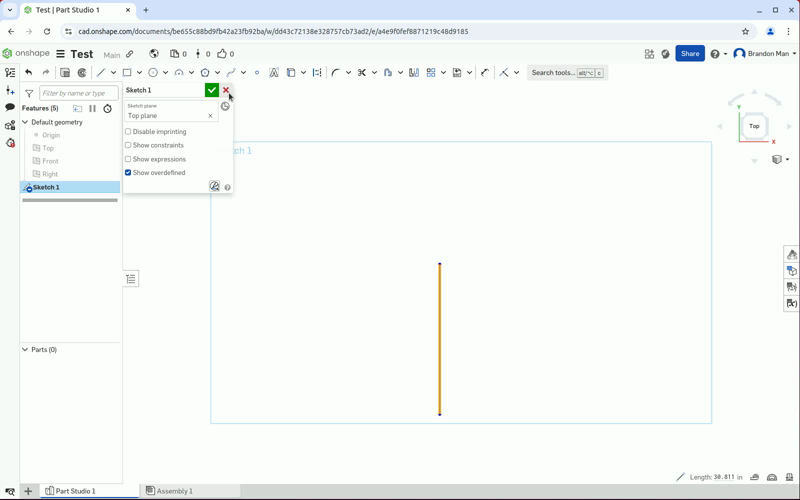
key(shift+h)
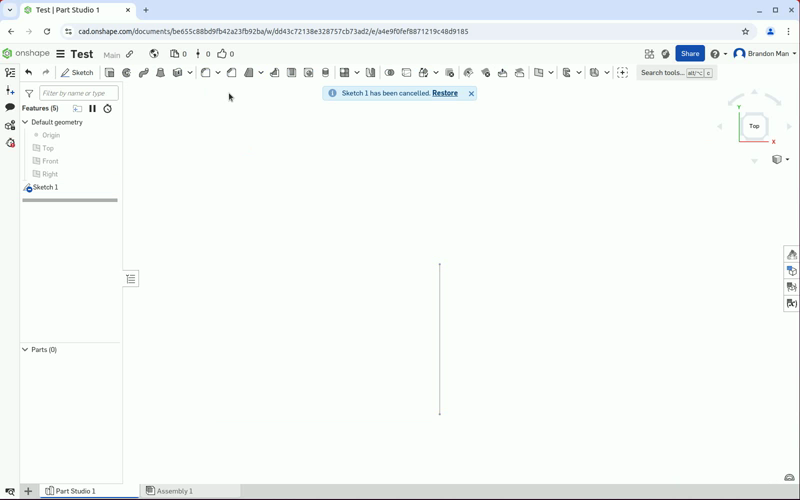
key(shift+s)
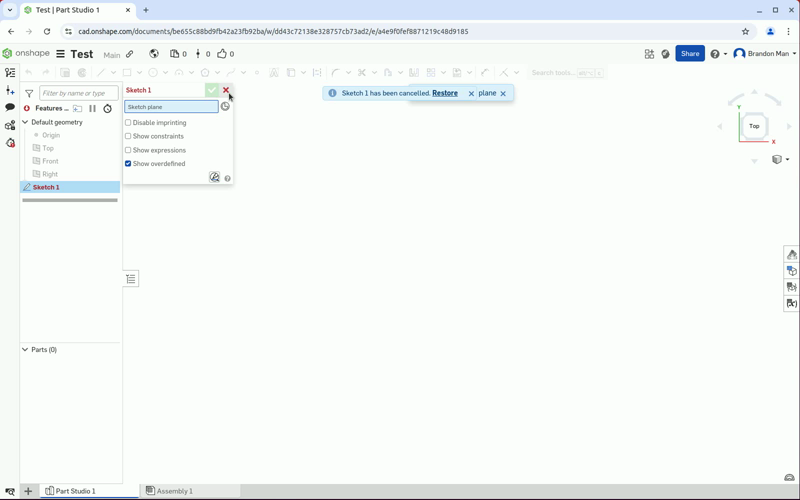
mouse_move(73, 150)
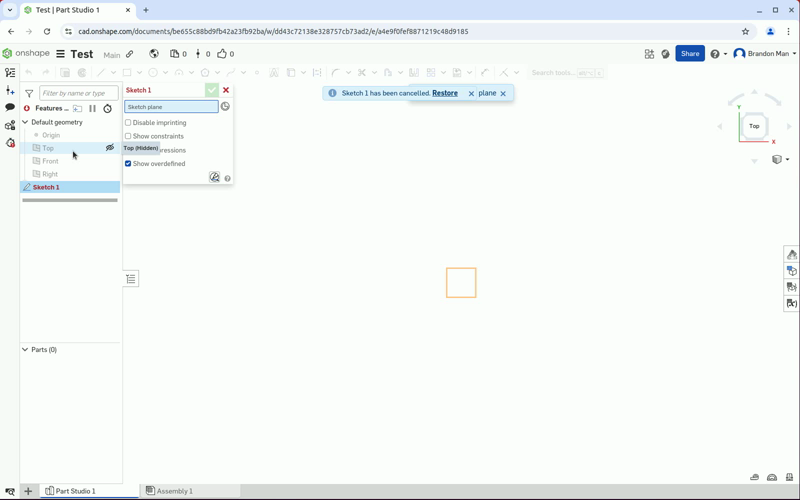
click(73, 150)
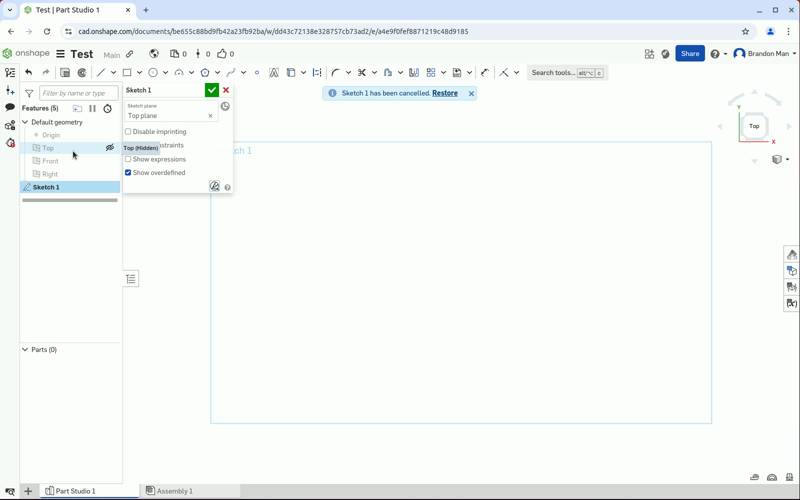
mouse_move(73, 352)
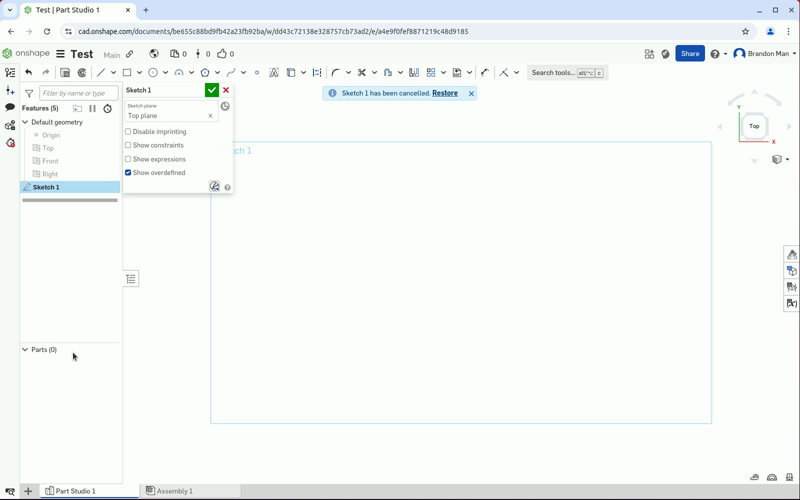
key(y)
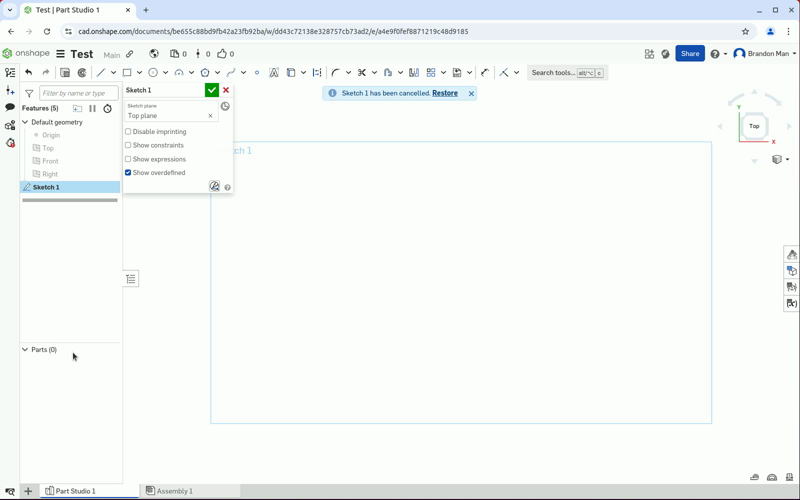
key(l)
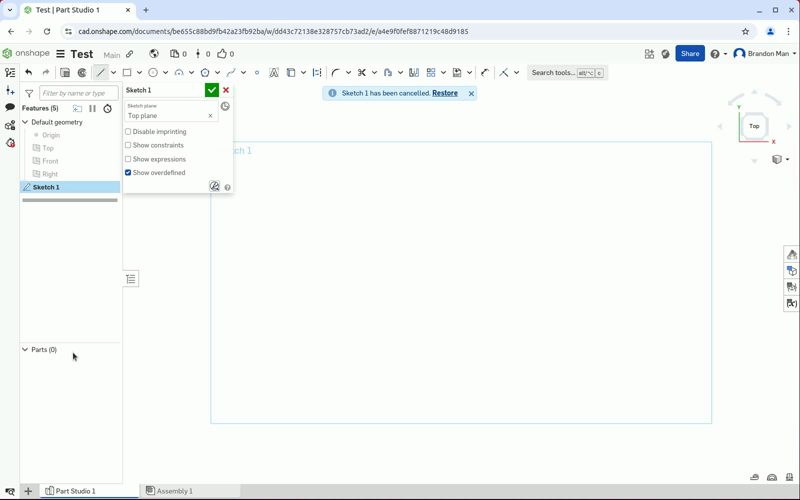
key_down(shift)
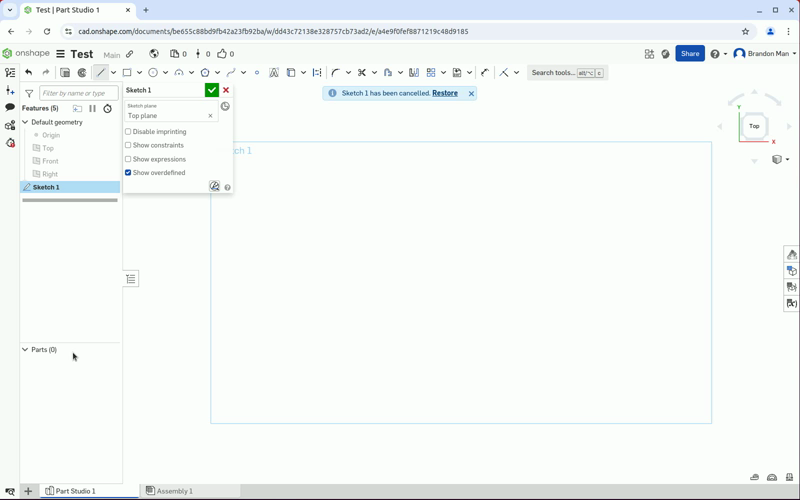
mouse_move(460, 282)
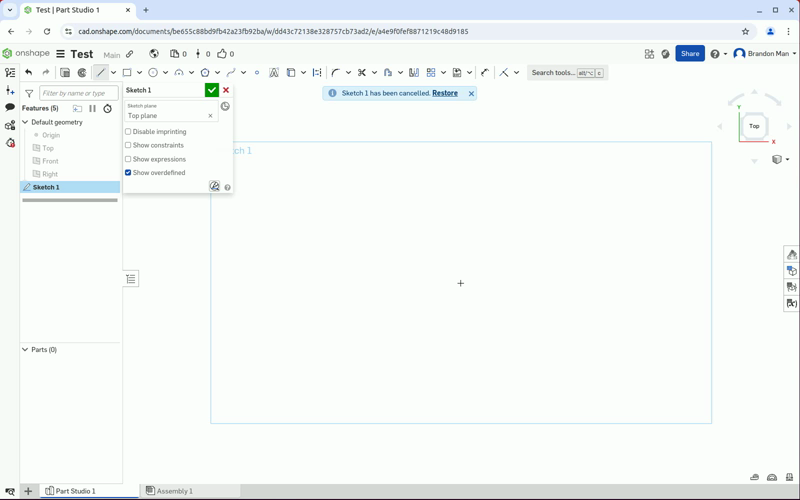
click(460, 282)
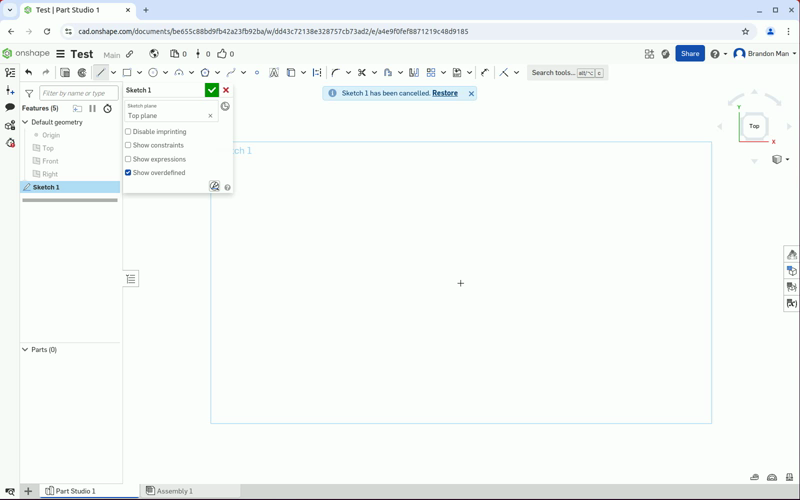
key_up(shift)
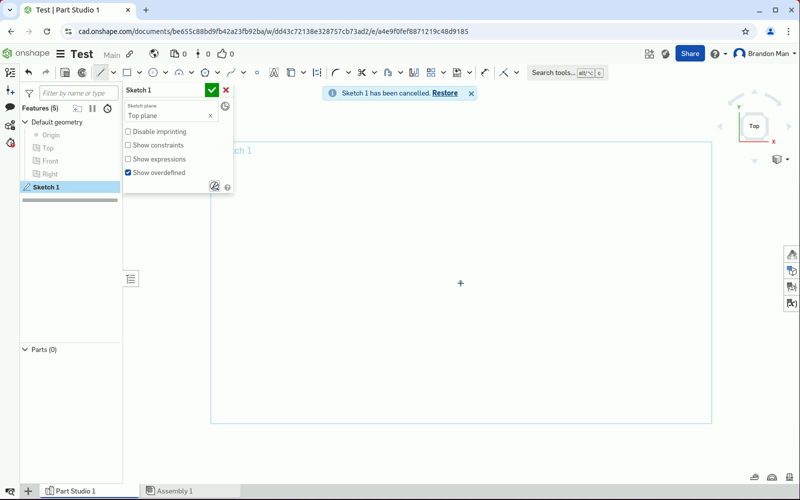
key_down(shift)
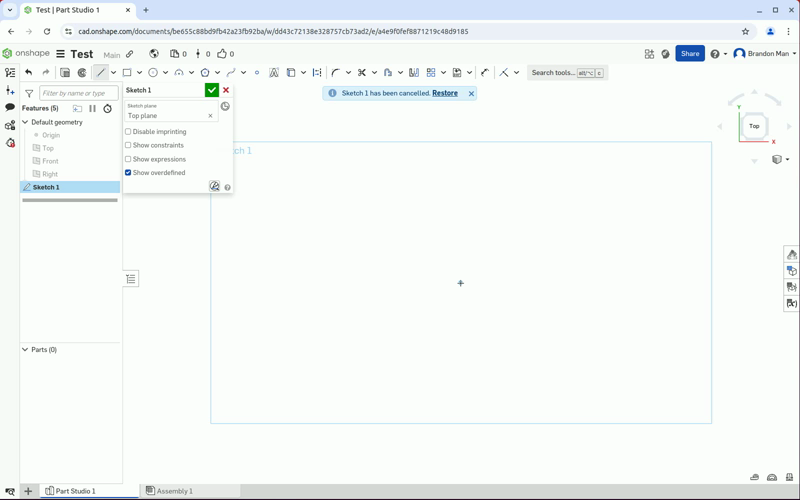
mouse_move(547, 282)
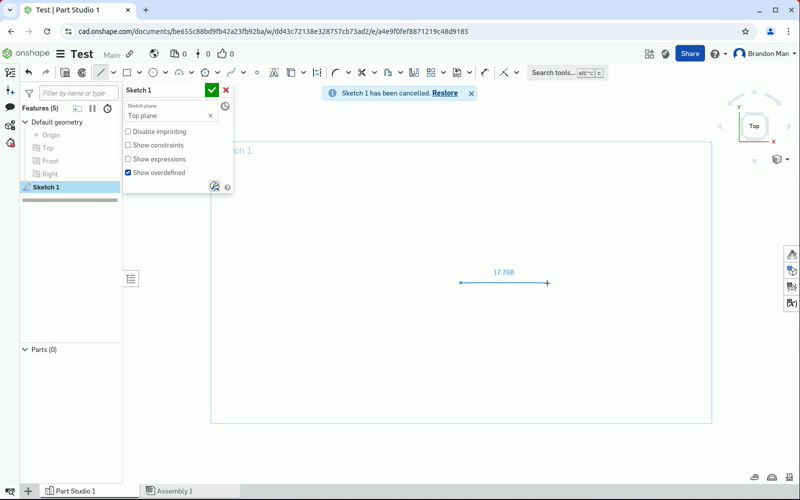
click(547, 282)
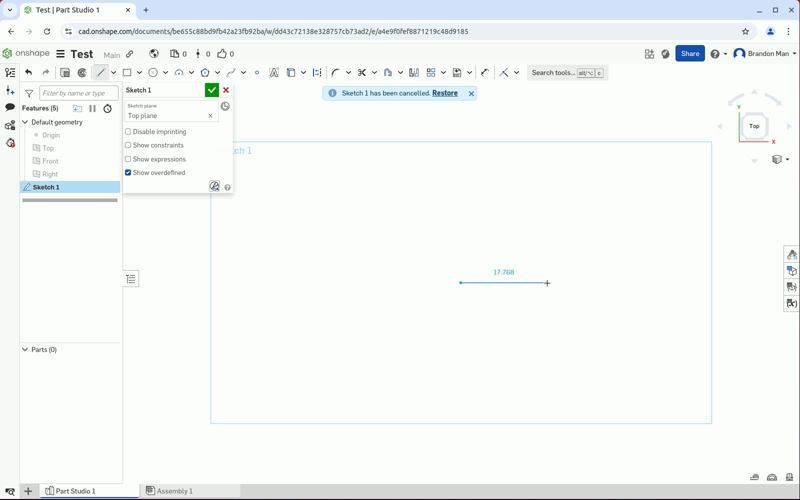
key_up(shift)
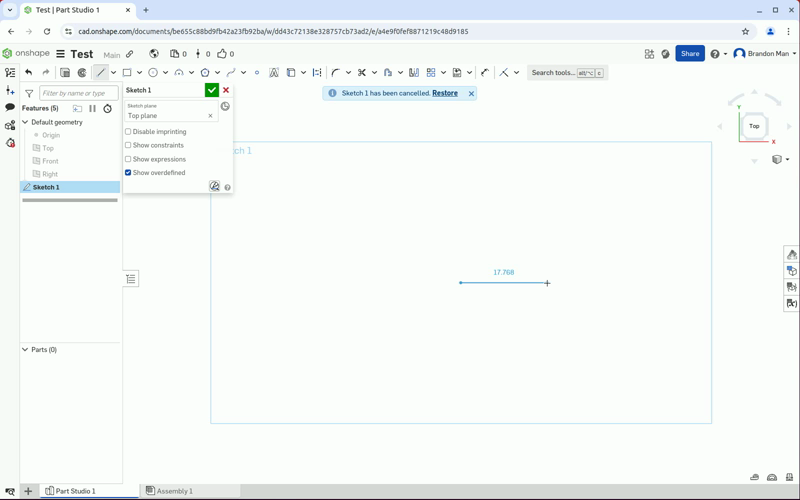
key_down(shift)
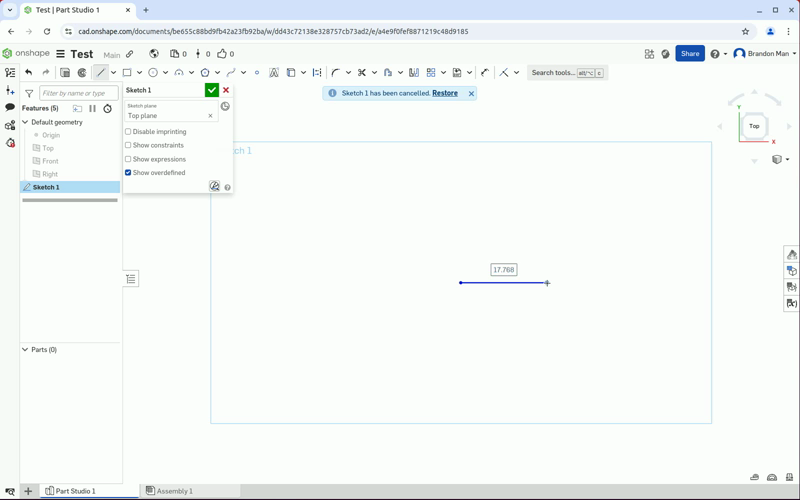
mouse_move(547, 170)
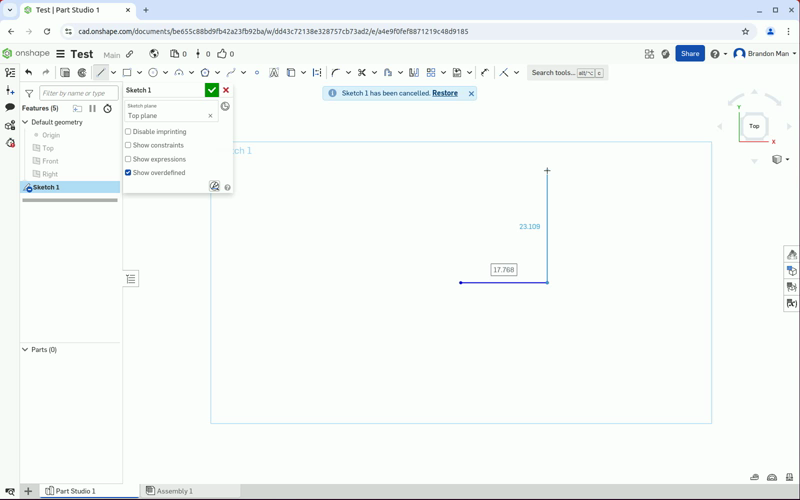
click(547, 170)
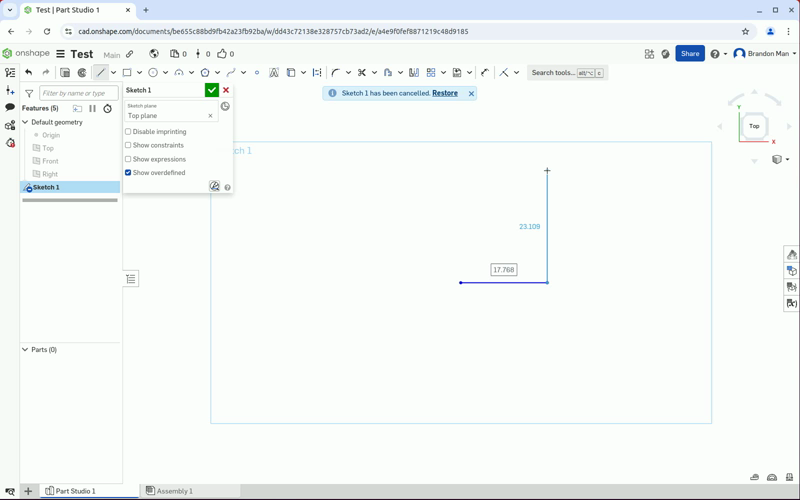
key_up(shift)
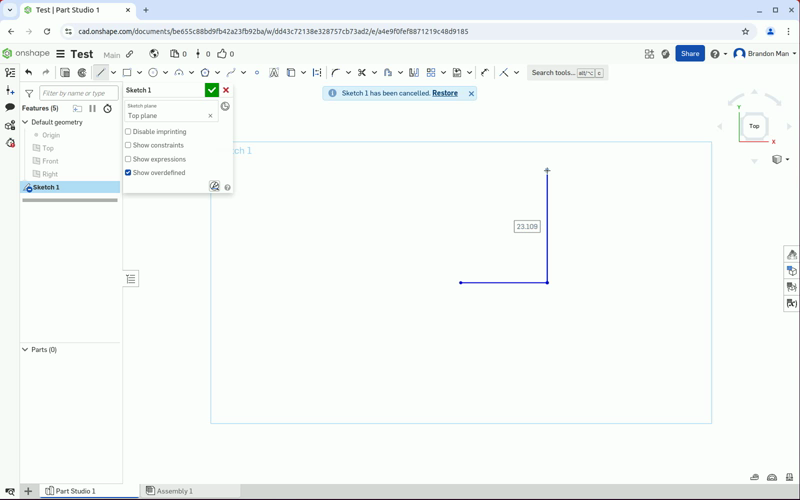
key_down(shift)
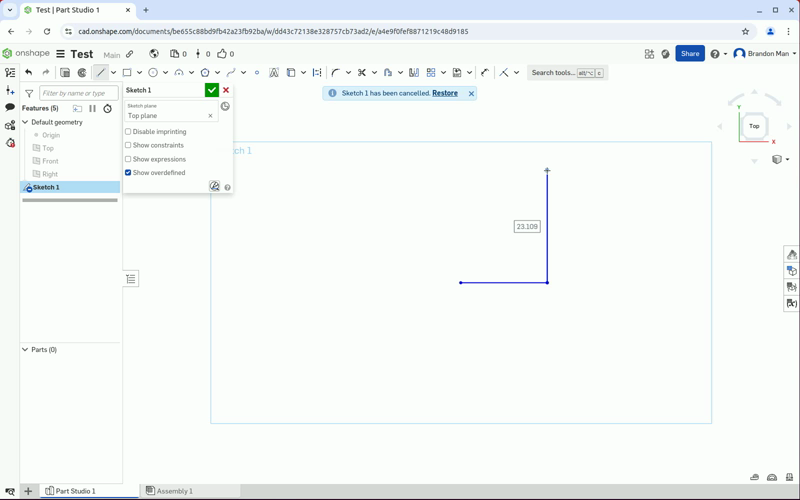
mouse_move(460, 170)
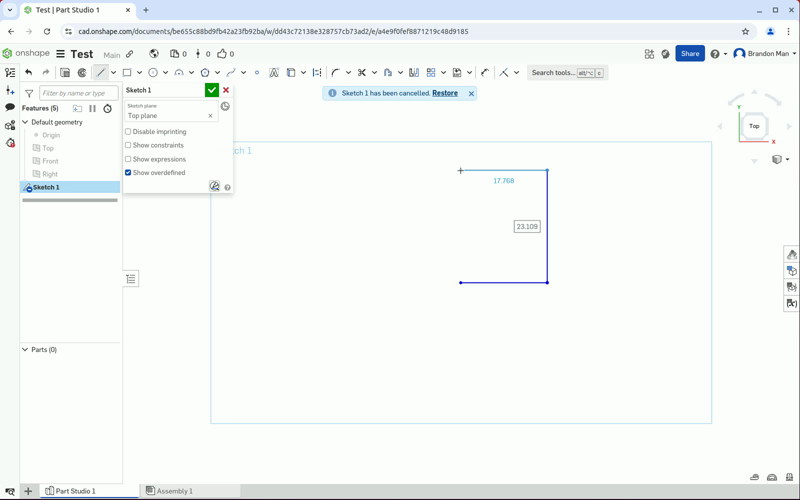
click(460, 170)
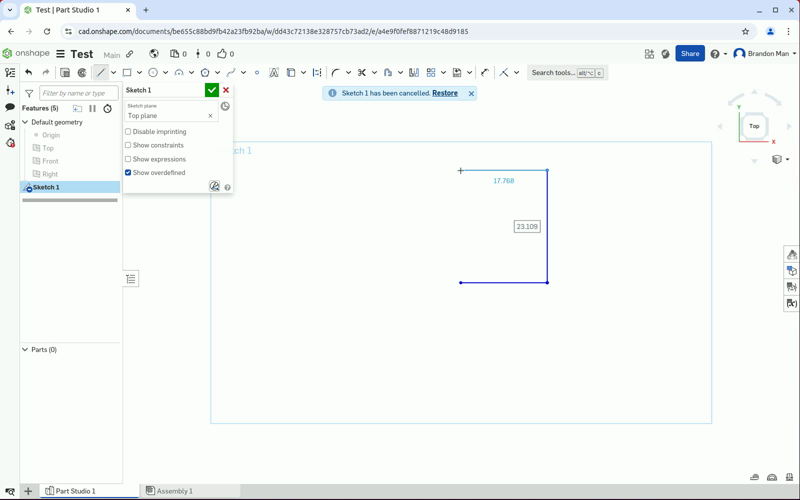
key_up(shift)
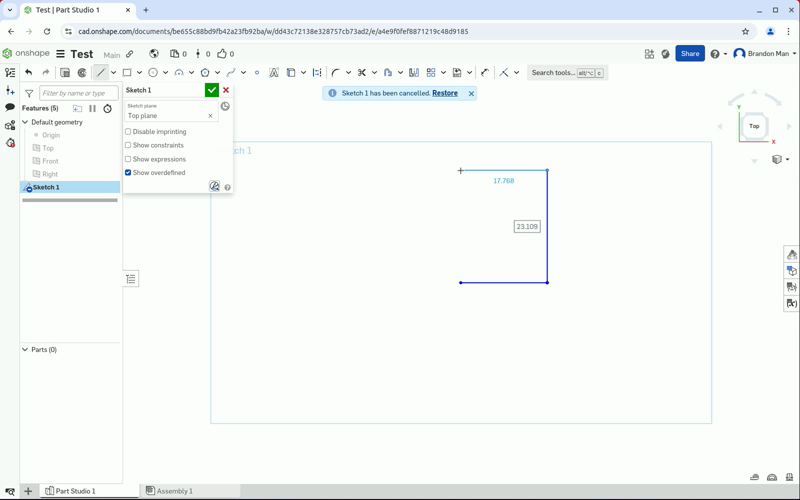
key_down(shift)
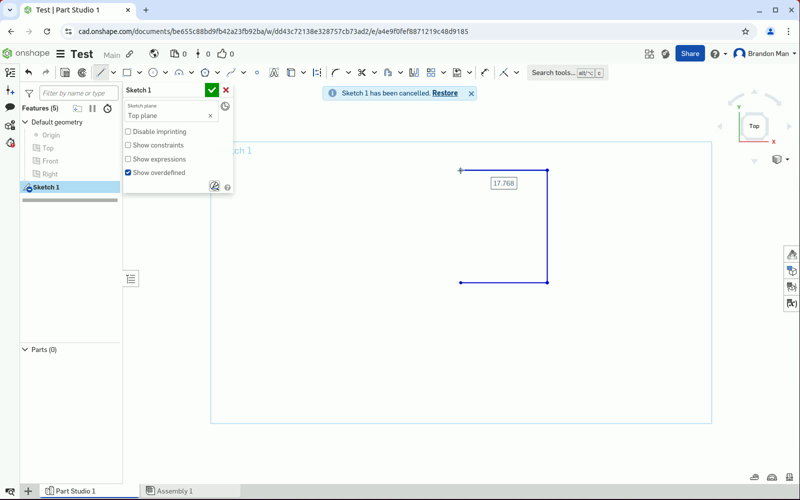
mouse_move(460, 282)
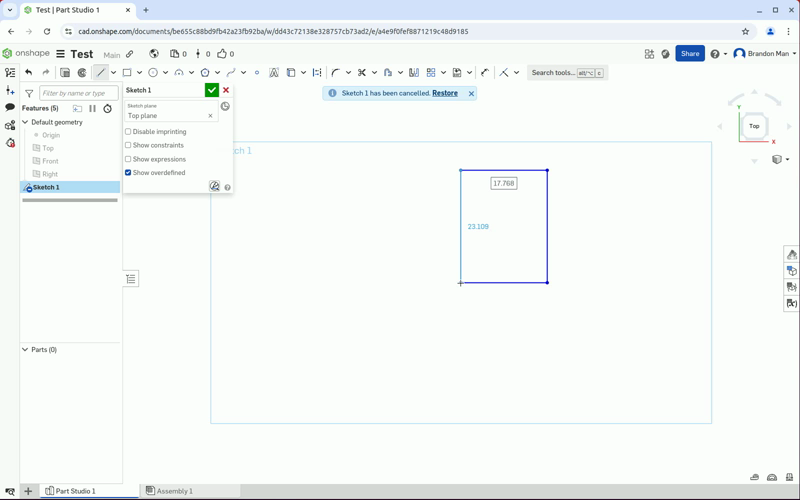
key_up(shift)
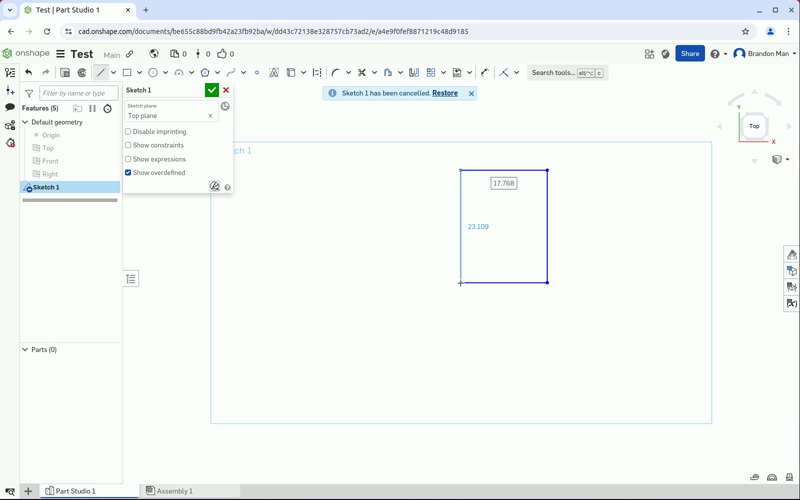
click(460, 282)
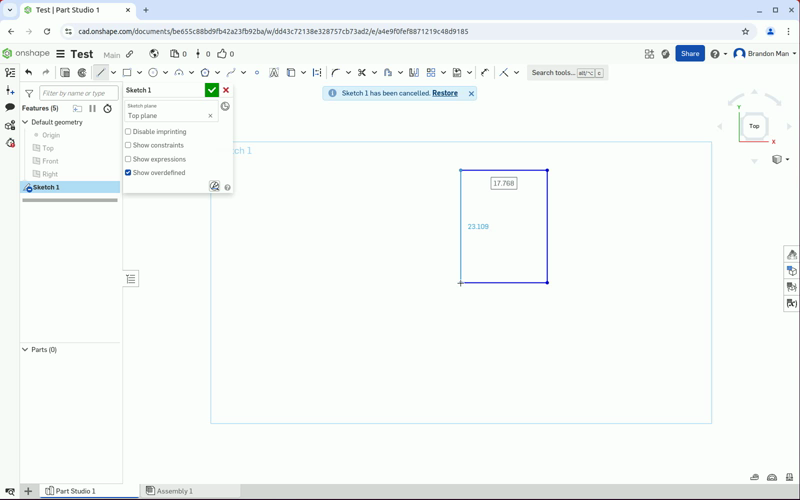
key(esc)
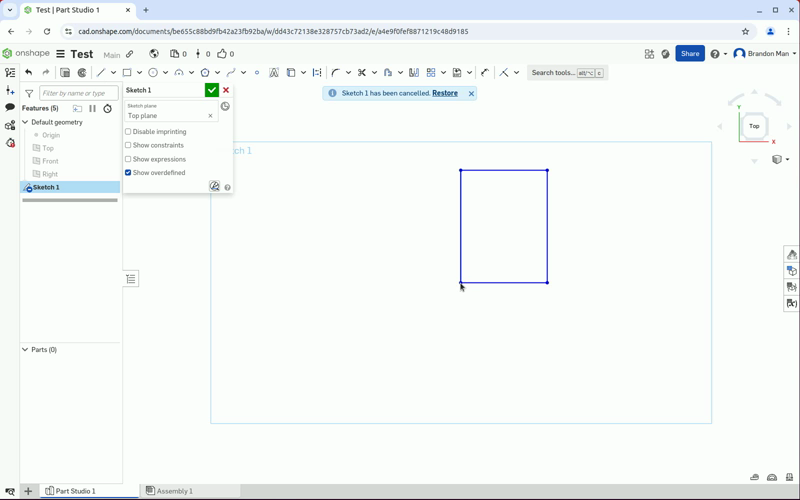
mouse_move(485, 211)
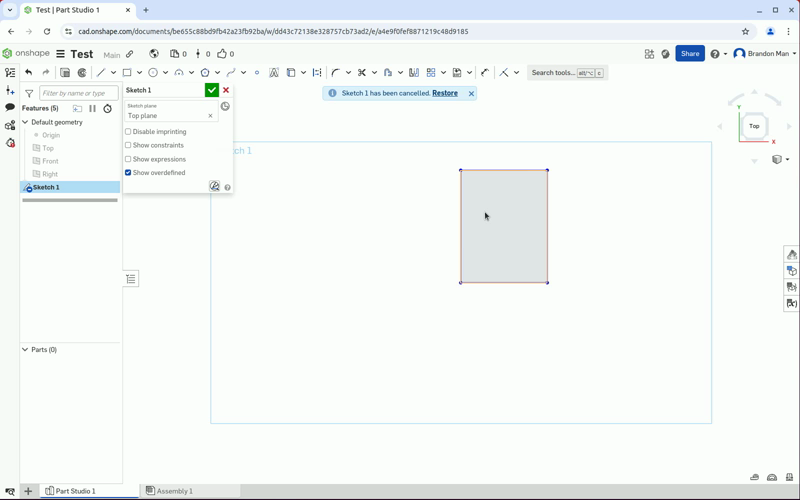
click(485, 211)
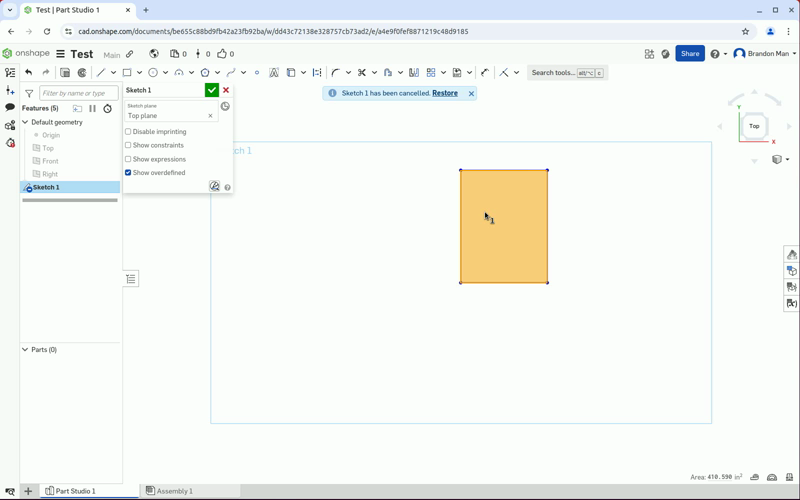
mouse_move(73, 352)
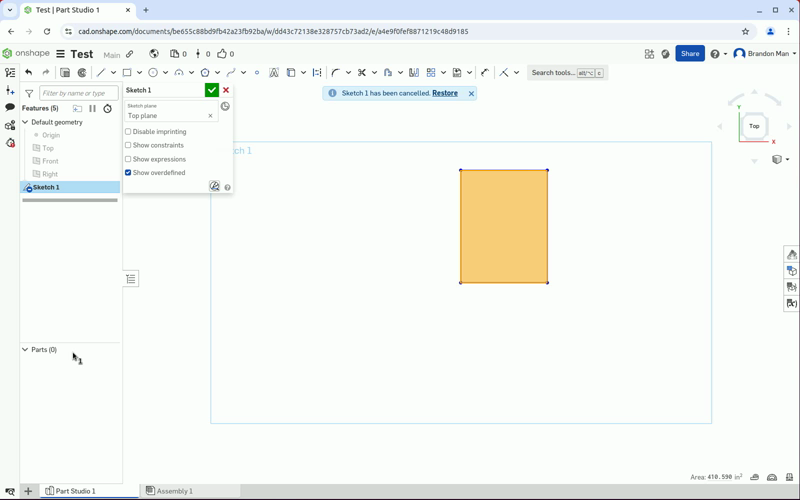
key(shift+y)
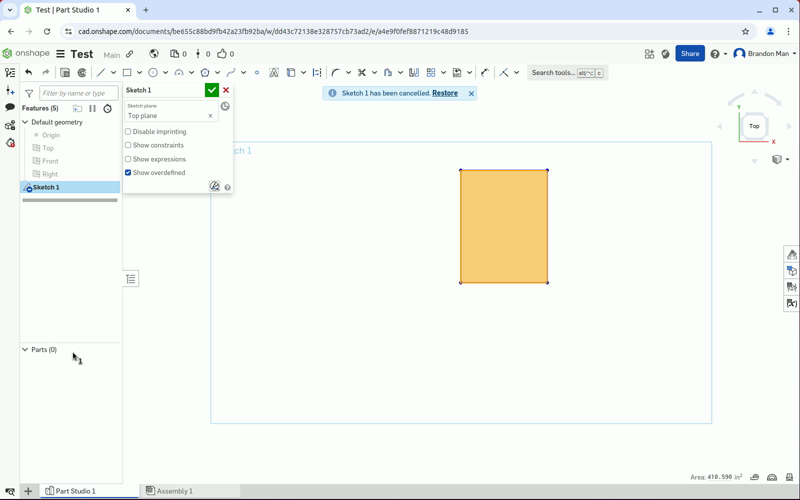
key(shift+e)
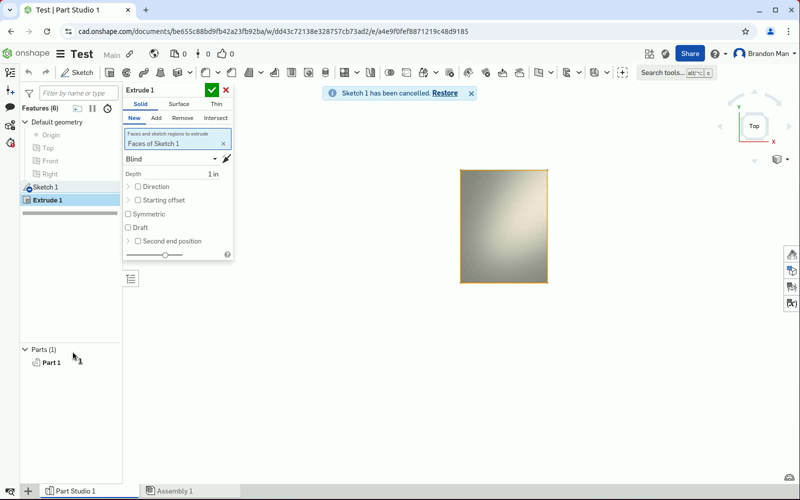
mouse_move(143, 106)
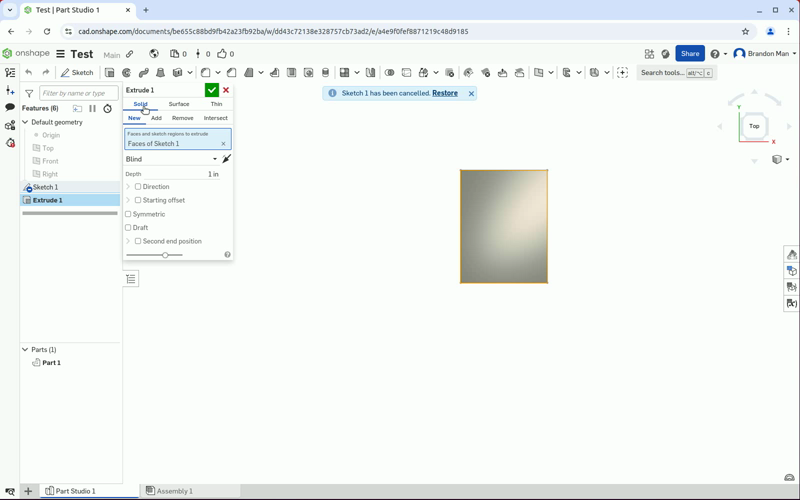
click(143, 106)
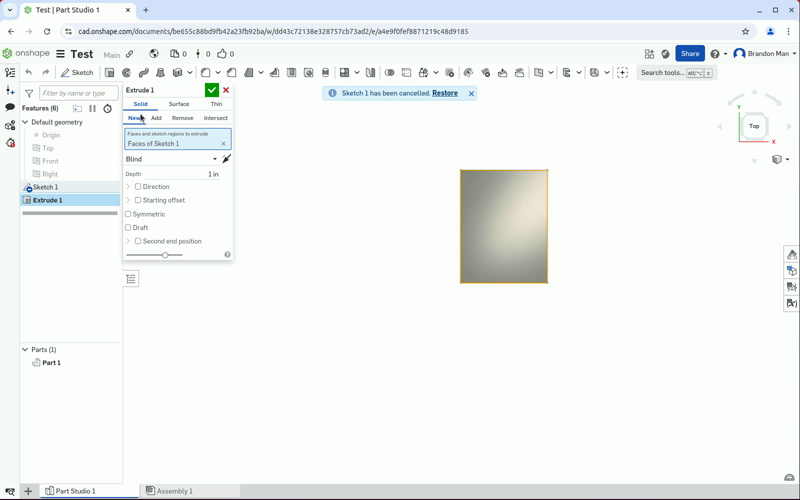
mouse_move(137, 120)
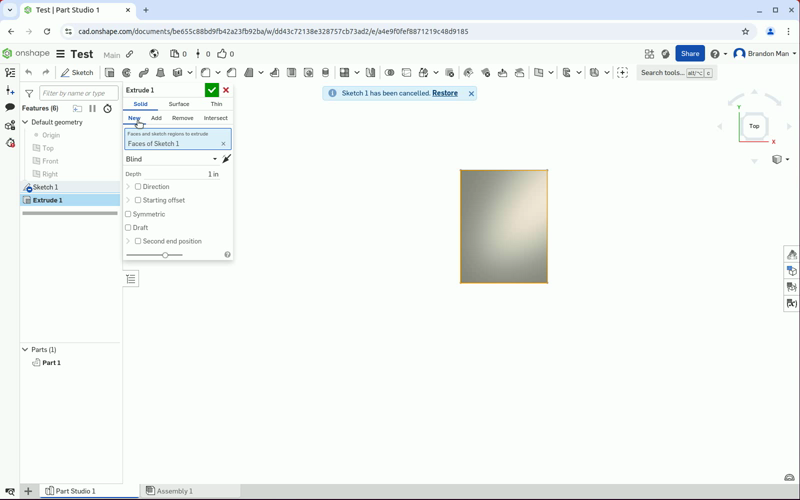
click(137, 120)
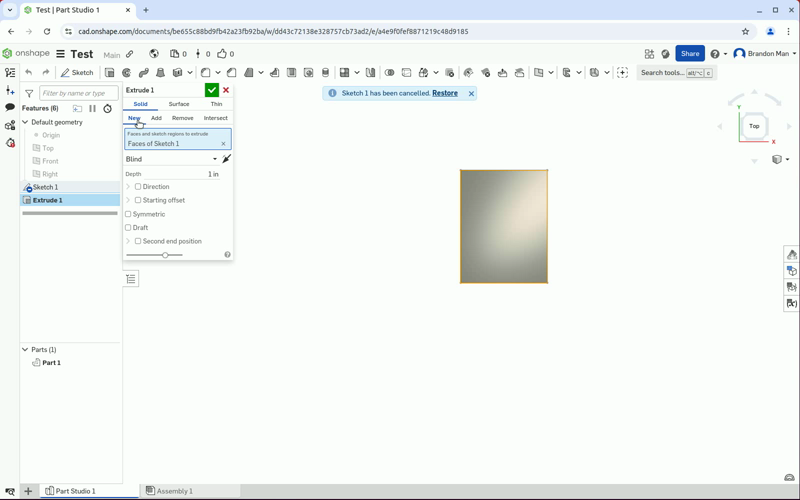
key(tab, 4)
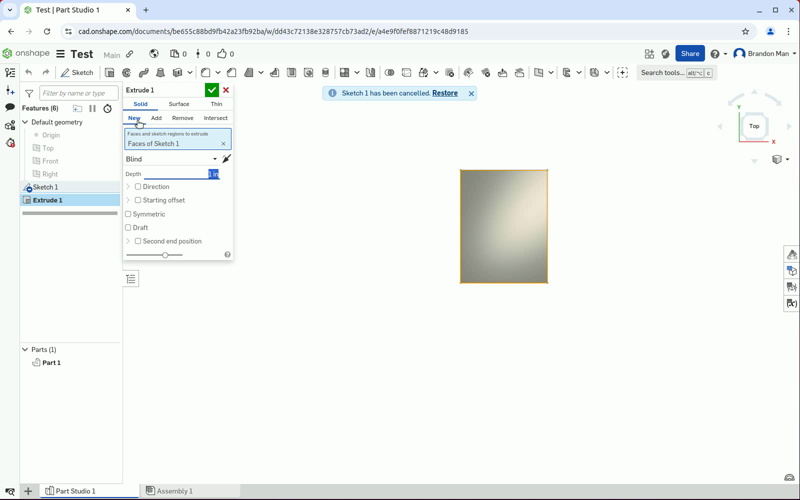
text(0.481)
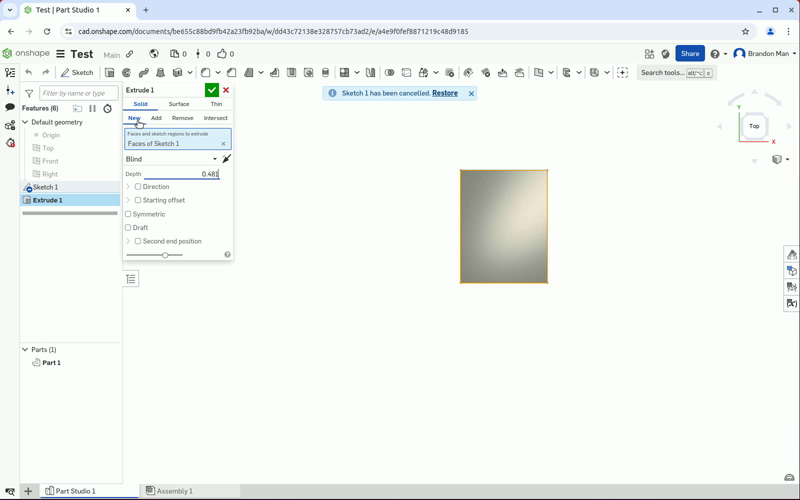
key(enter)
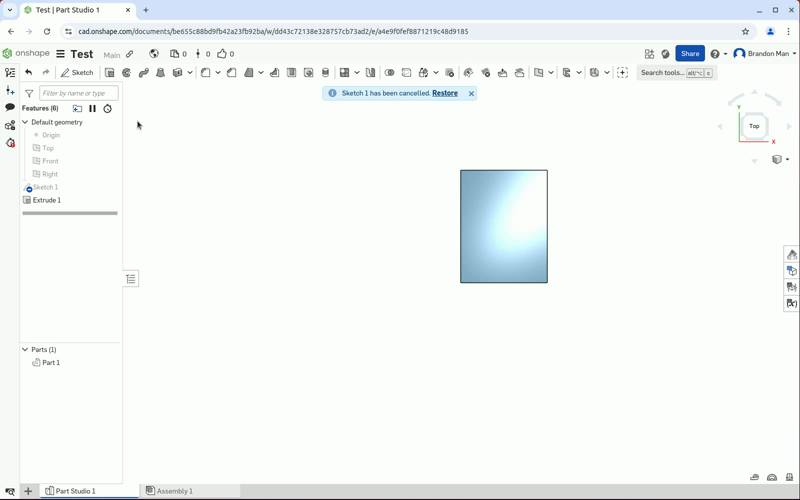
key(shift+h)
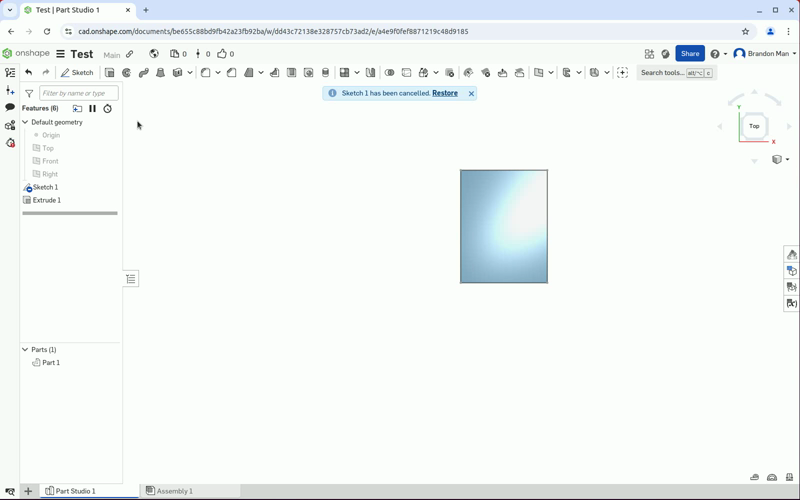
key(shift+h)
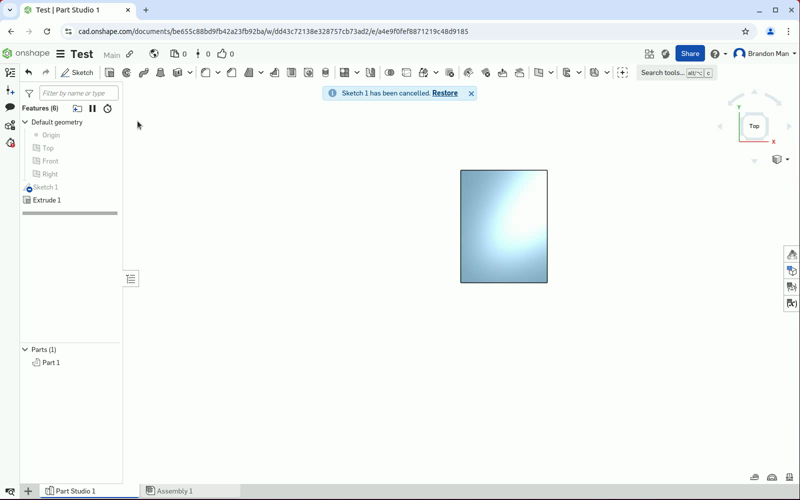
mouse_move(73, 189)
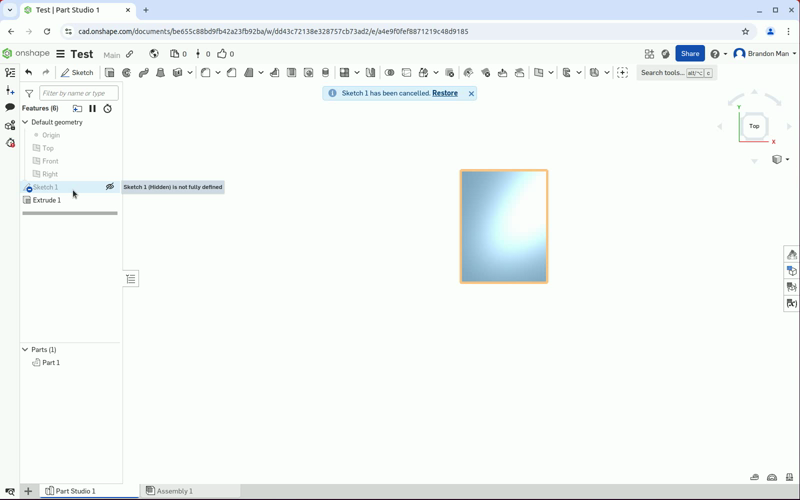
click(73, 189)
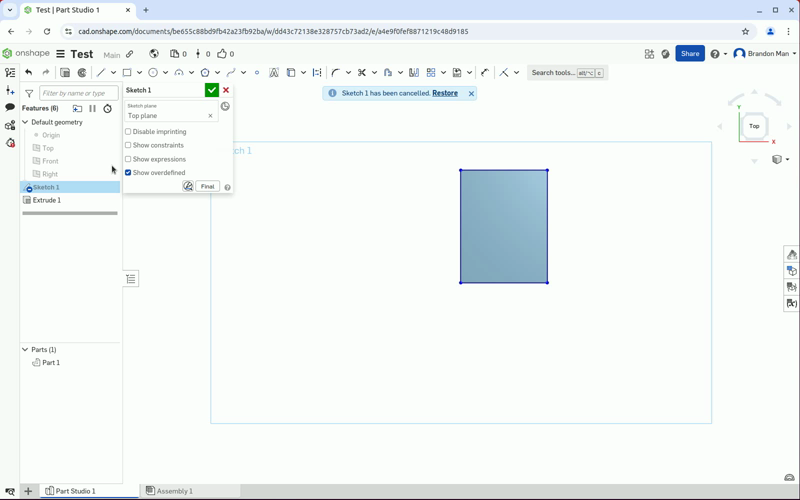
mouse_move(229, 92)
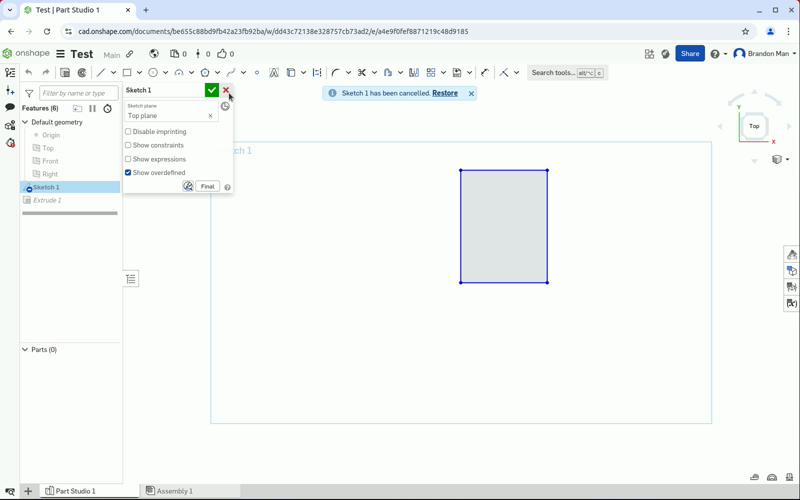
click(229, 92)
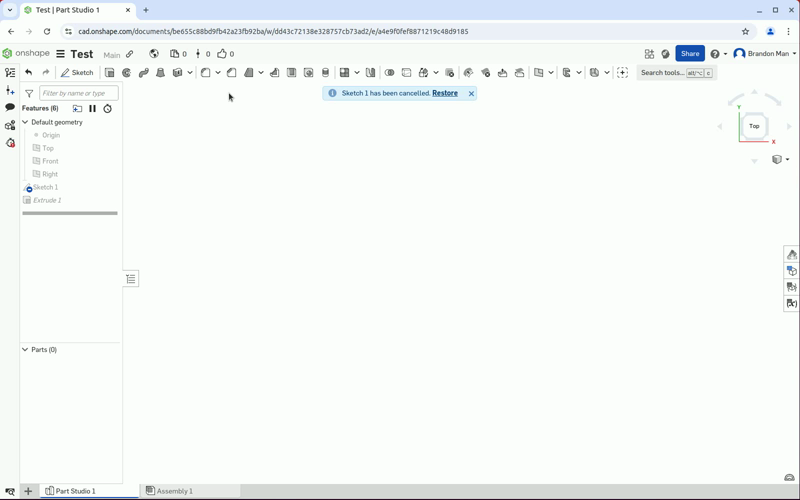
mouse_move(541, 75)
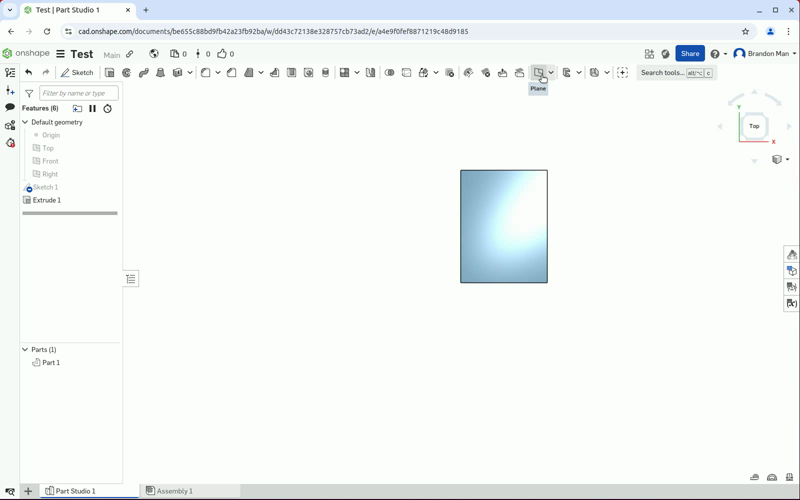
click(541, 75)
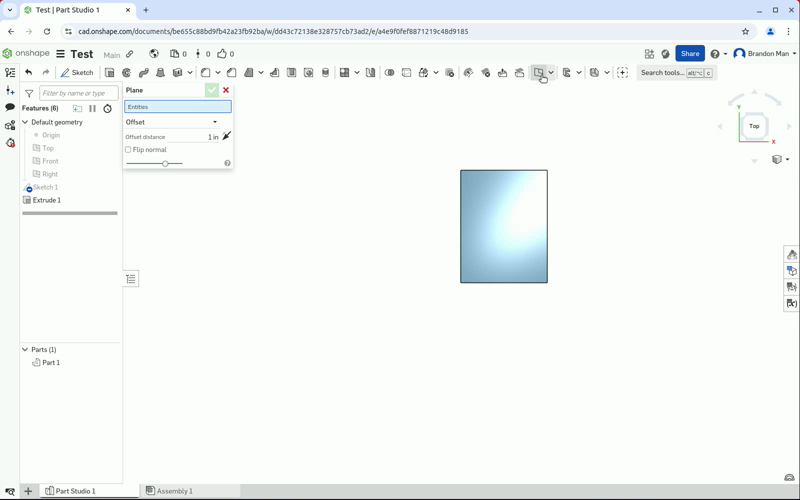
mouse_move(73, 150)
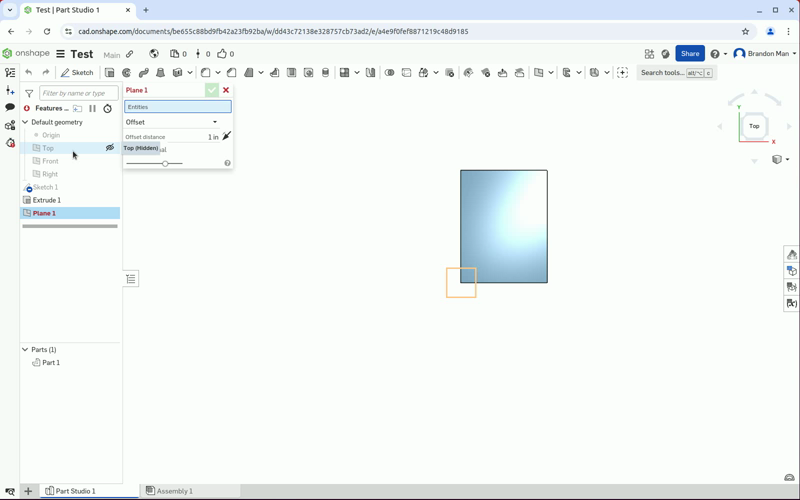
click(73, 150)
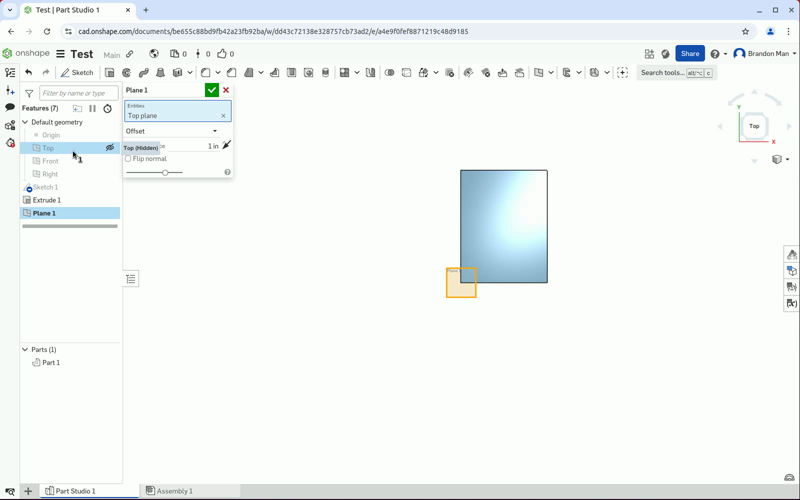
key(tab, 2)
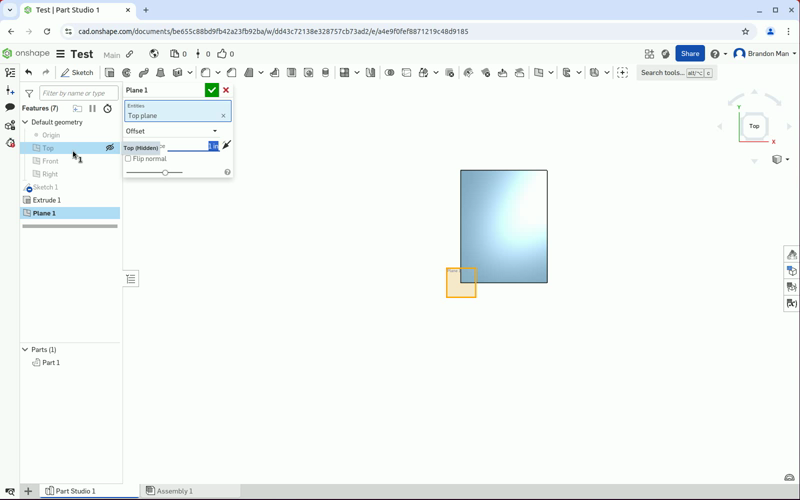
text(0.493)
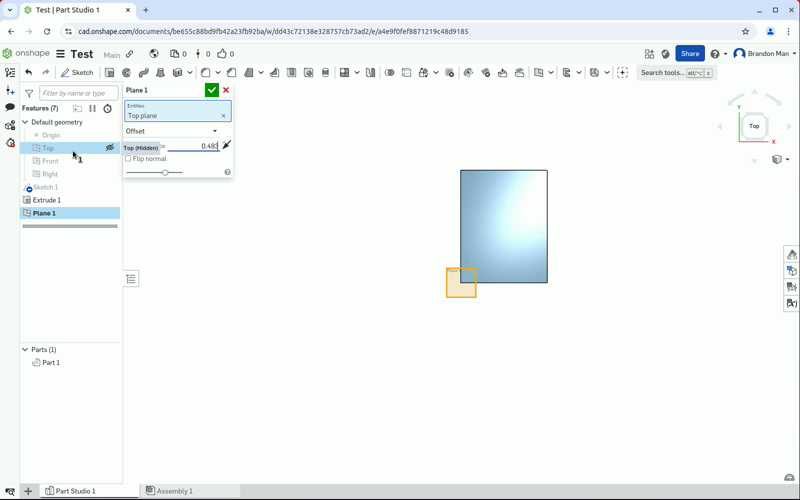
key(enter, 2)
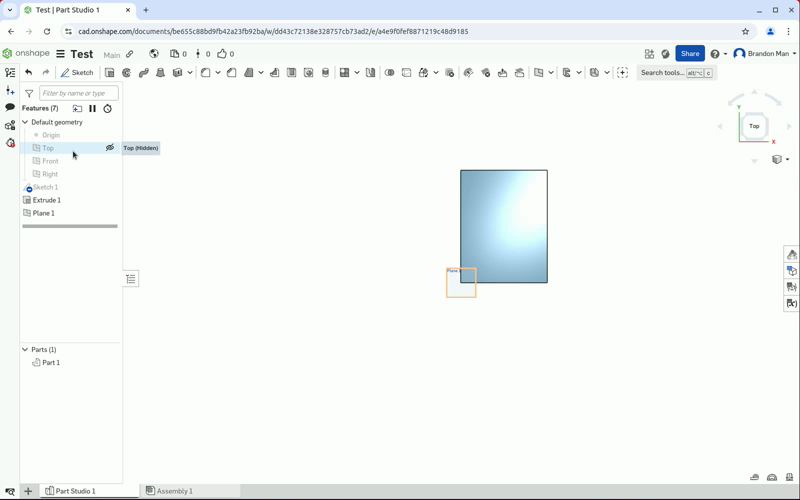
key(shift+s)
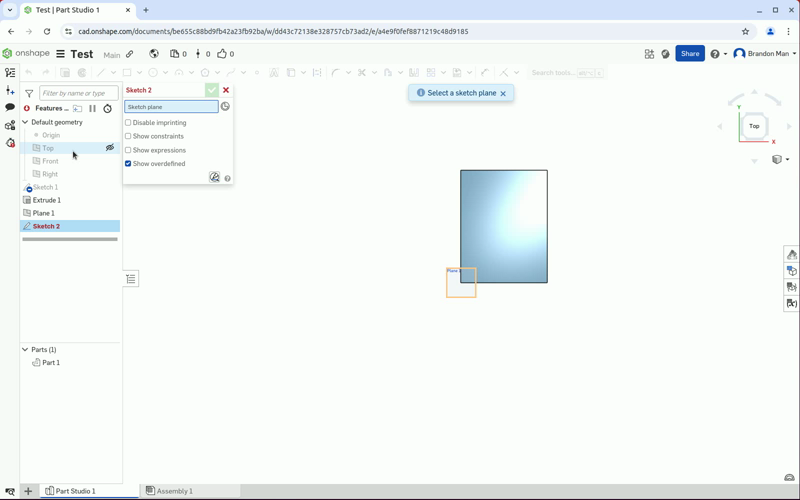
mouse_move(73, 215)
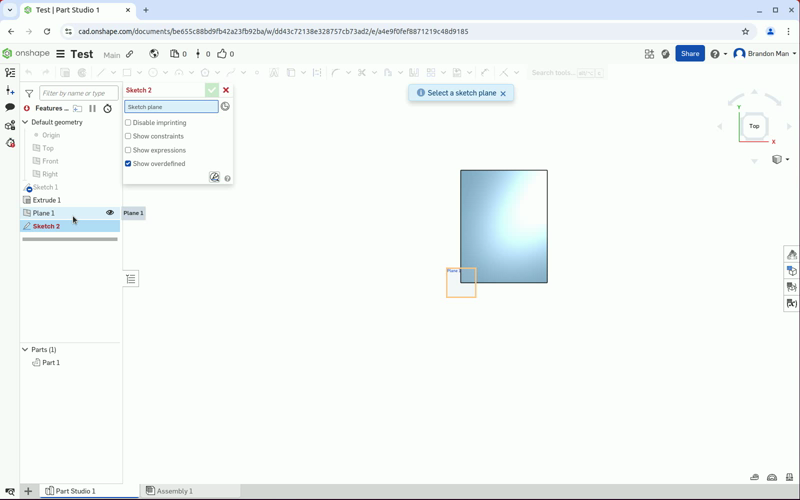
click(73, 215)
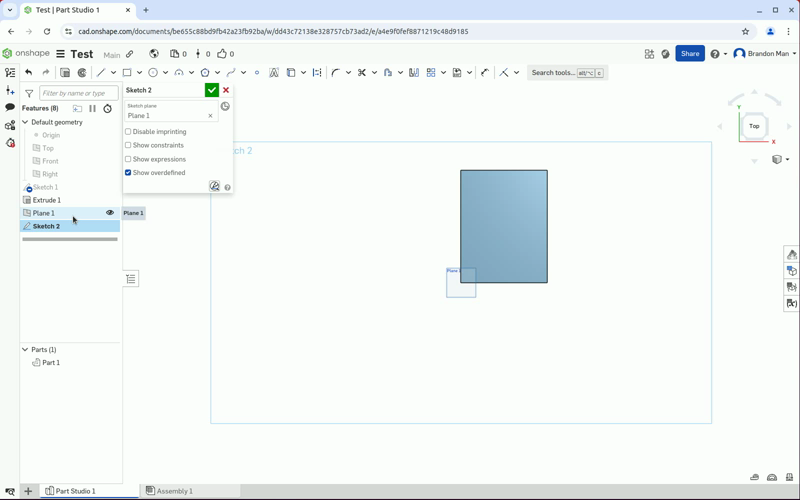
mouse_move(73, 352)
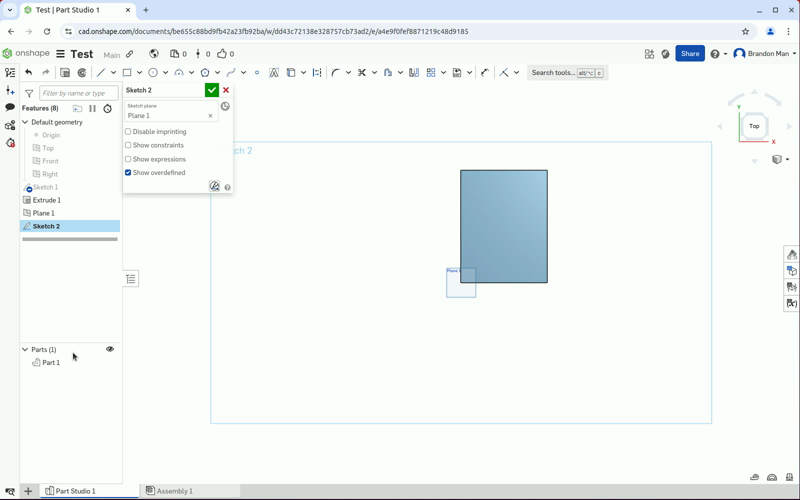
key(y)
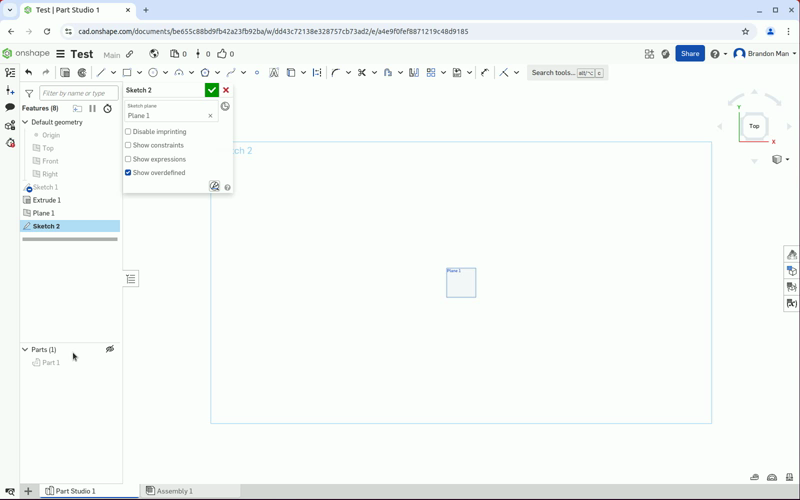
key(l)
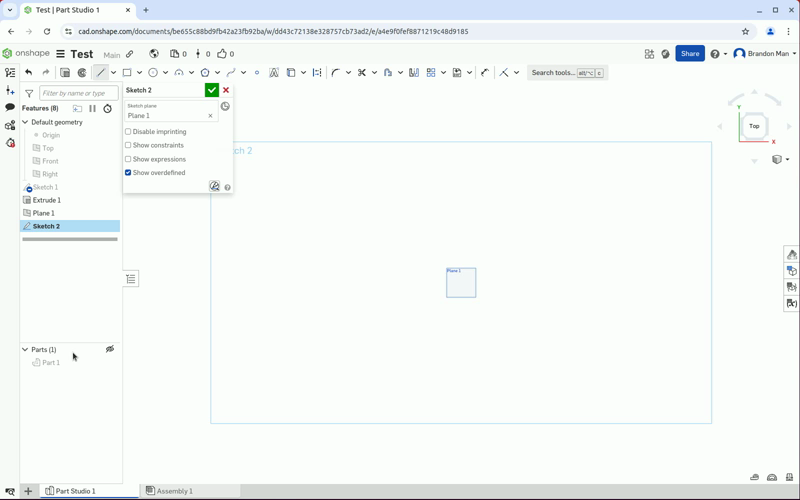
key_down(shift)
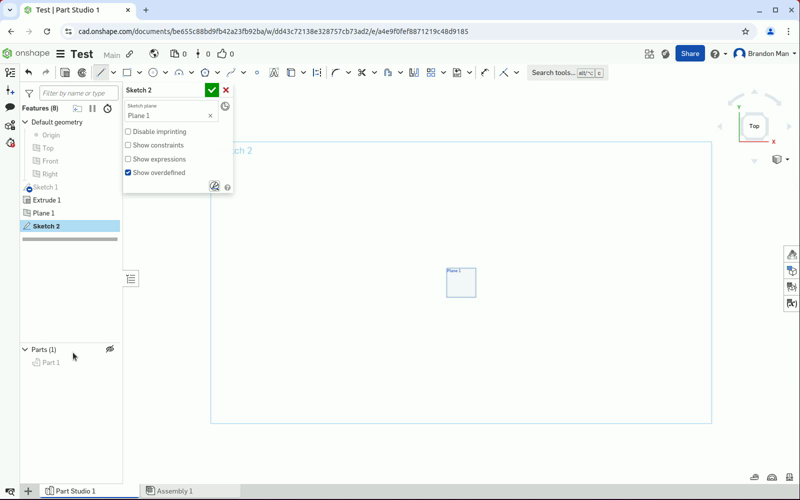
mouse_move(489, 262)
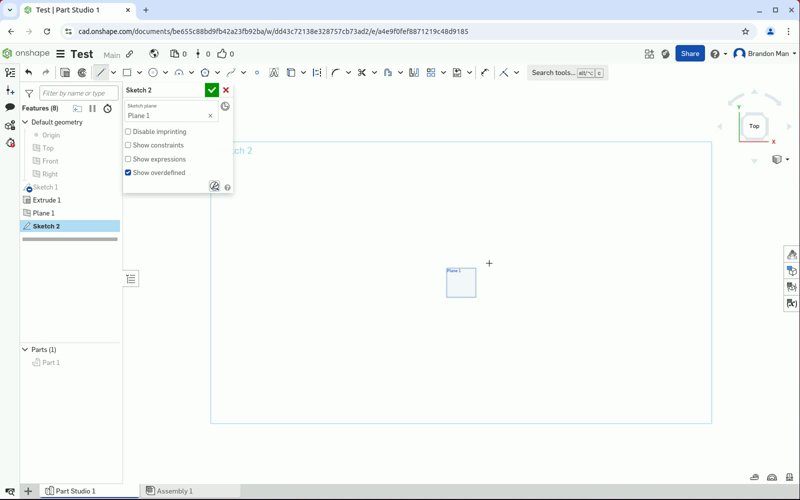
click(489, 262)
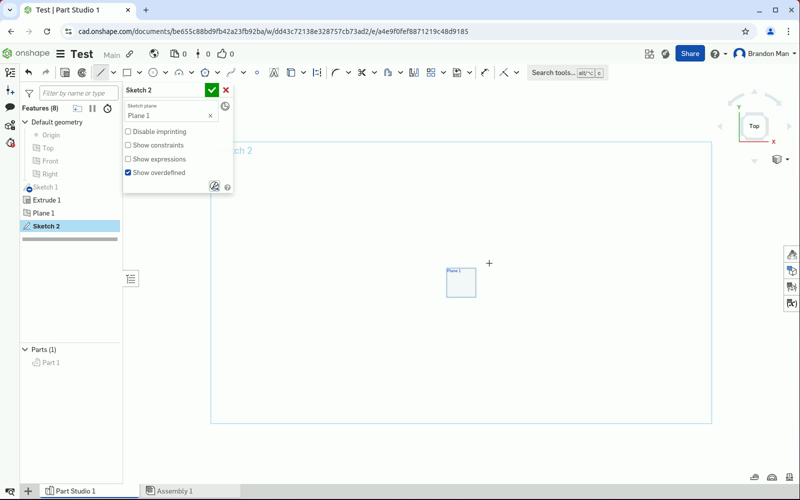
key_up(shift)
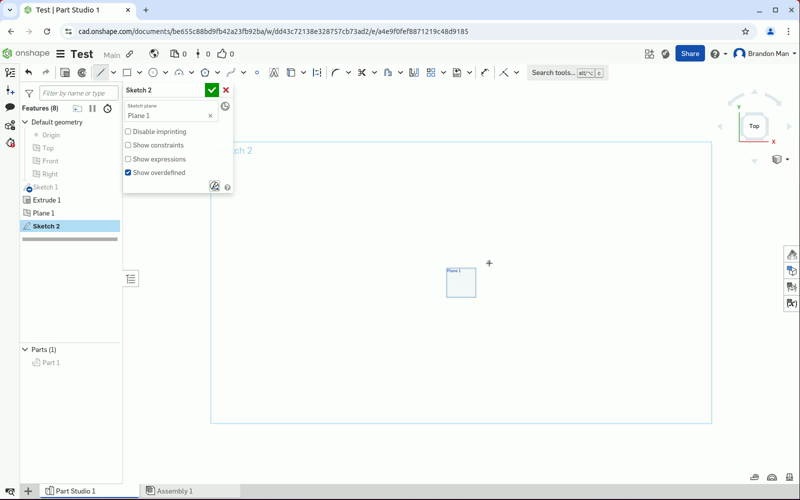
key_down(shift)
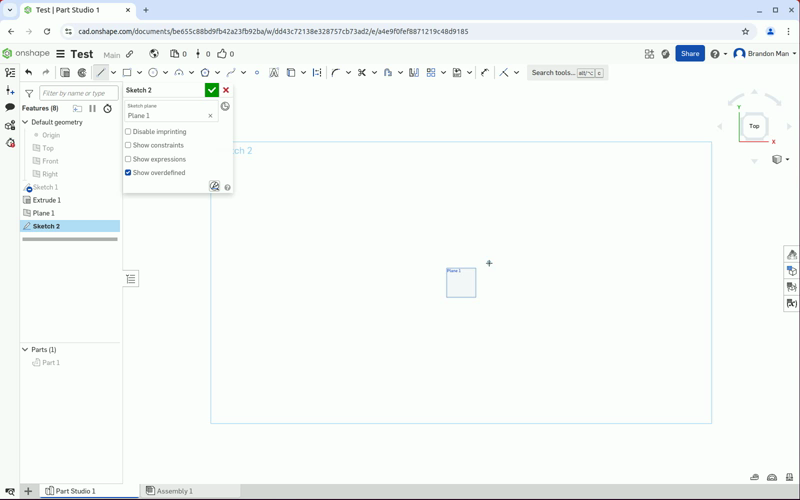
mouse_move(519, 262)
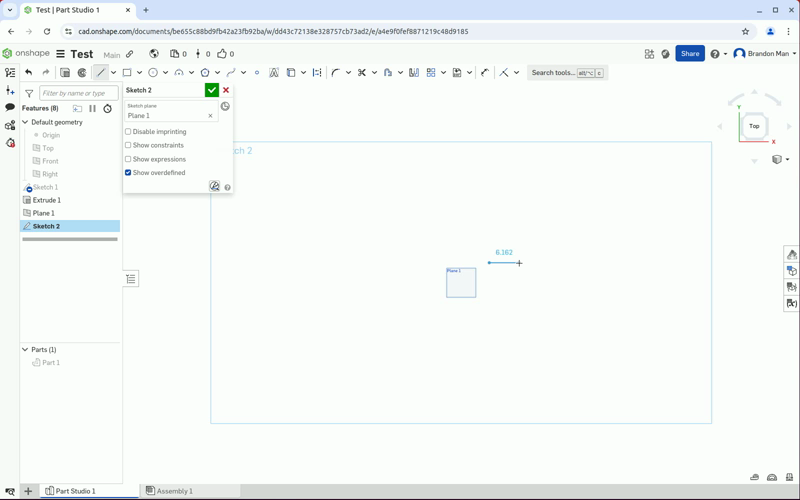
mouse_move(519, 262)
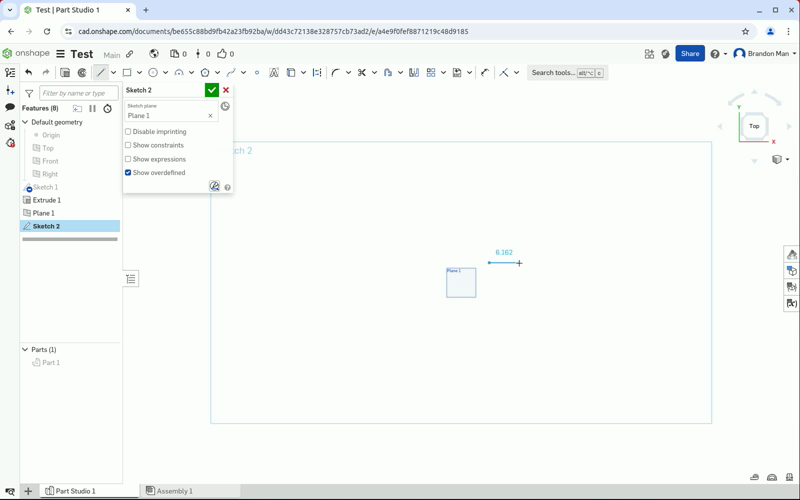
click(519, 262)
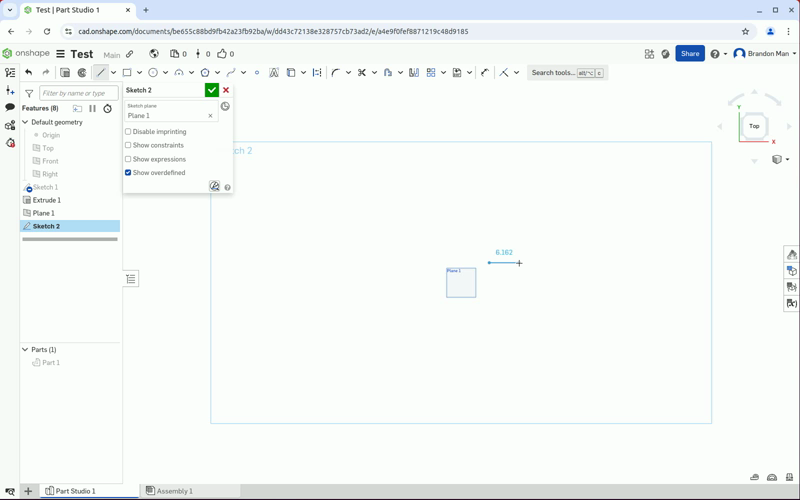
key_up(shift)
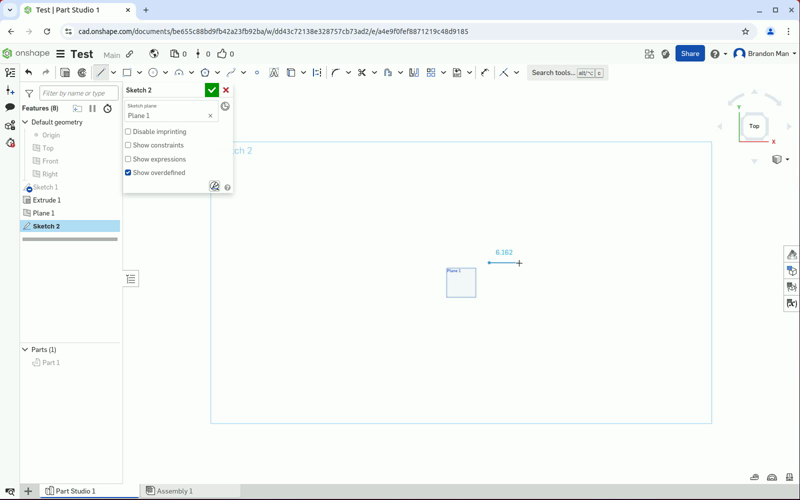
key_down(shift)
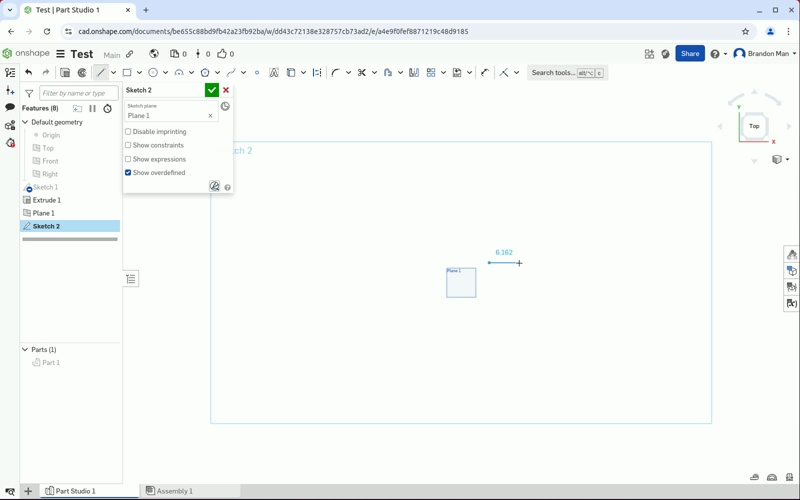
mouse_move(549, 262)
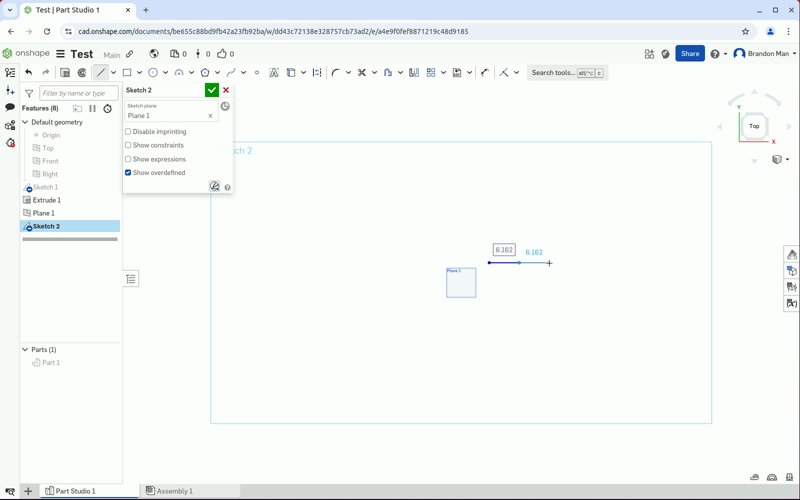
mouse_move(519, 249)
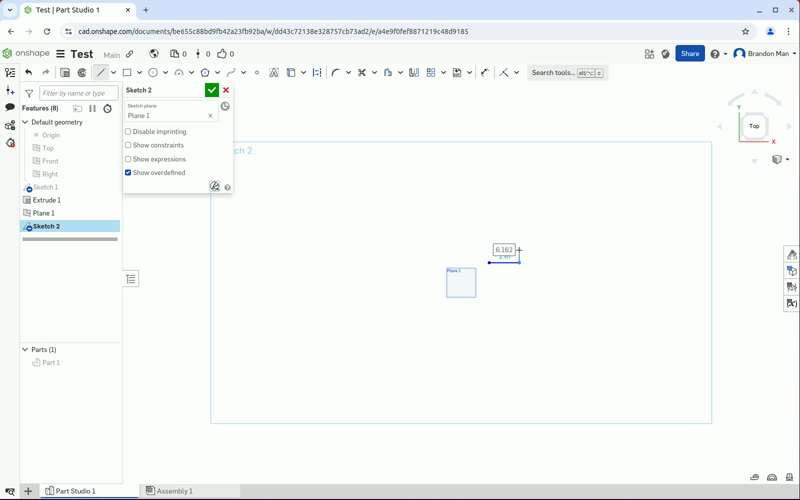
click(519, 249)
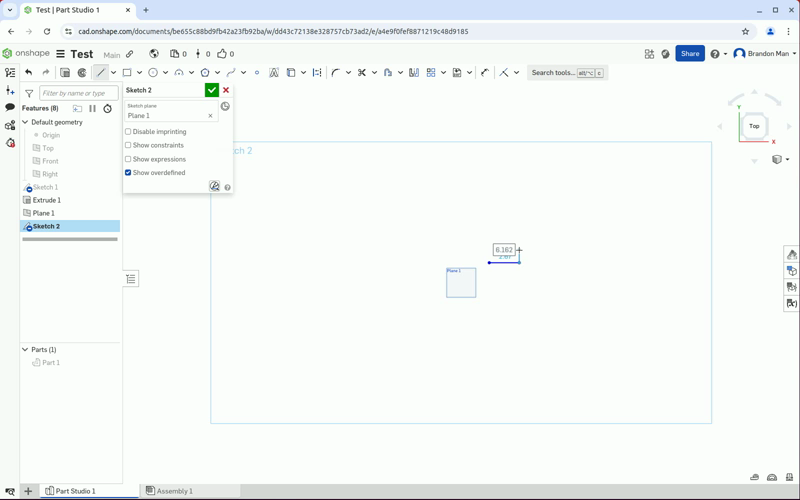
key_up(shift)
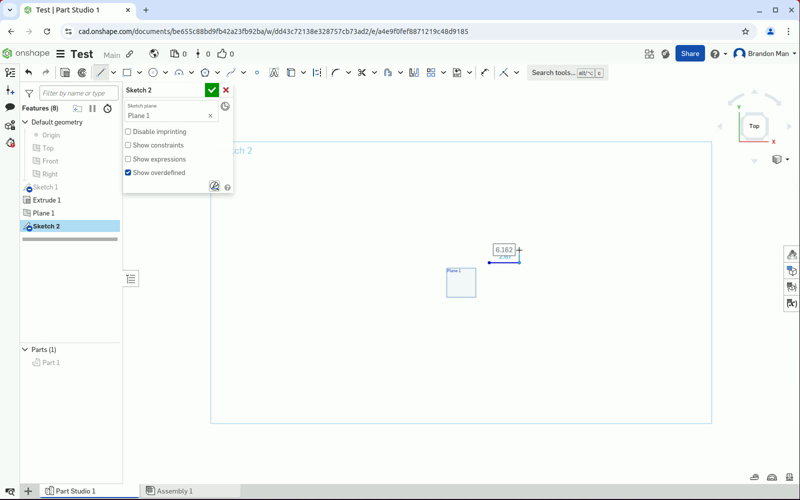
key_down(shift)
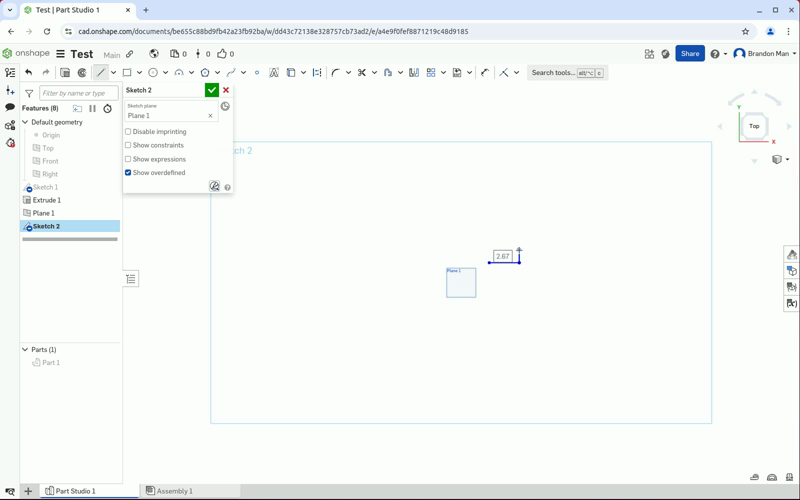
mouse_move(549, 249)
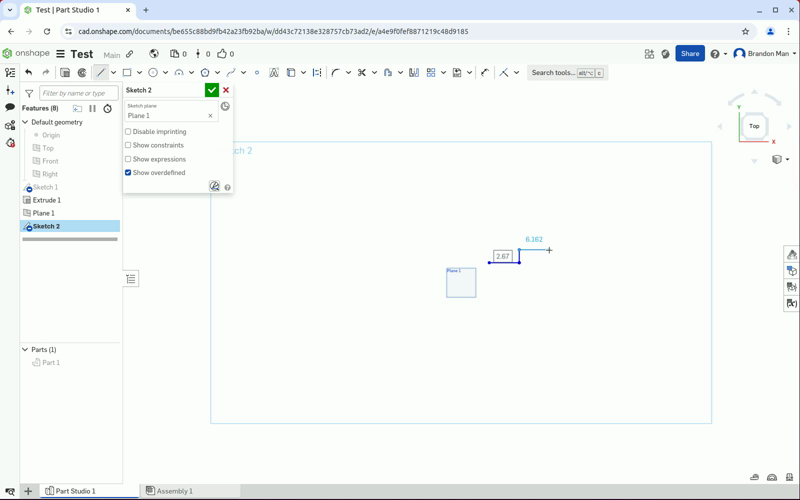
mouse_move(489, 249)
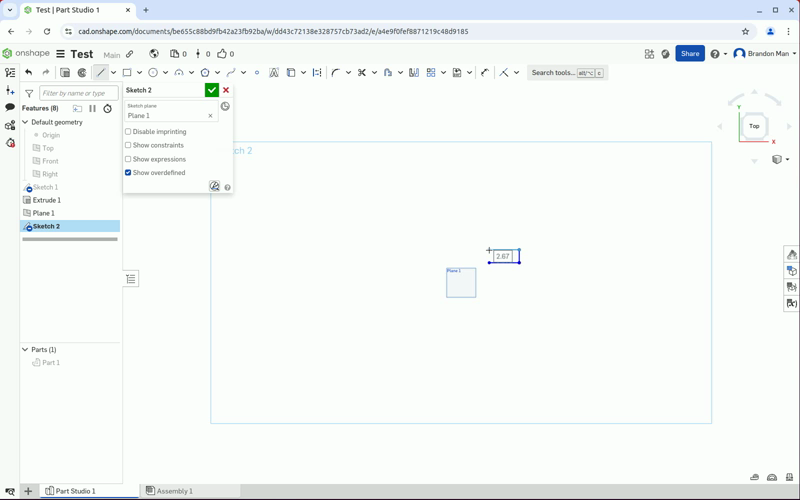
click(489, 249)
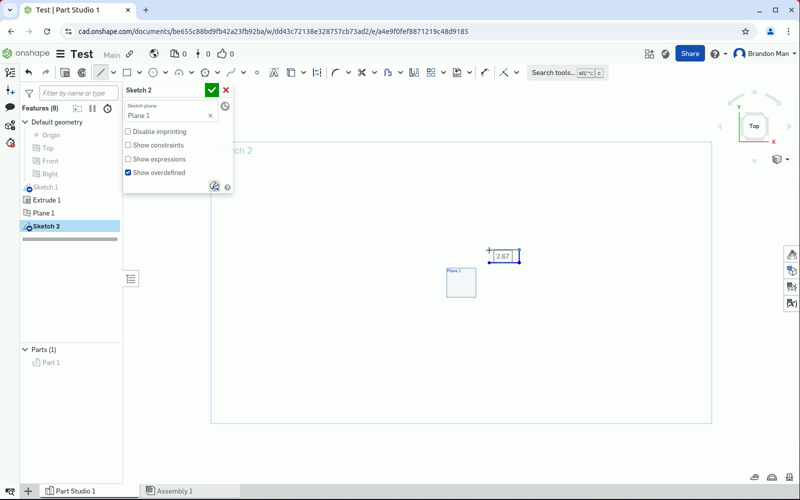
key_up(shift)
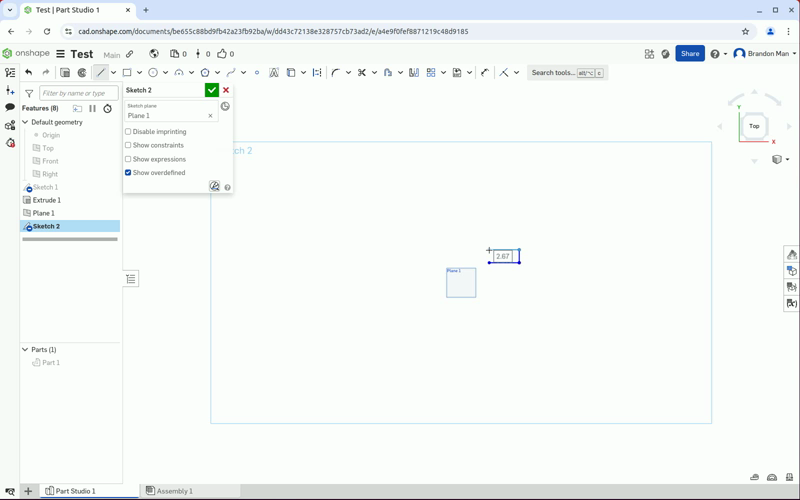
mouse_move(519, 249)
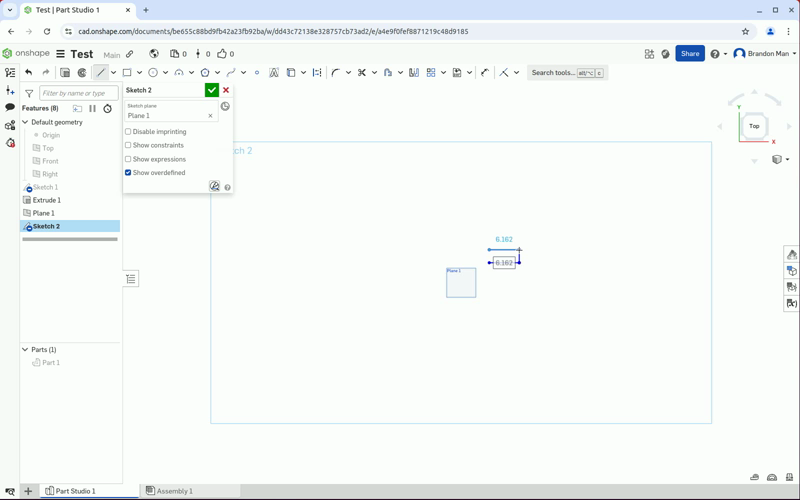
key_down(shift)
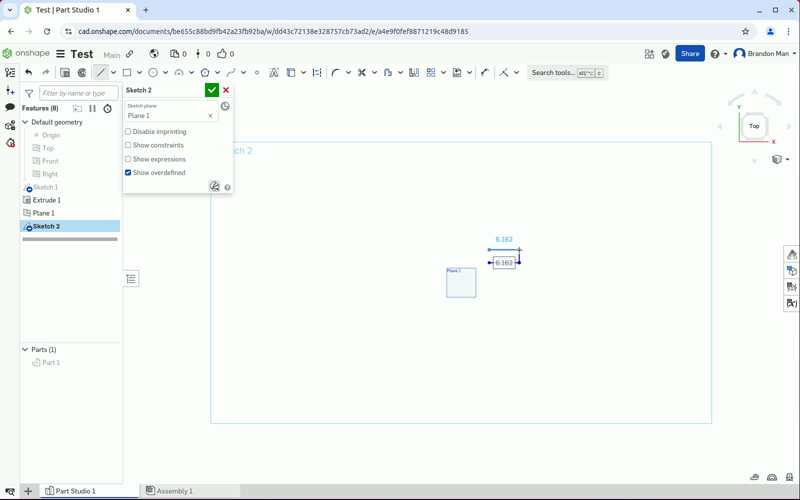
mouse_move(489, 262)
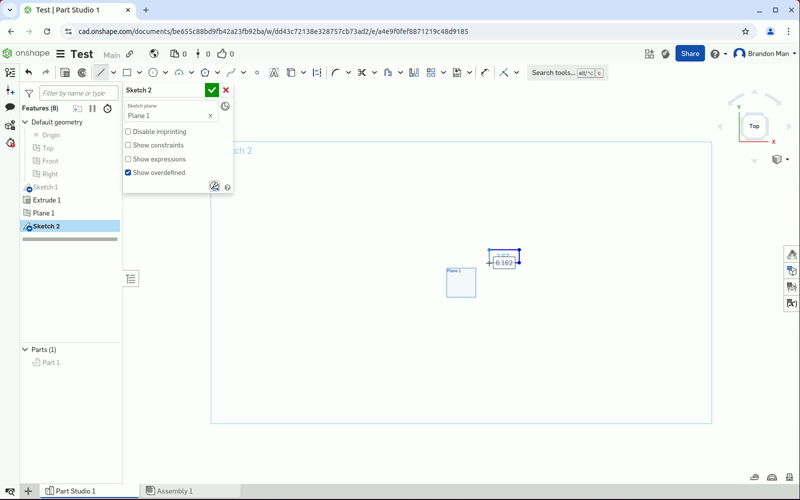
key_up(shift)
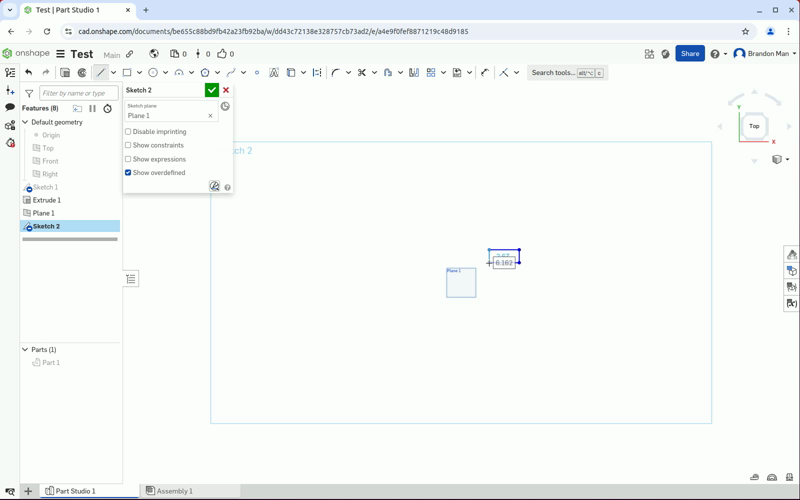
click(489, 262)
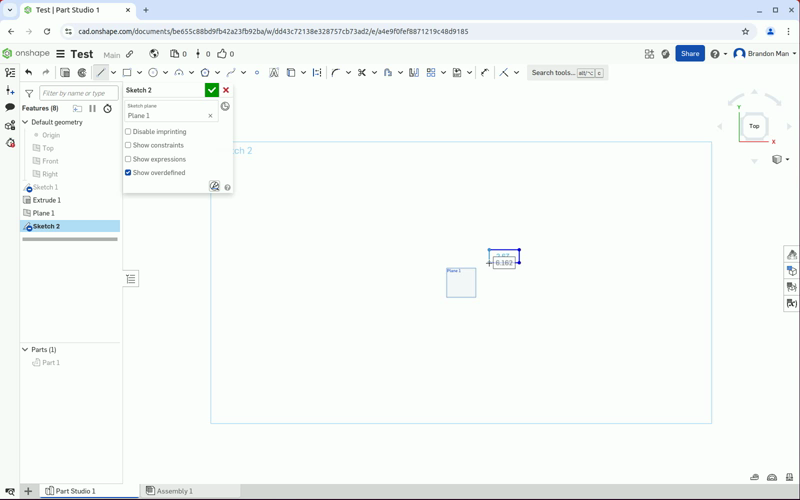
key(esc)
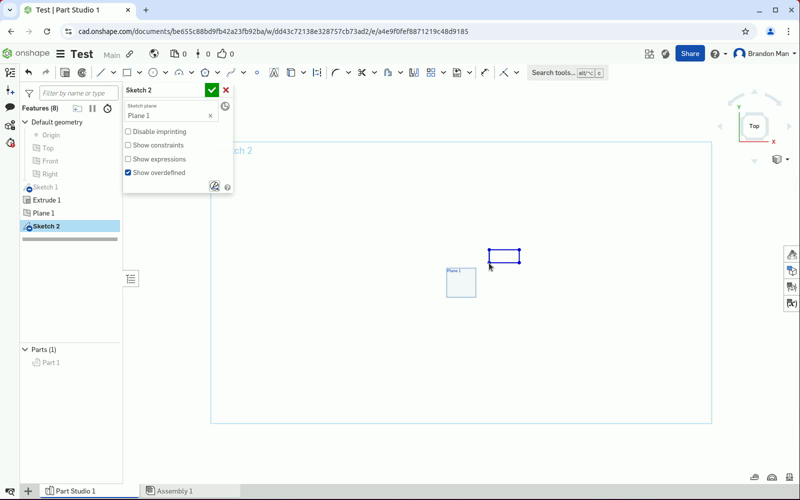
mouse_move(490, 260)
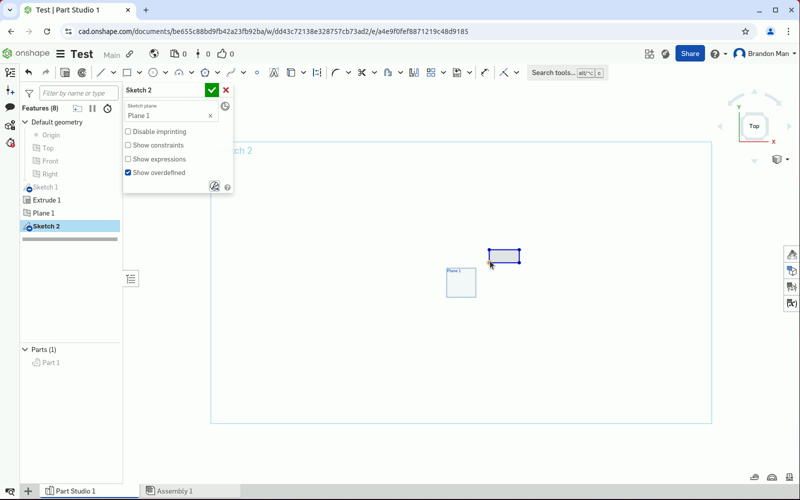
scroll(6)
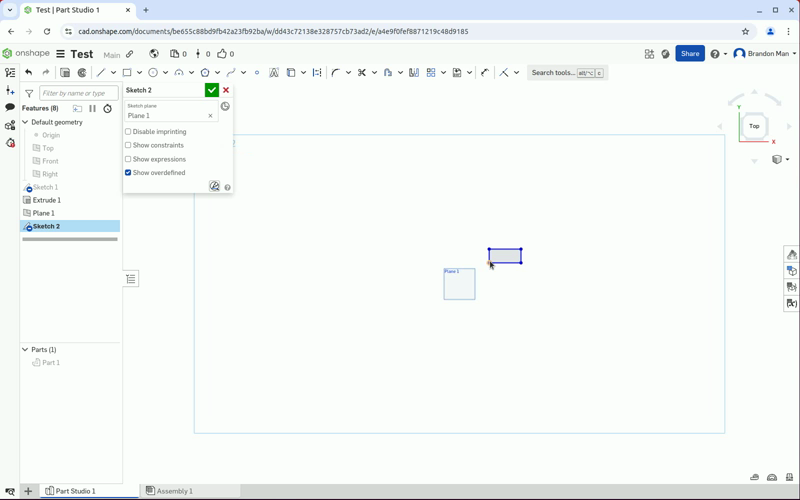
scroll(6)
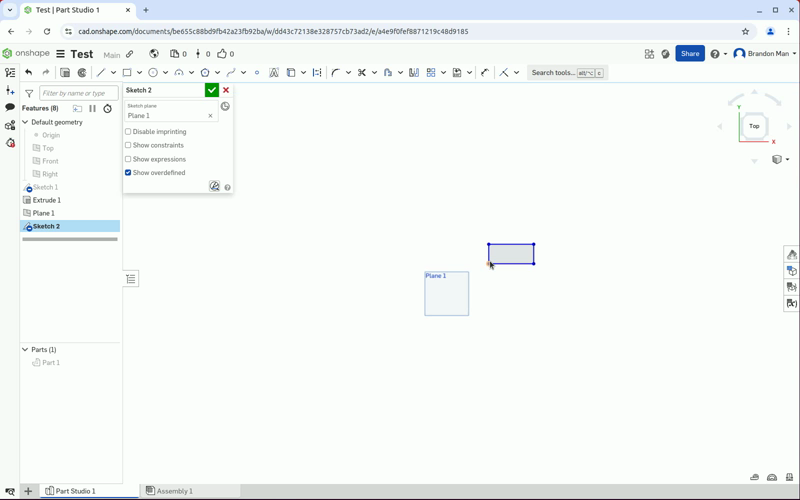
scroll(6)
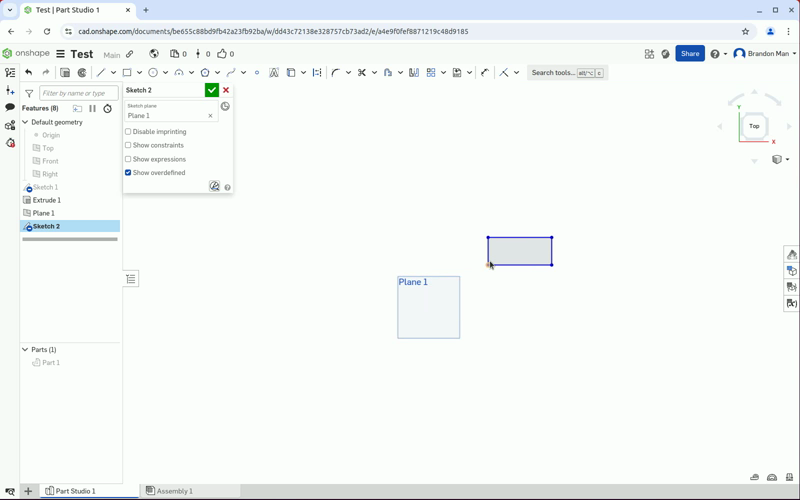
scroll(6)
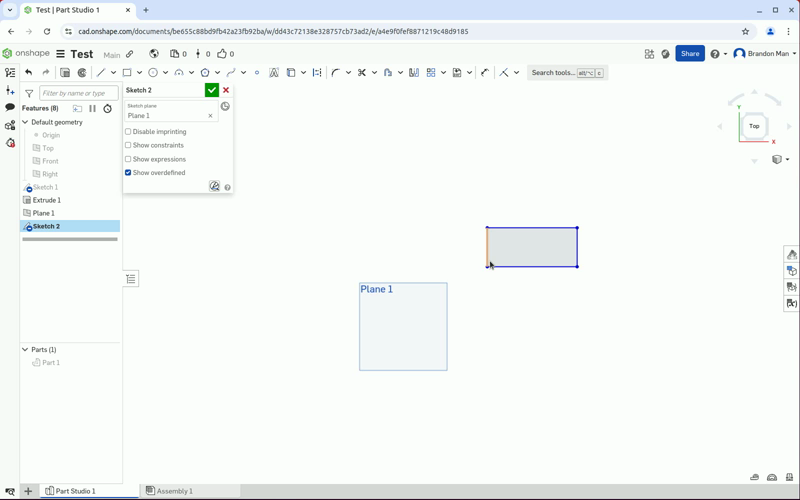
scroll(6)
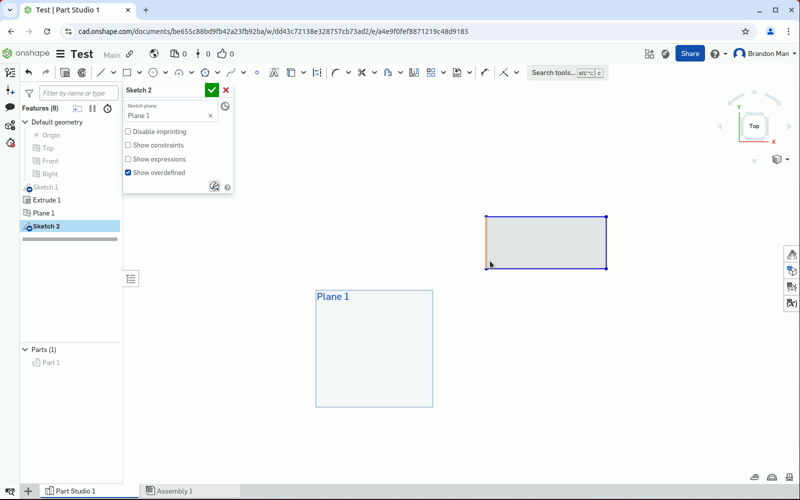
scroll(6)
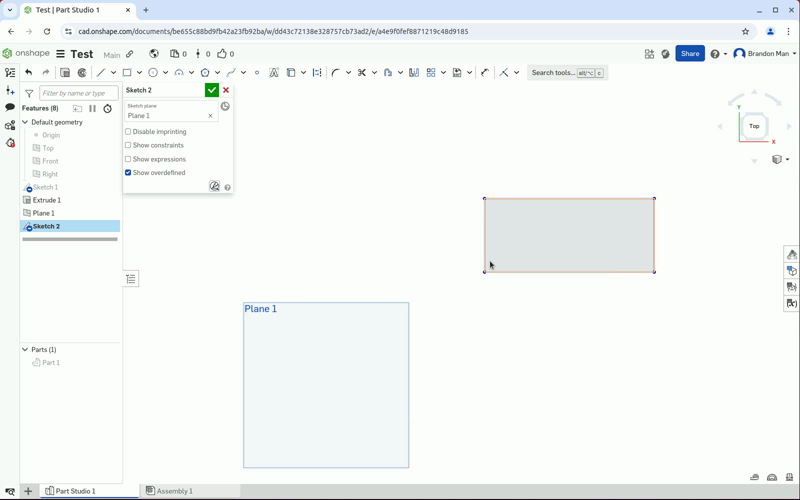
scroll(6)
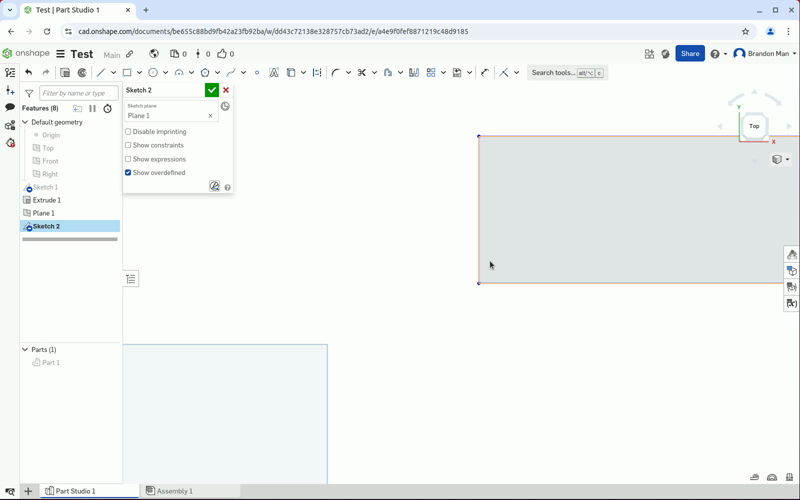
click(490, 260)
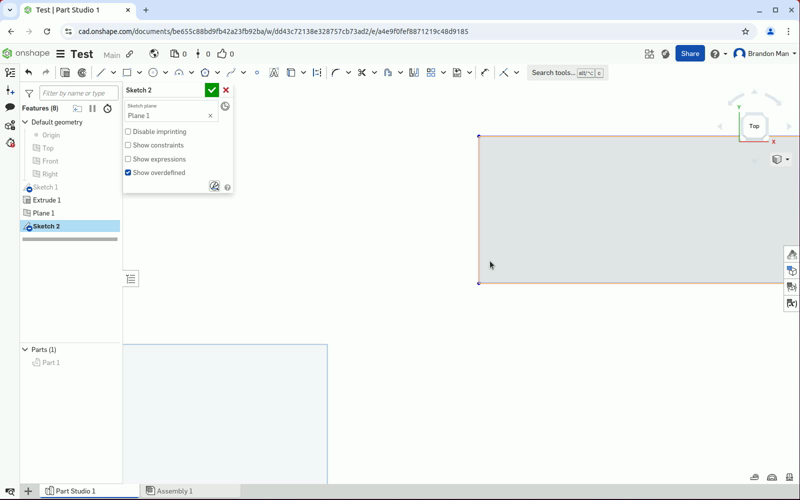
scroll(-6)
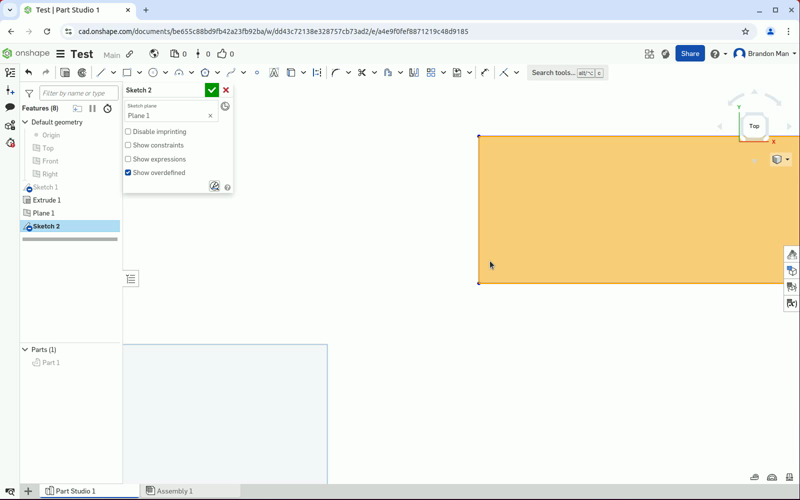
scroll(-6)
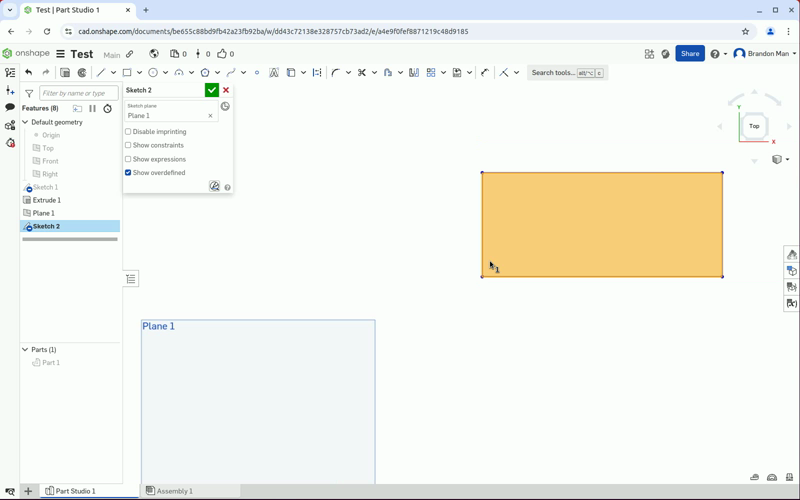
scroll(-6)
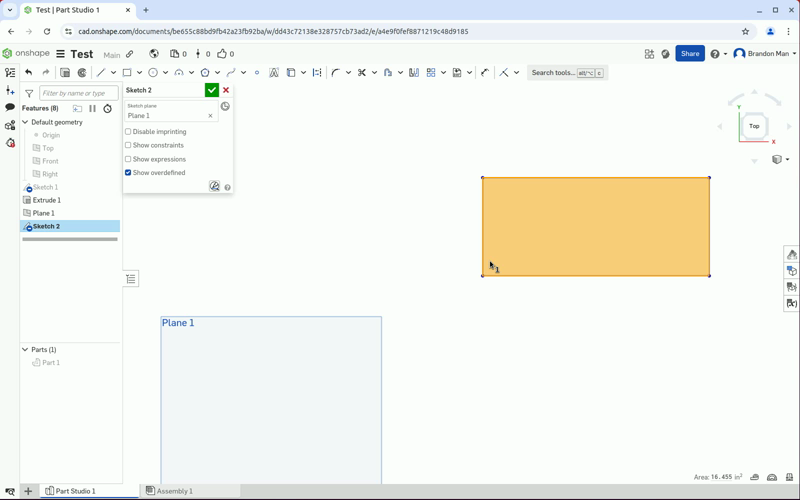
scroll(-6)
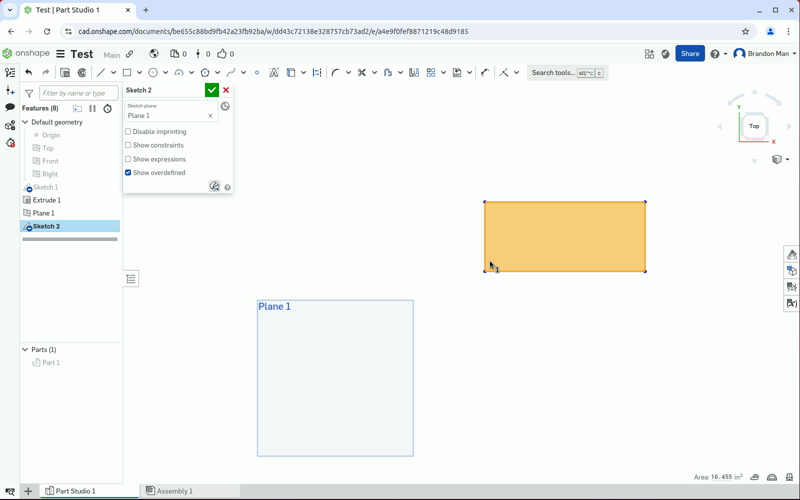
scroll(-6)
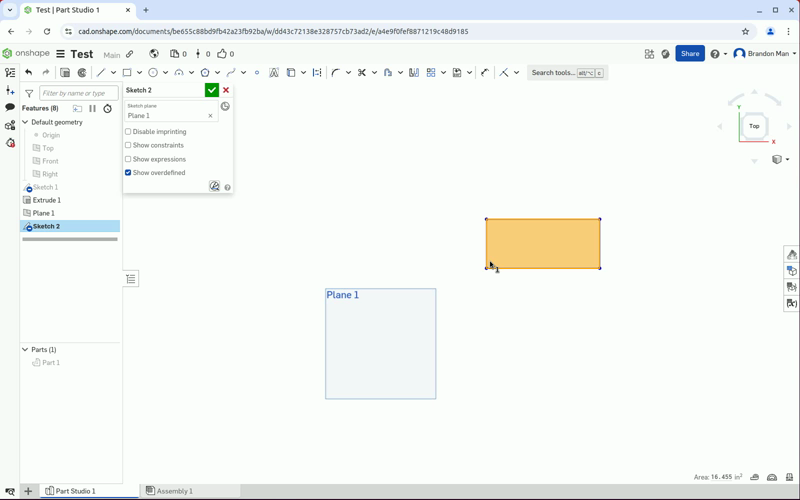
scroll(-6)
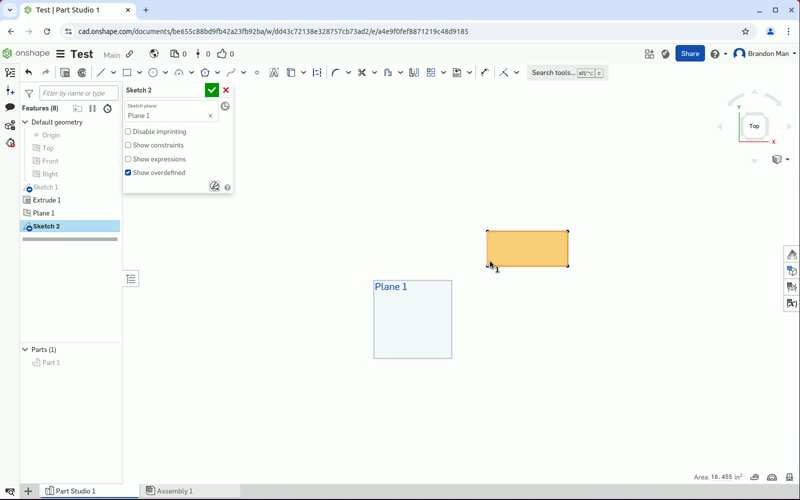
scroll(-6)
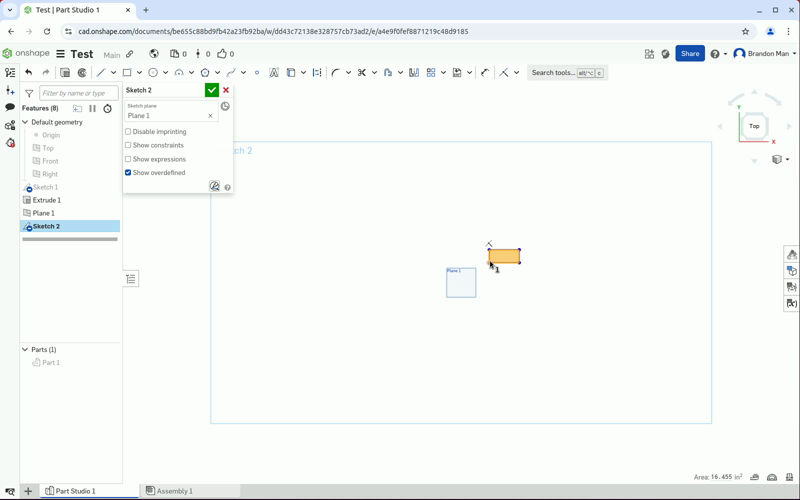
mouse_move(73, 352)
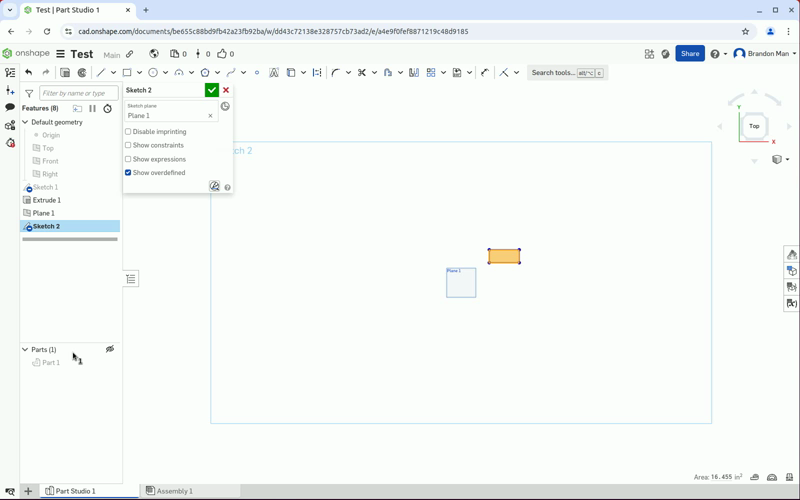
key(shift+y)
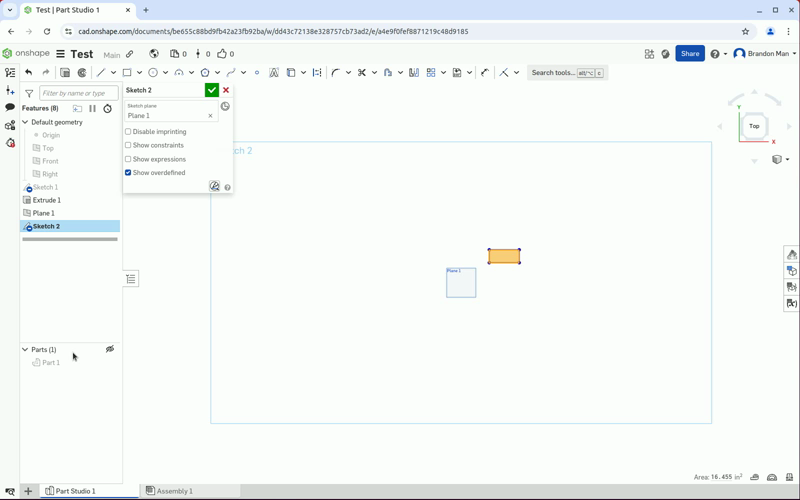
key(shift+e)
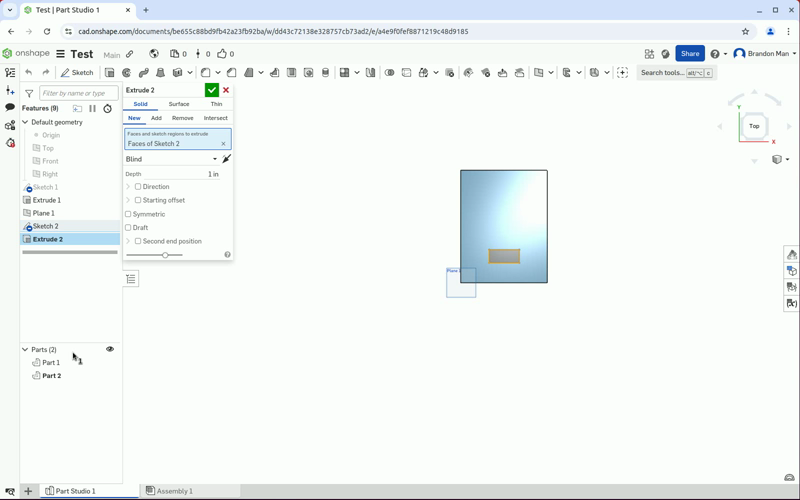
mouse_move(143, 106)
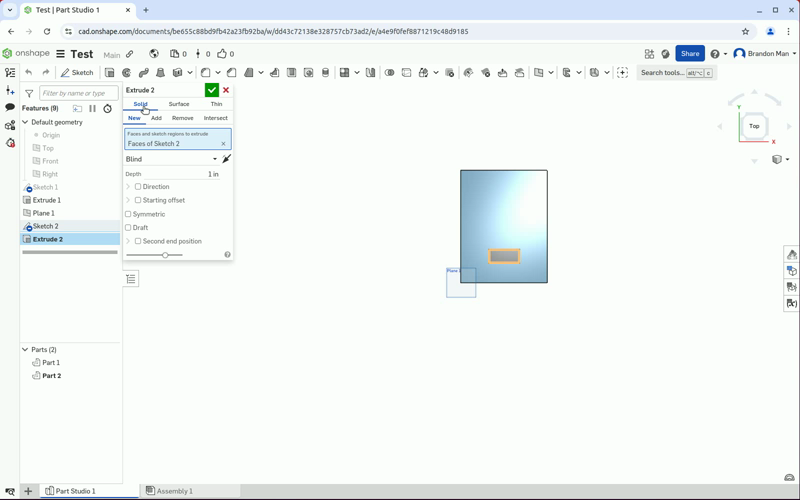
click(143, 106)
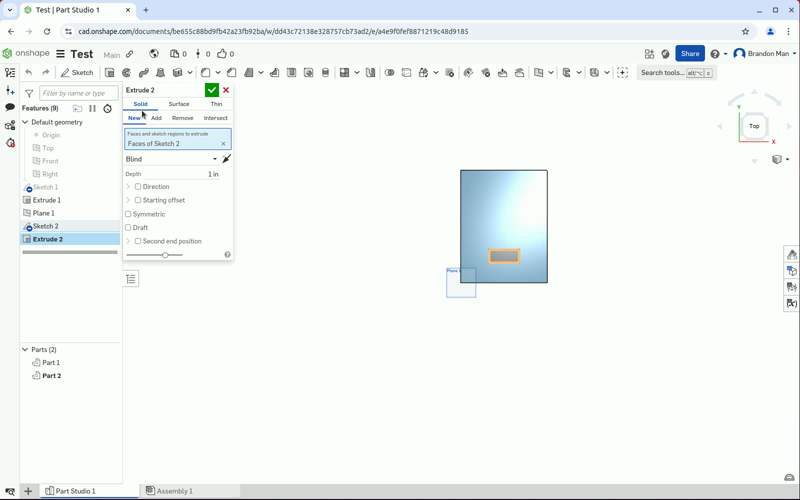
mouse_move(137, 120)
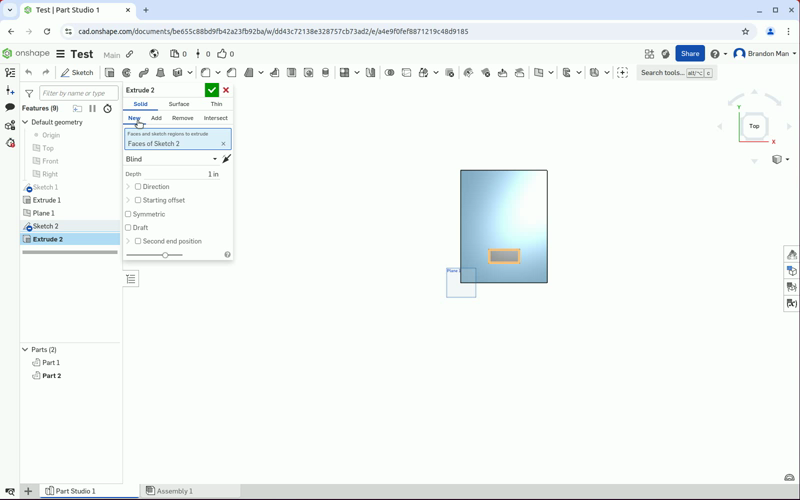
click(137, 120)
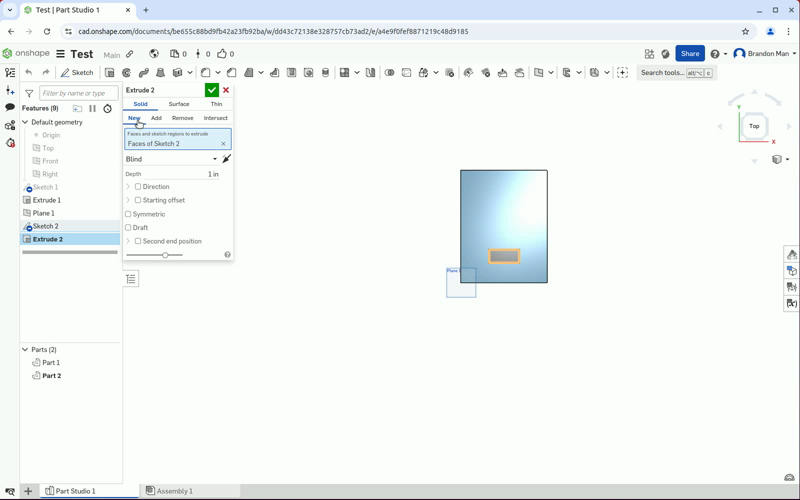
key(tab, 4)
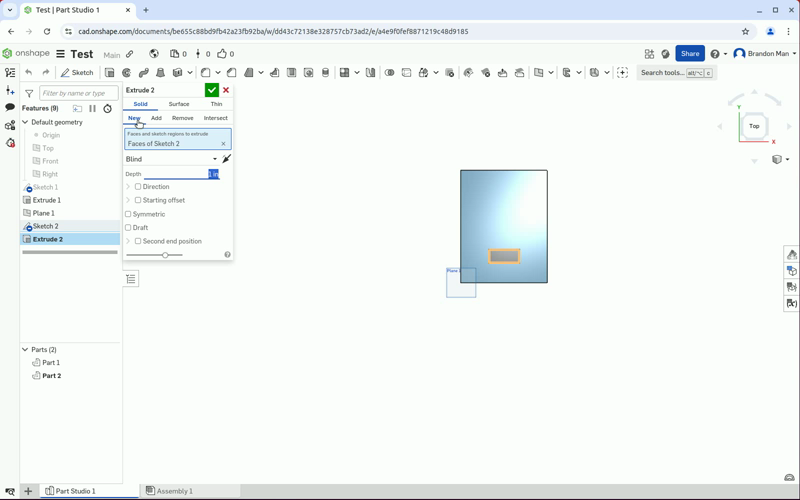
text(1.444)
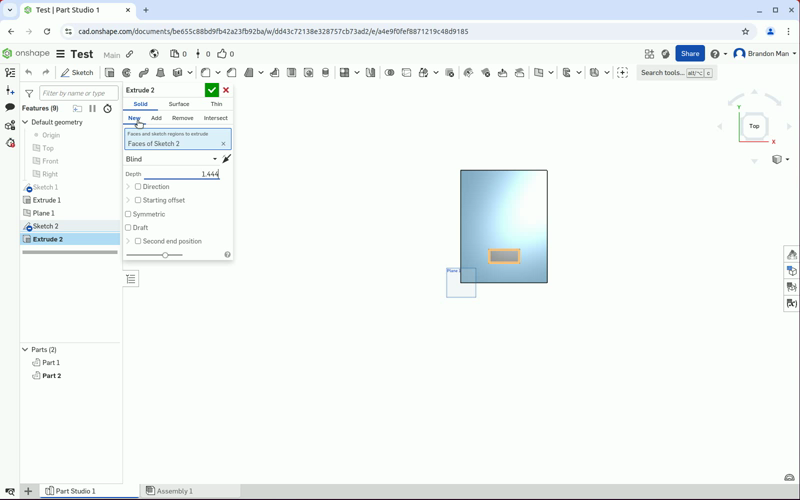
key(enter)
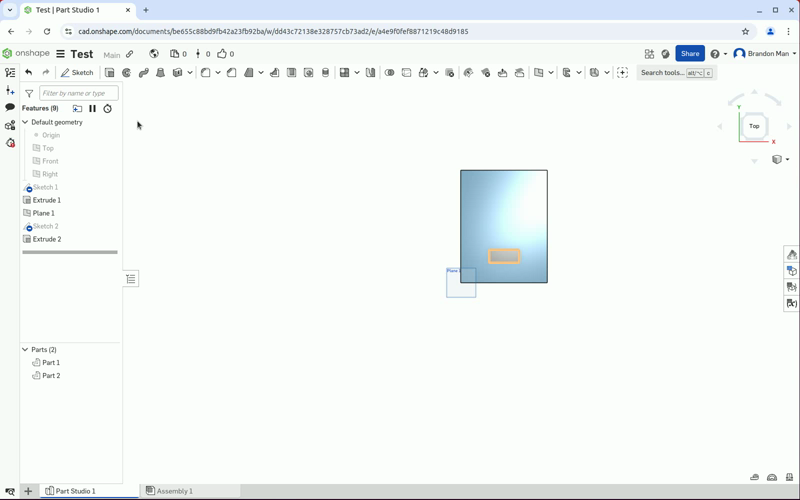
key(shift+h)
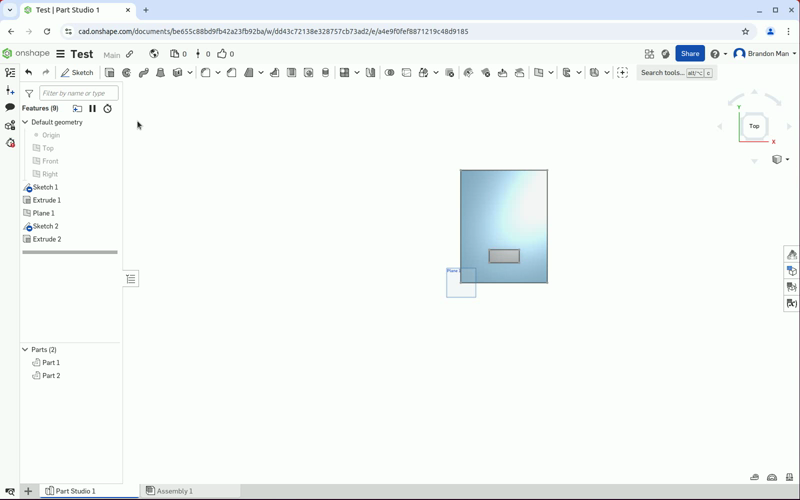
key(shift+h)
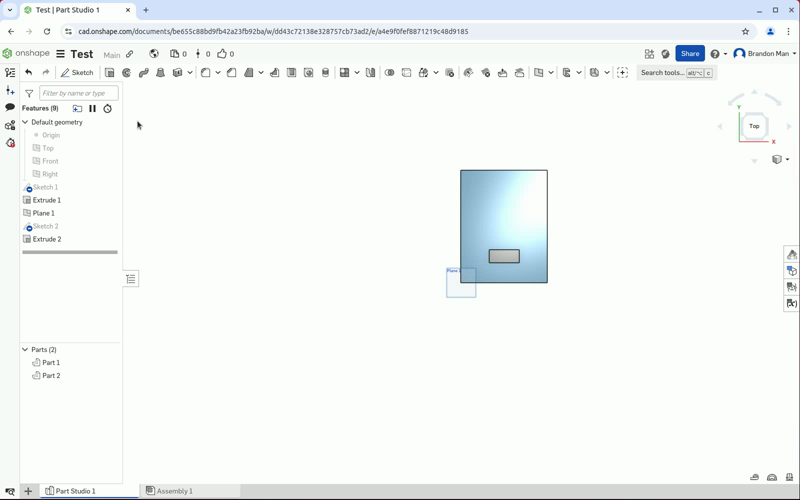
mouse_move(73, 189)
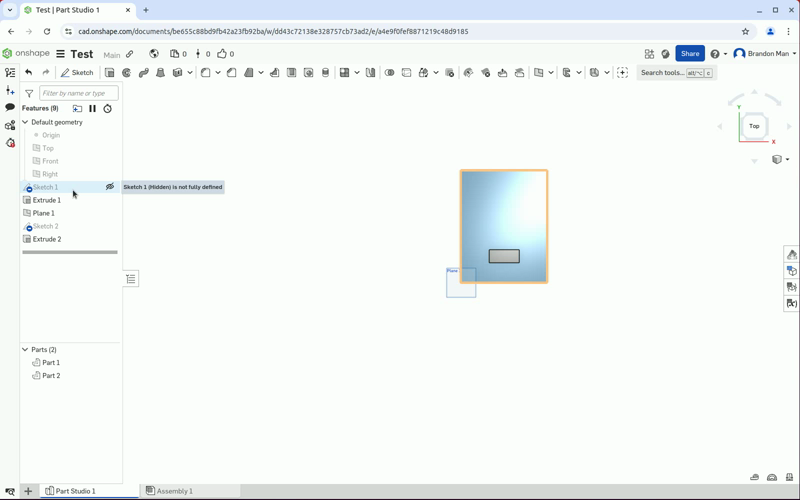
click(73, 189)
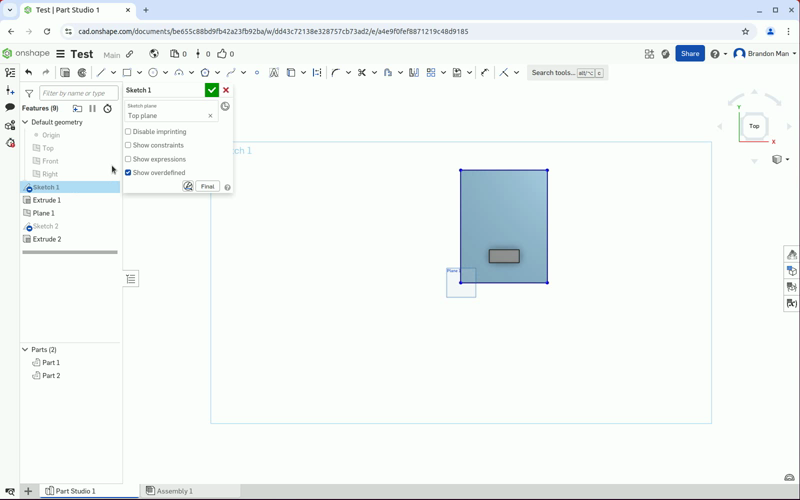
mouse_move(229, 92)
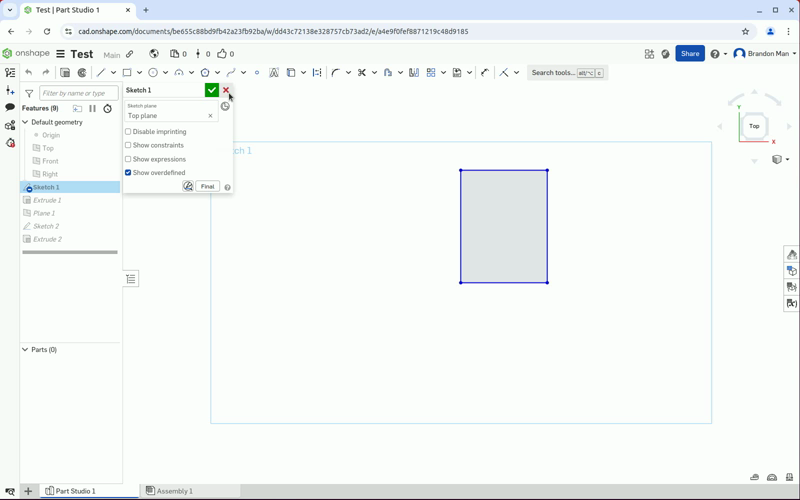
click(229, 92)
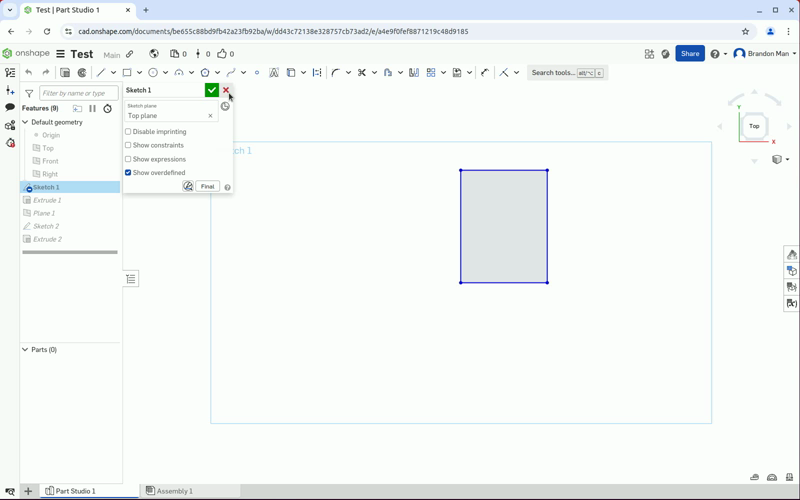
key(shift+s)
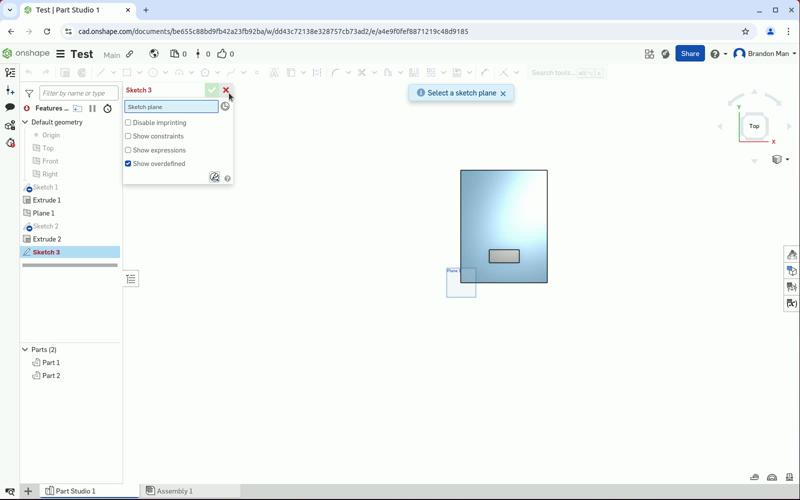
mouse_move(73, 215)
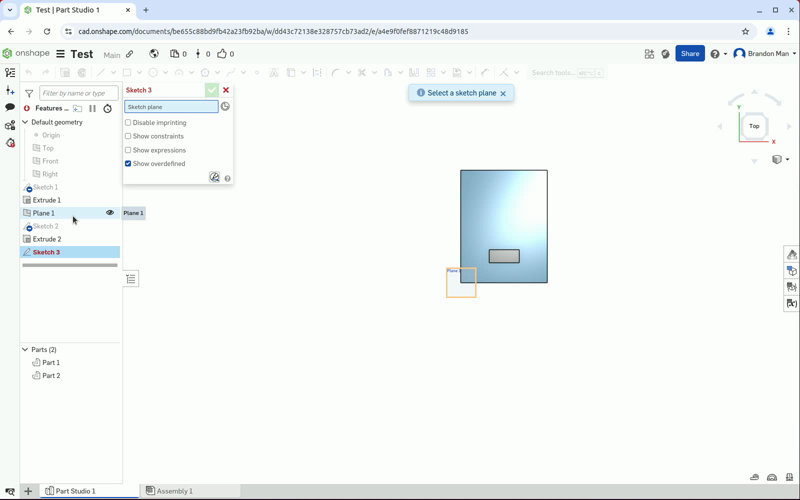
click(73, 215)
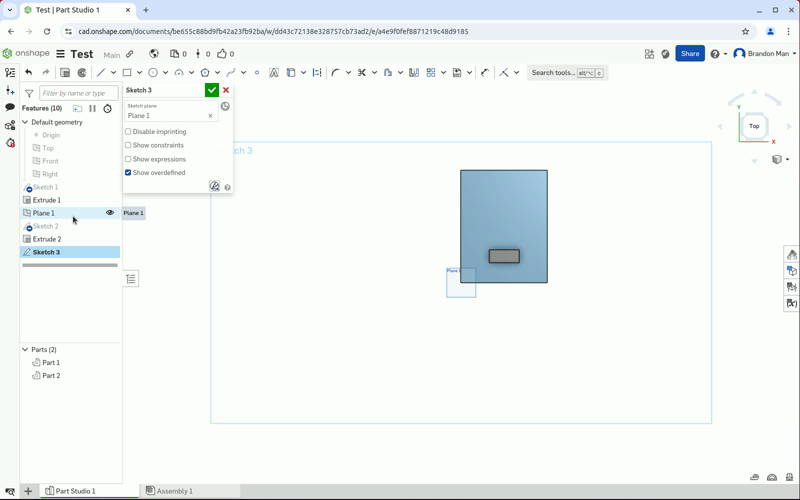
mouse_move(73, 352)
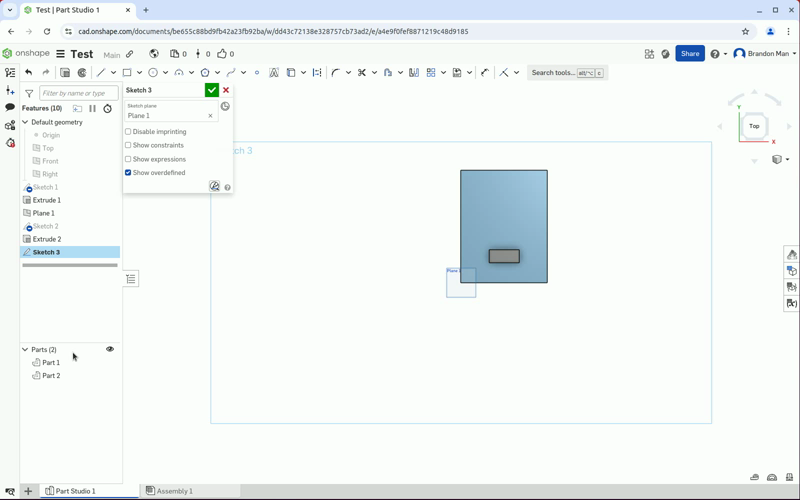
key(y)
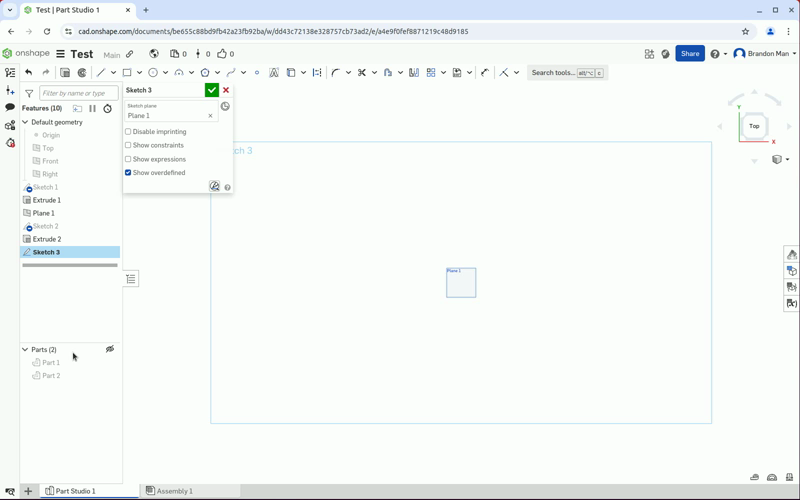
key(l)
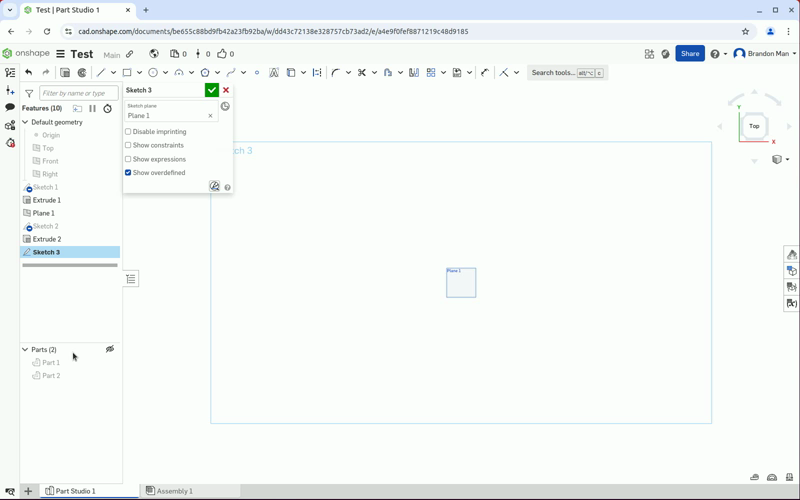
key_down(shift)
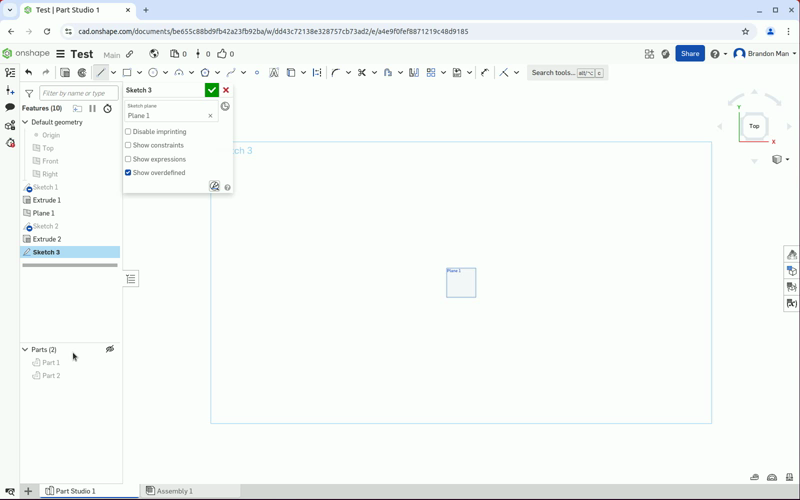
mouse_move(460, 282)
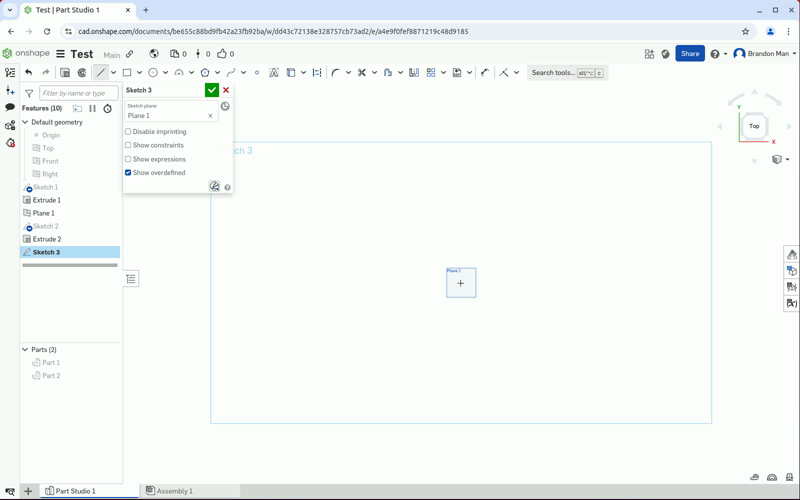
click(460, 282)
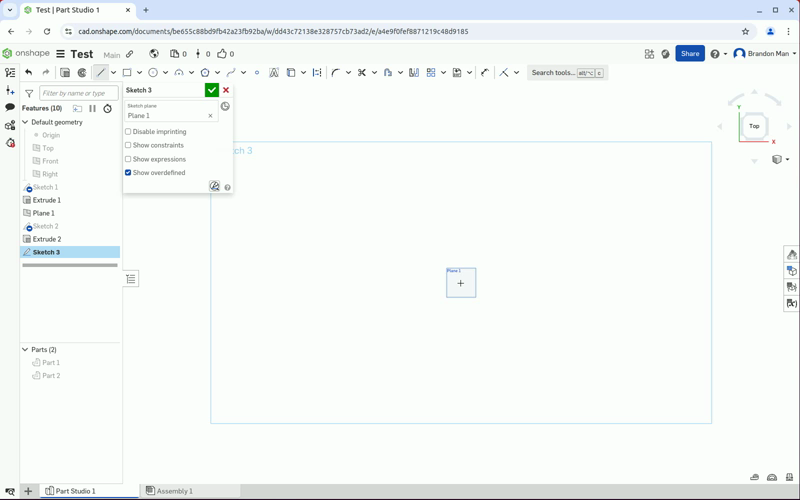
key_up(shift)
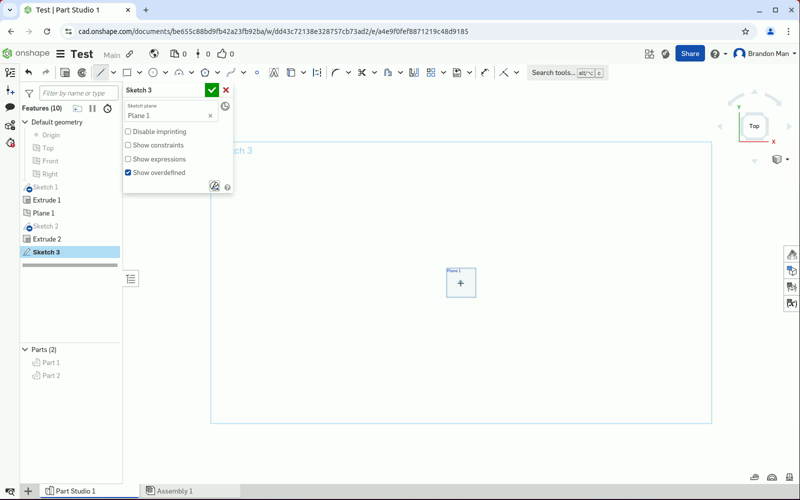
key_down(shift)
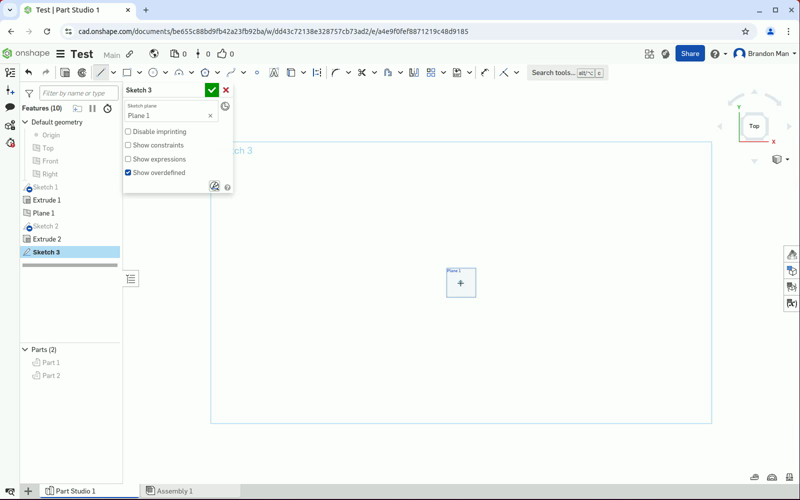
mouse_move(490, 282)
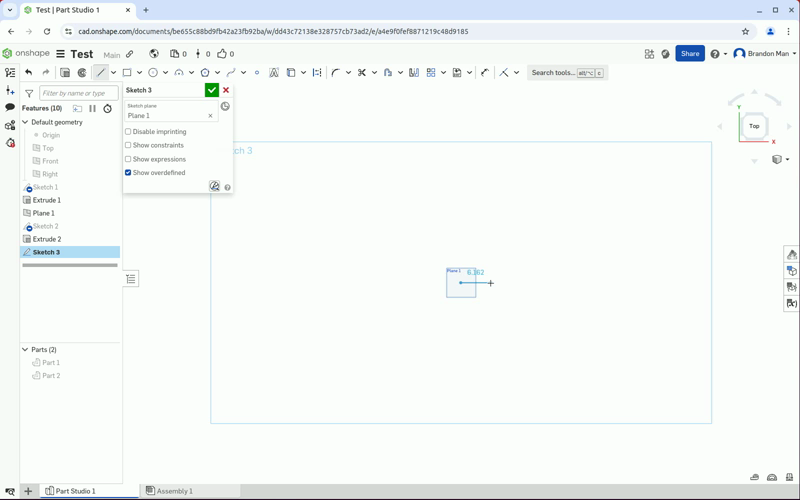
mouse_move(463, 282)
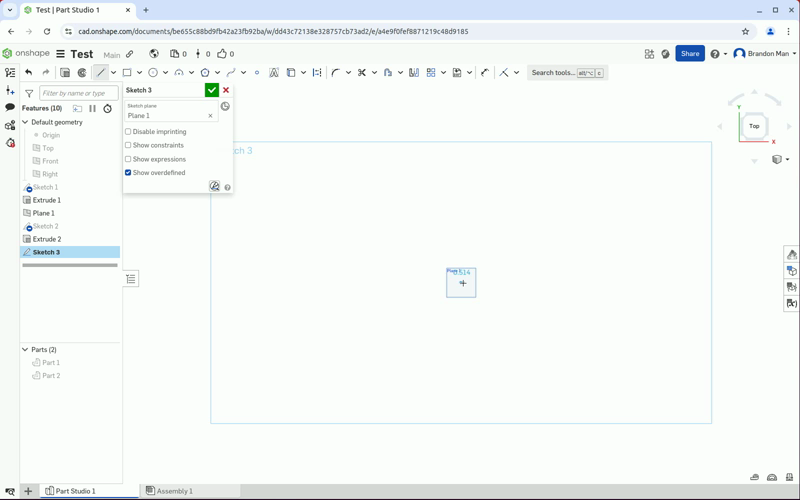
scroll(6)
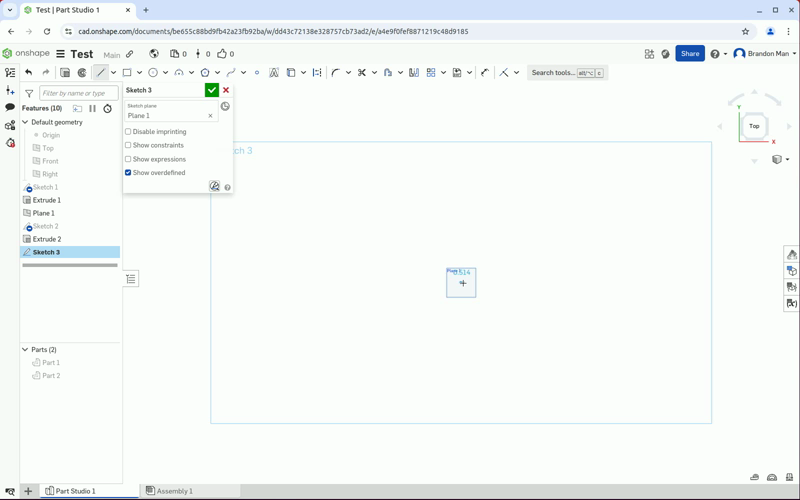
scroll(6)
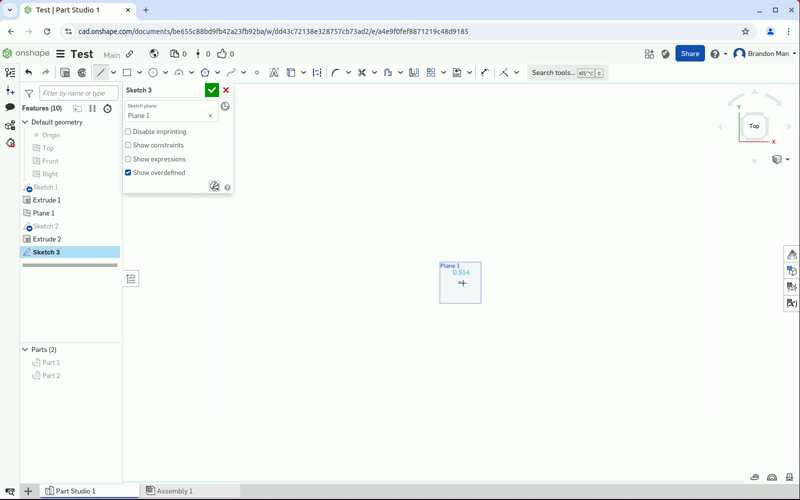
scroll(6)
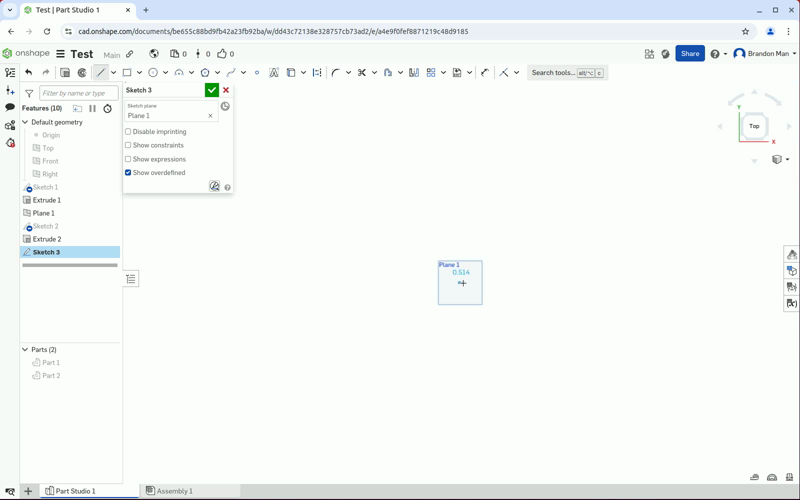
scroll(6)
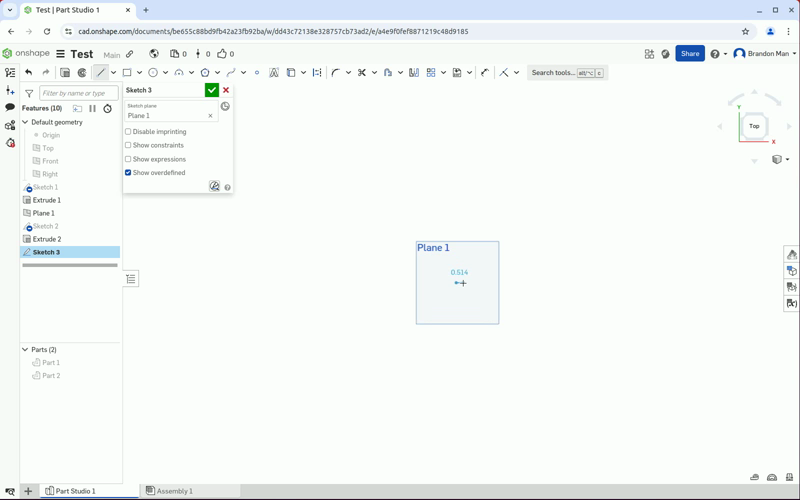
scroll(6)
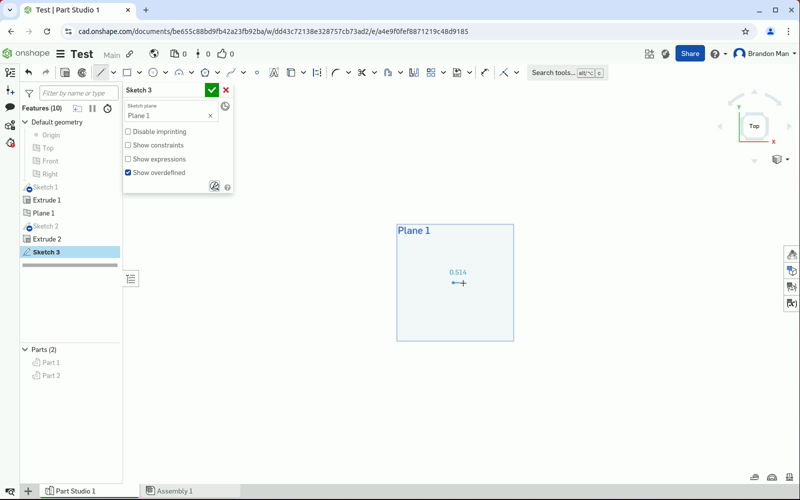
scroll(6)
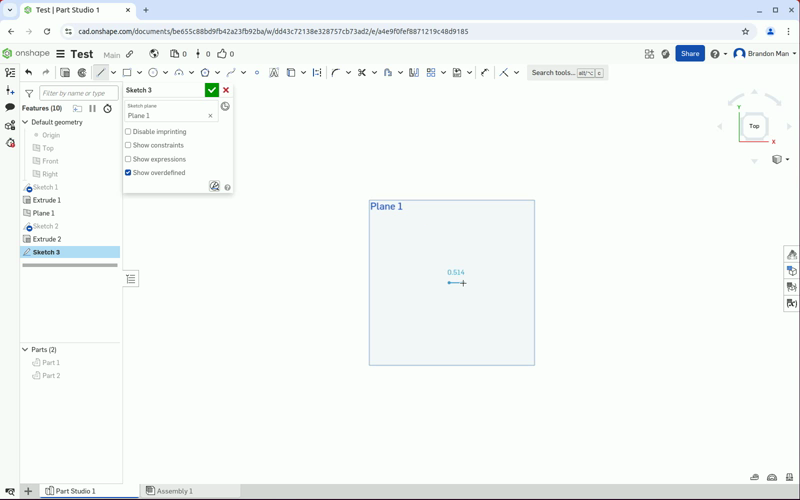
scroll(6)
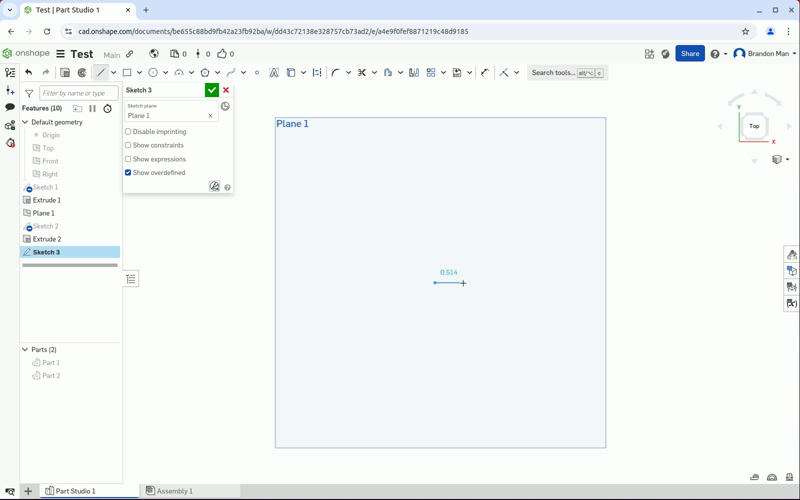
click(463, 282)
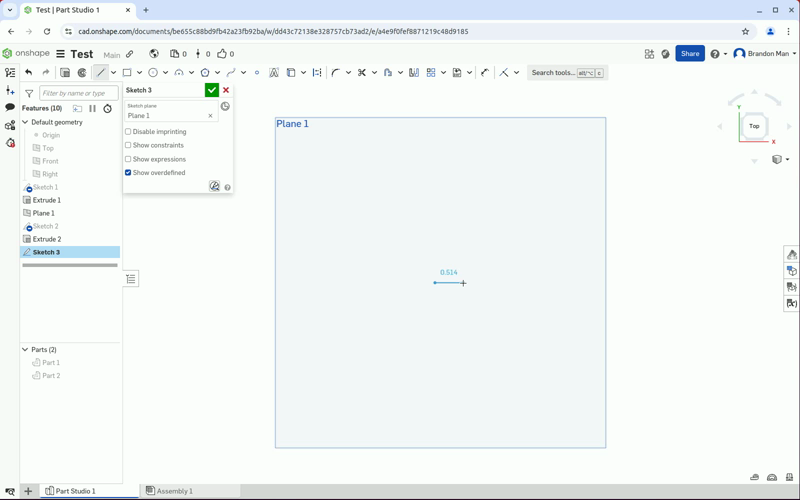
scroll(-6)
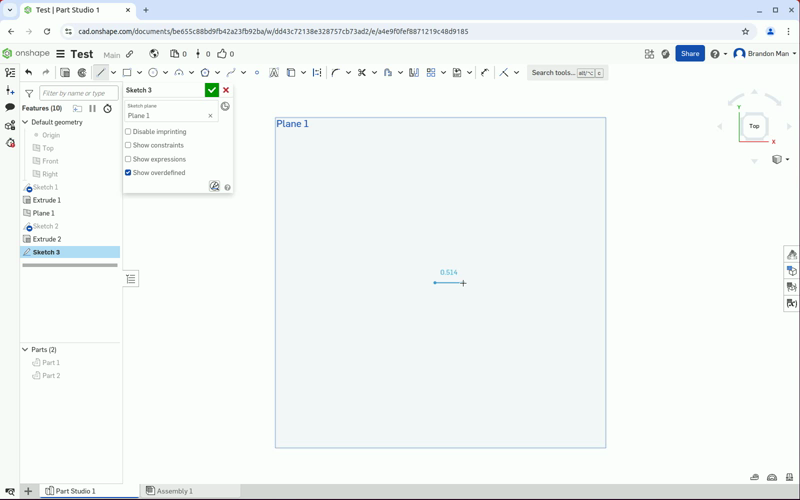
scroll(-6)
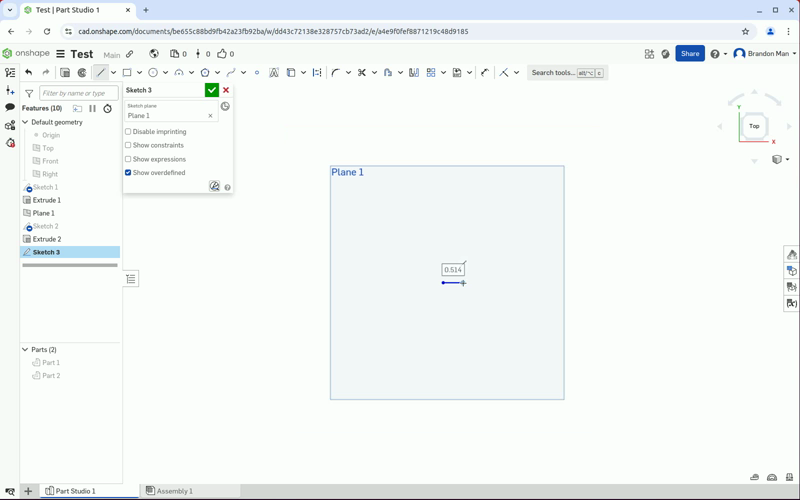
scroll(-6)
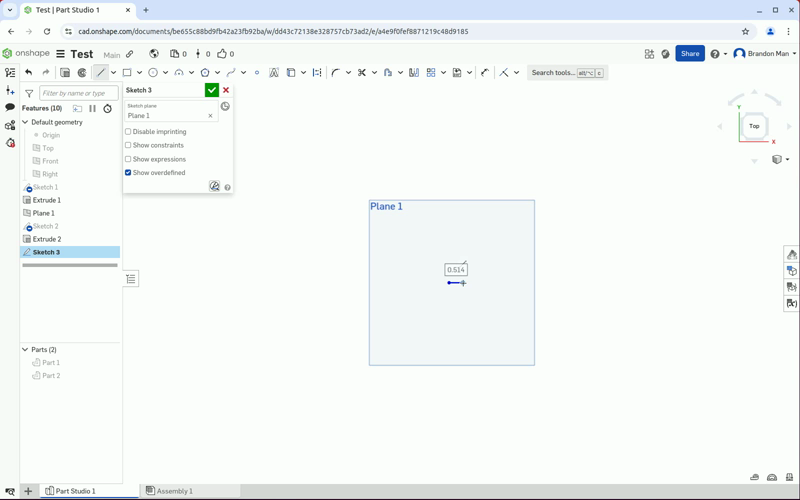
scroll(-6)
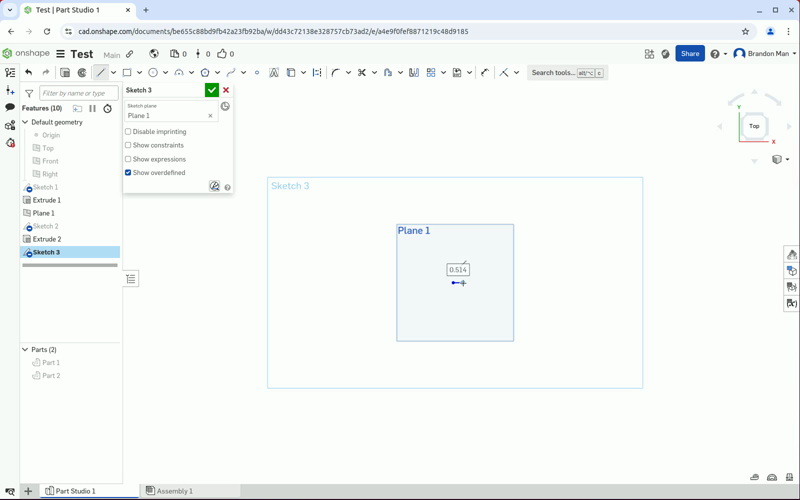
scroll(-6)
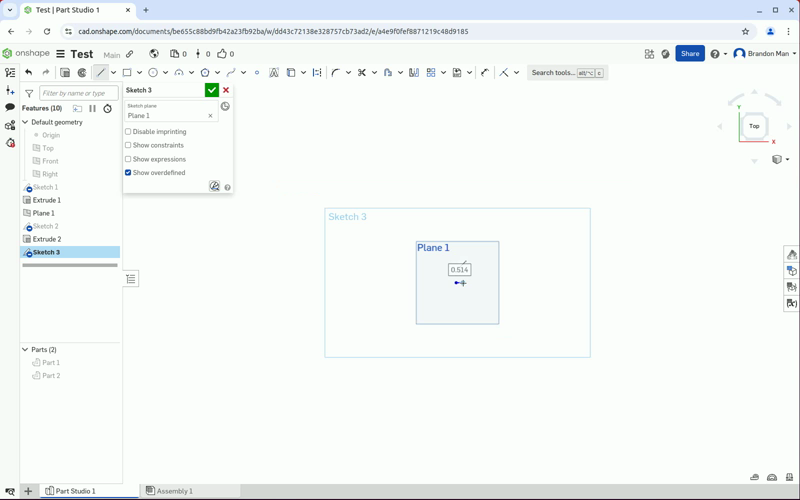
scroll(-6)
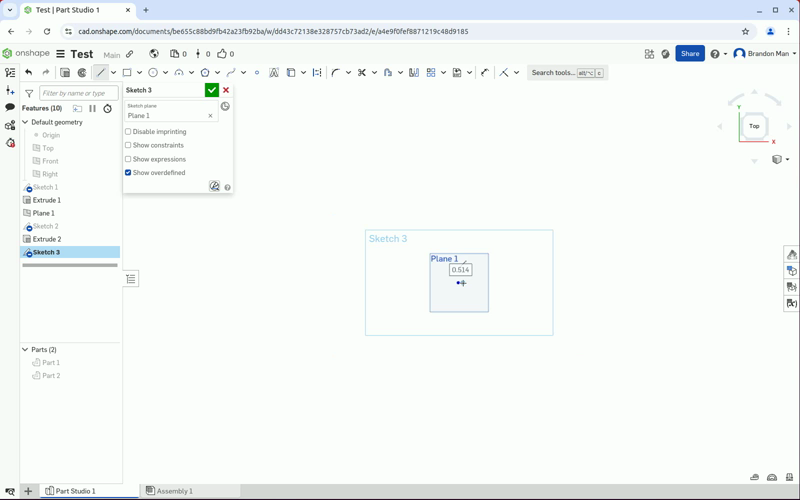
scroll(-6)
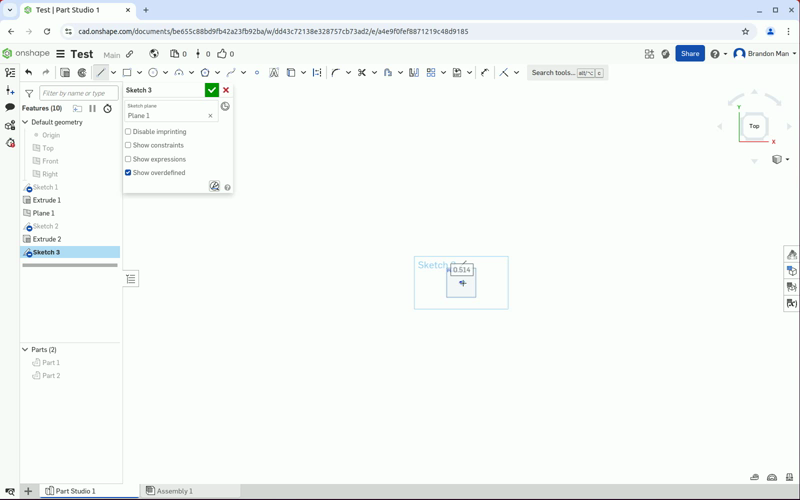
key_up(shift)
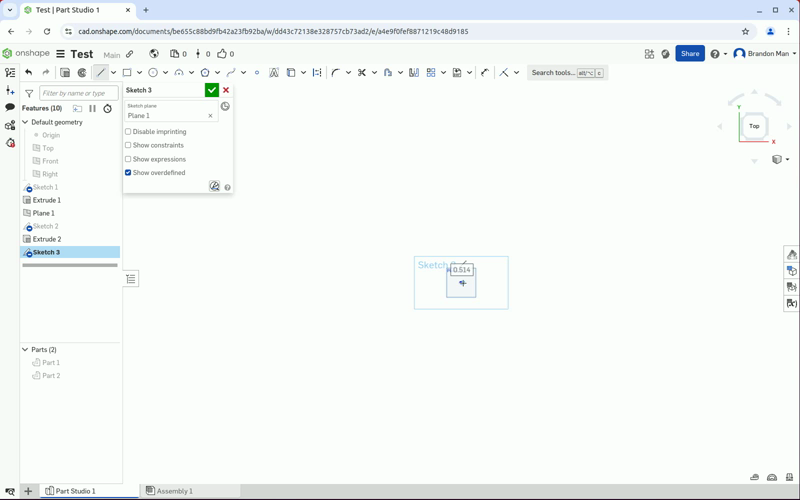
key_down(shift)
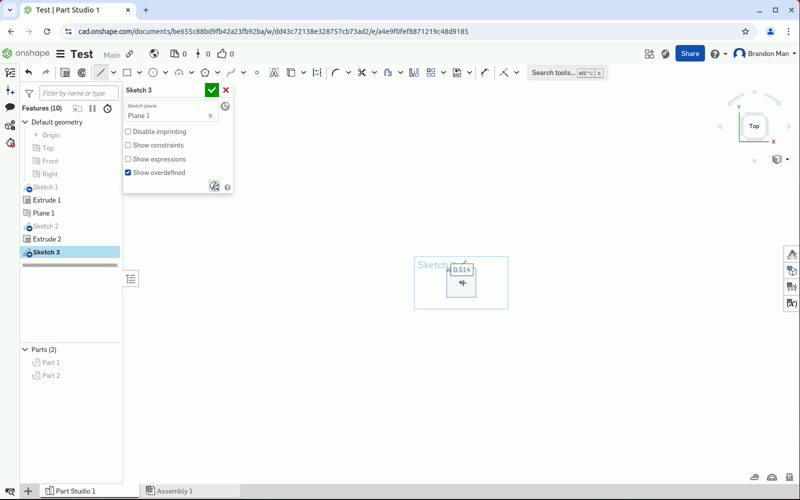
mouse_move(463, 170)
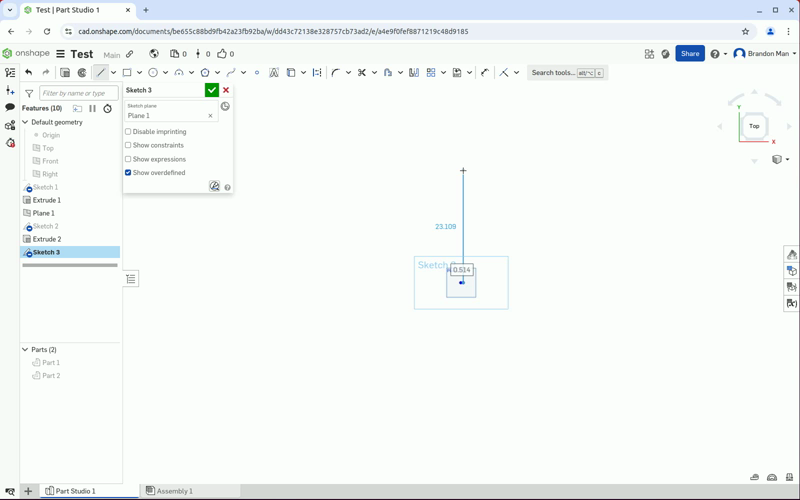
click(463, 170)
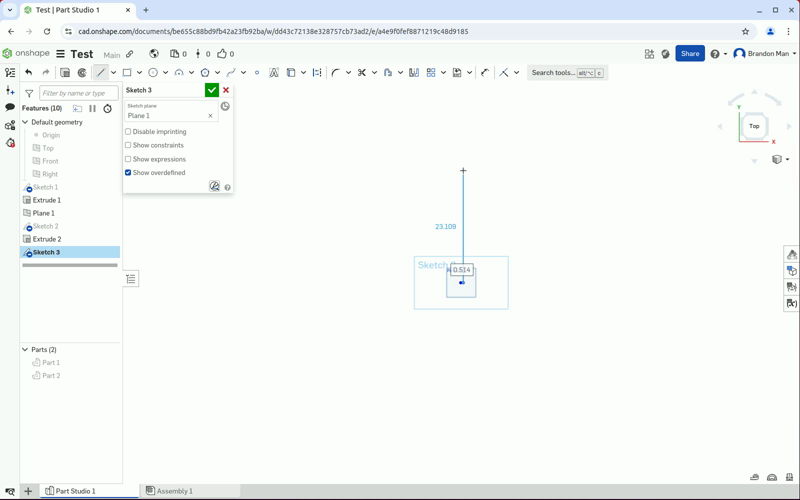
key_up(shift)
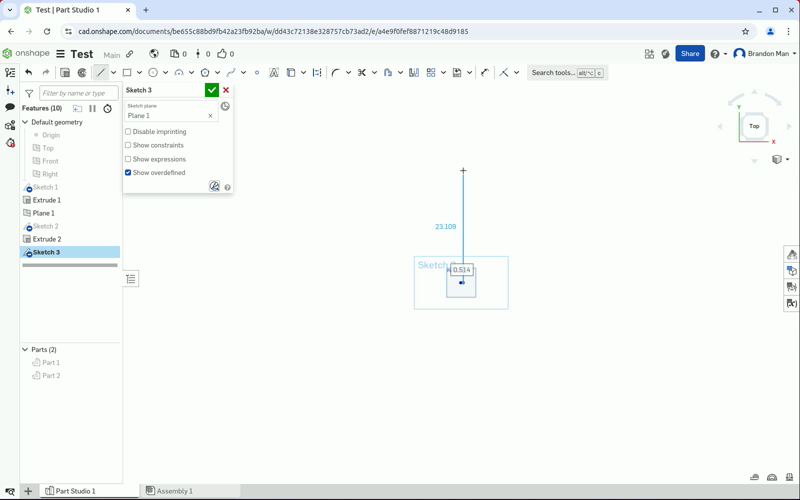
key_down(shift)
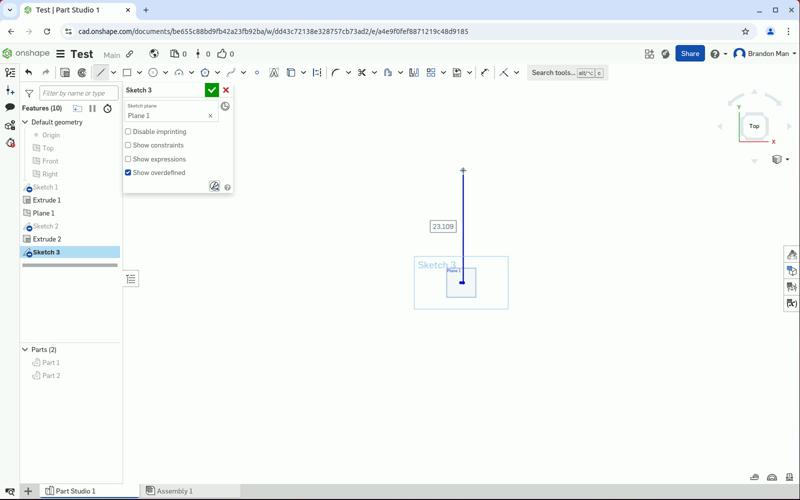
mouse_move(493, 170)
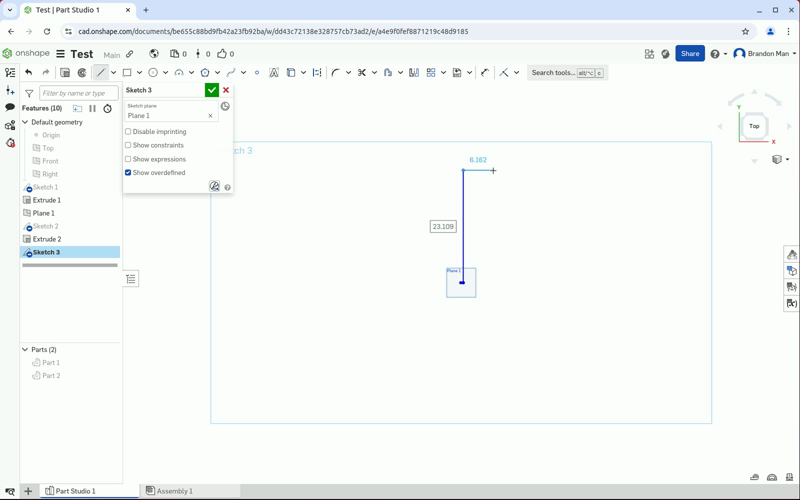
mouse_move(460, 170)
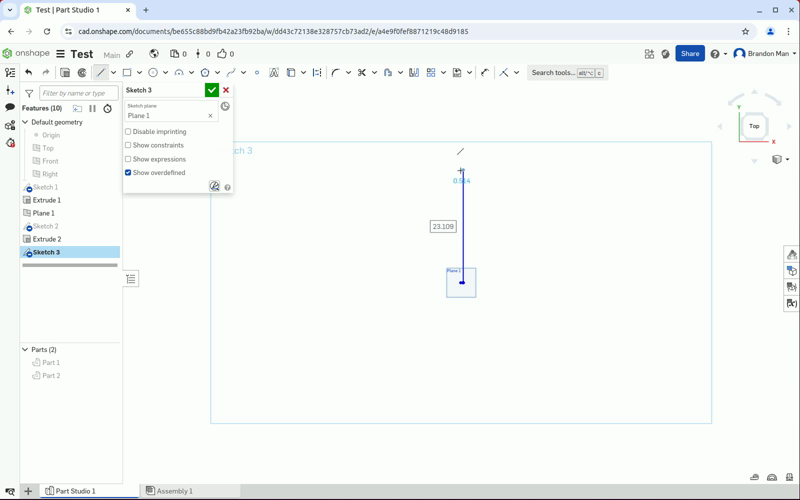
scroll(6)
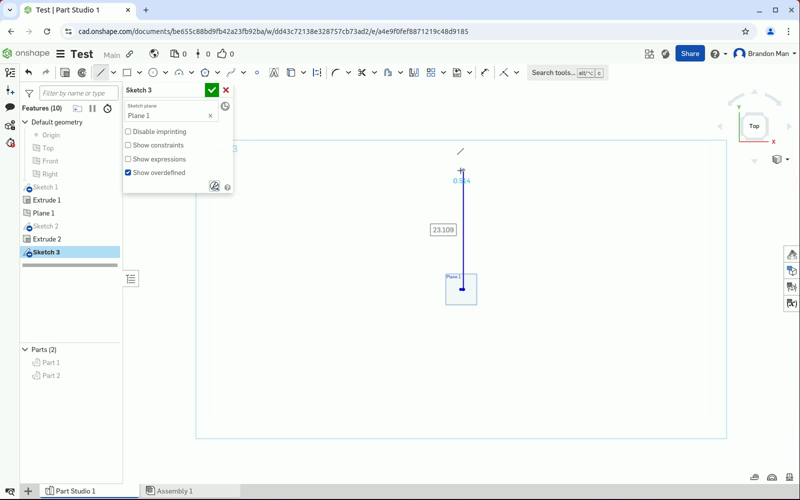
scroll(6)
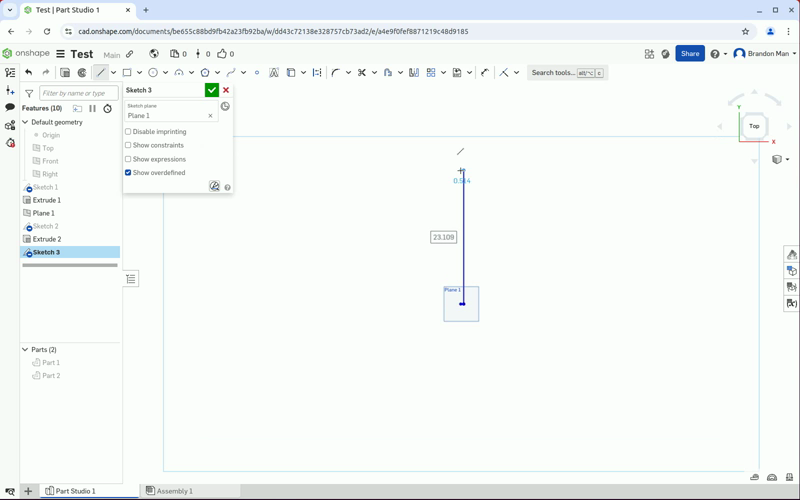
scroll(6)
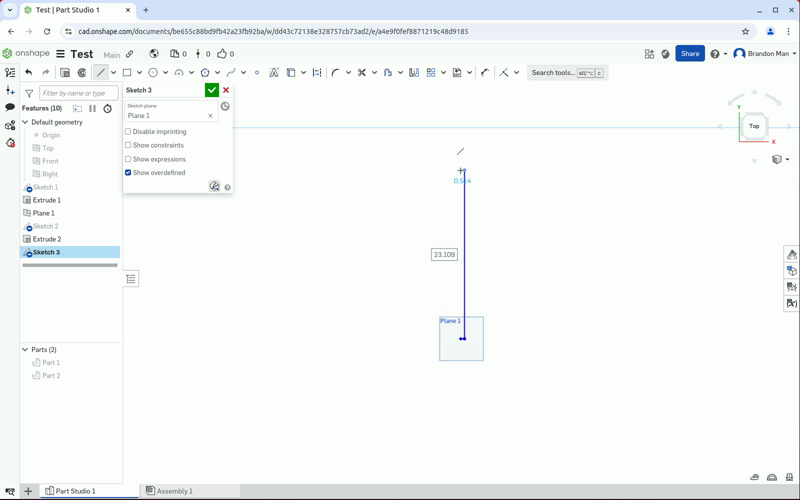
scroll(6)
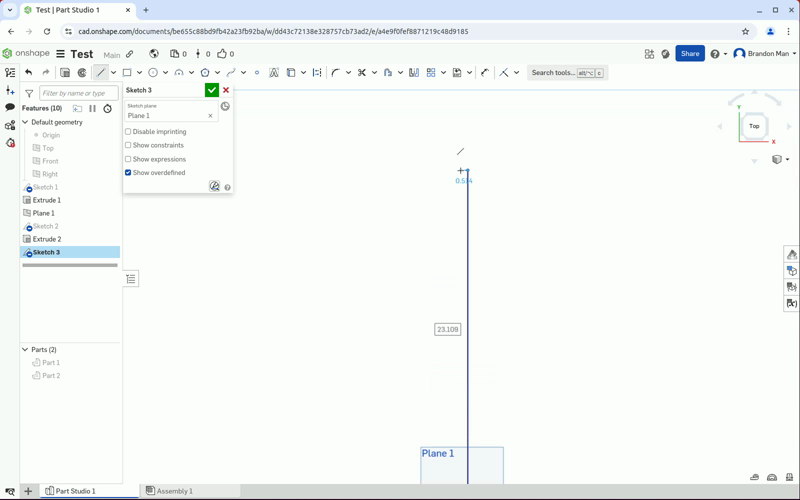
scroll(6)
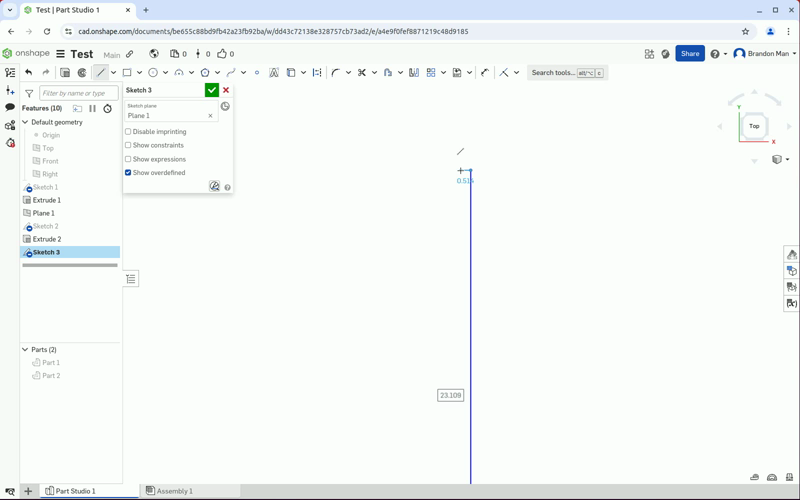
scroll(6)
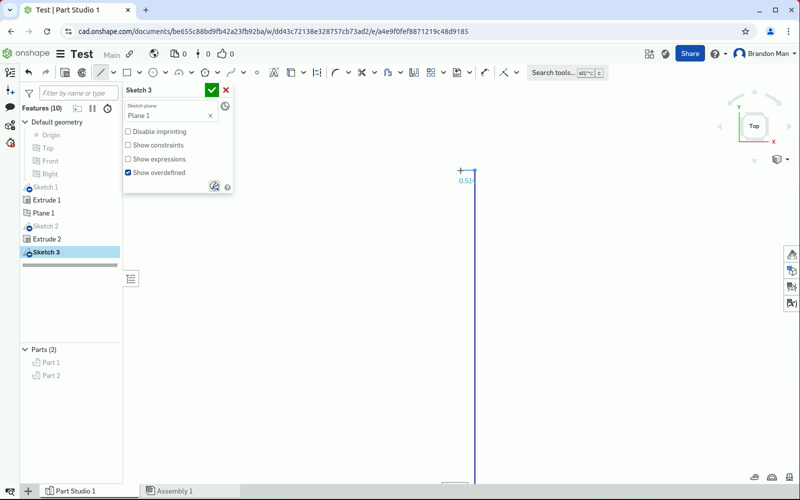
scroll(6)
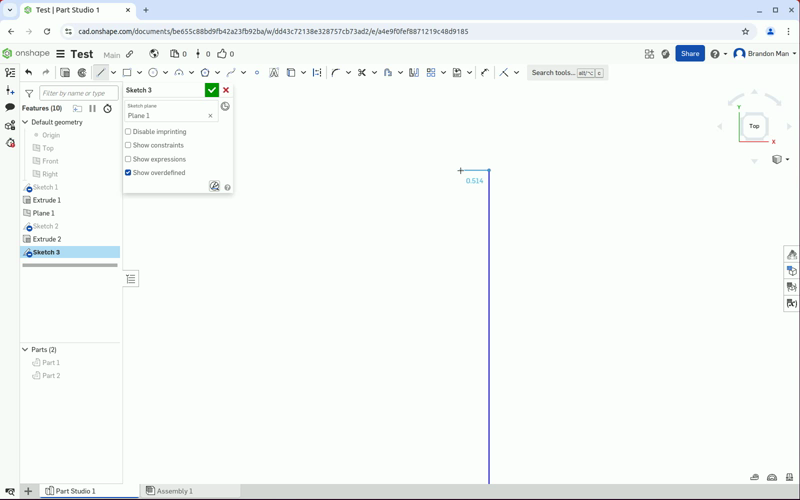
click(460, 170)
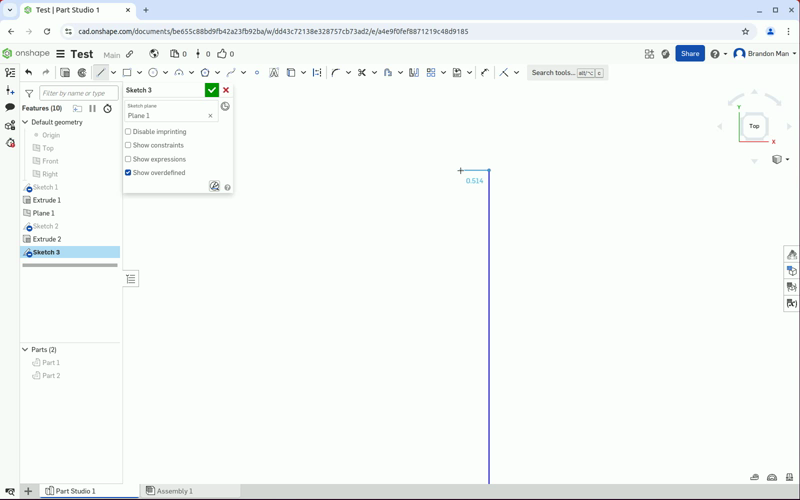
scroll(-6)
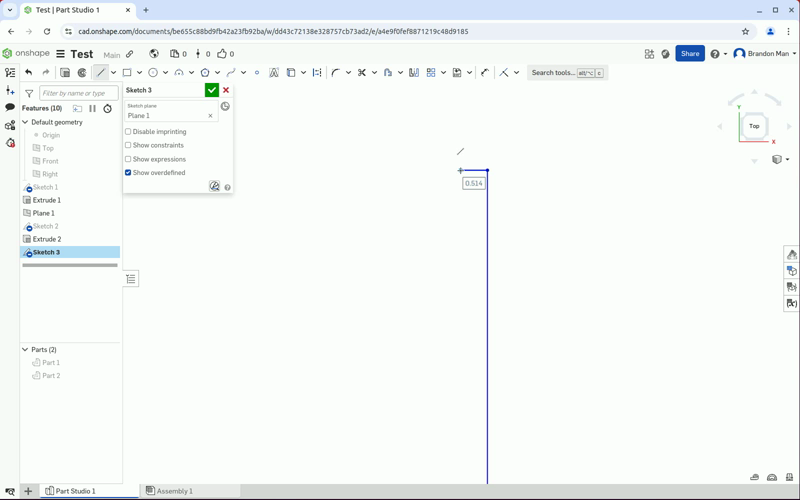
scroll(-6)
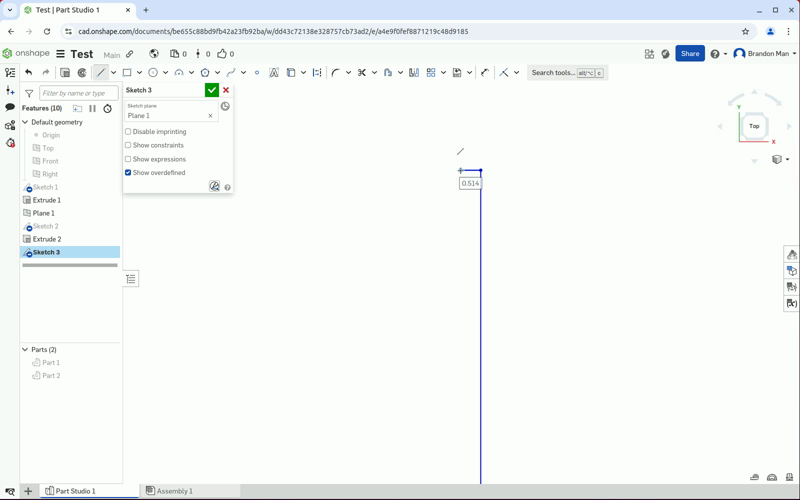
scroll(-6)
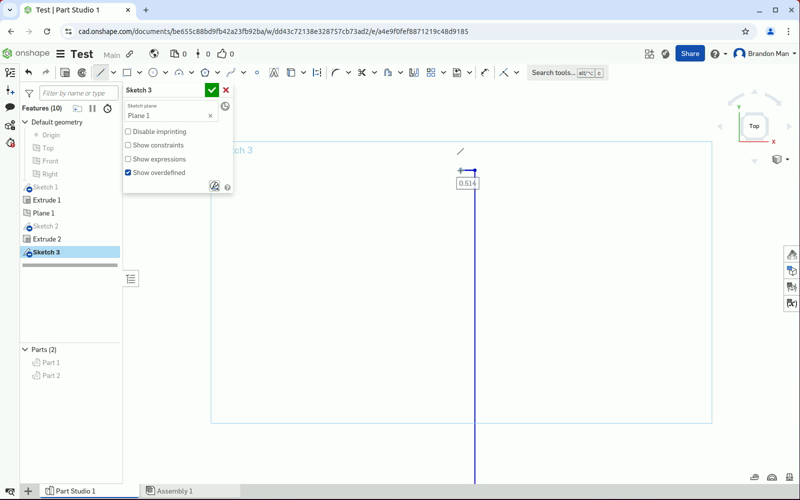
scroll(-6)
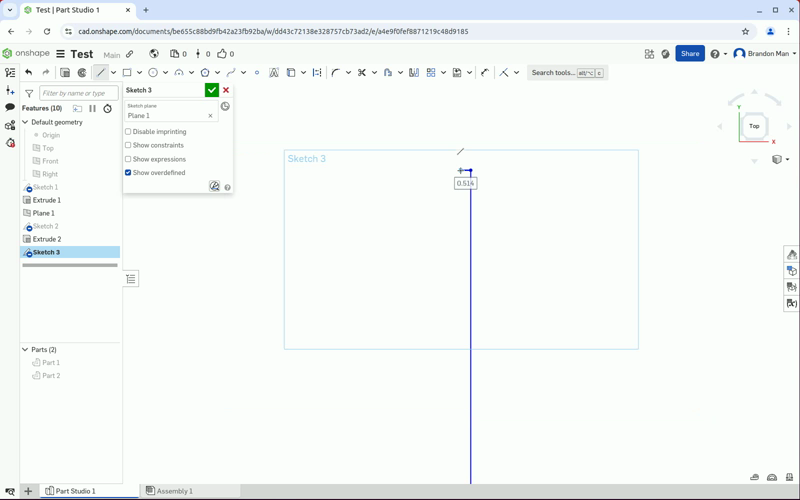
scroll(-6)
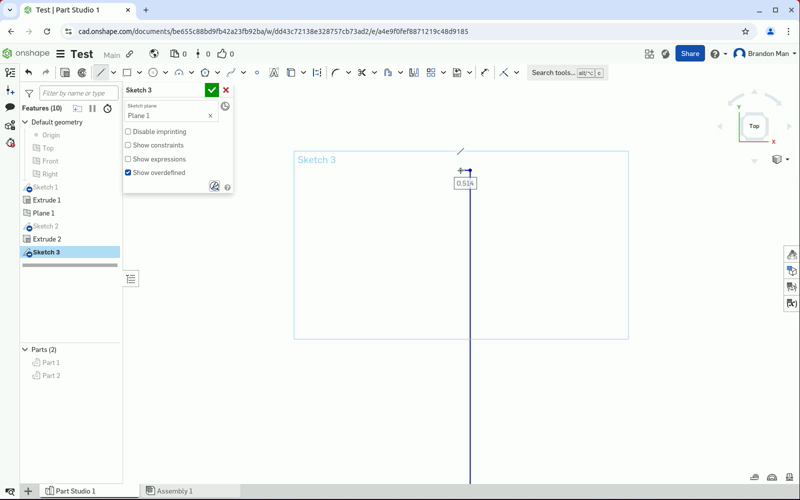
scroll(-6)
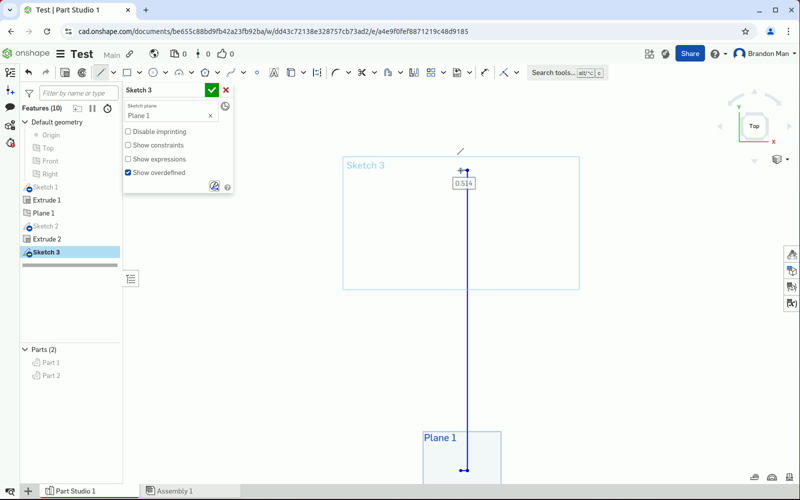
scroll(-6)
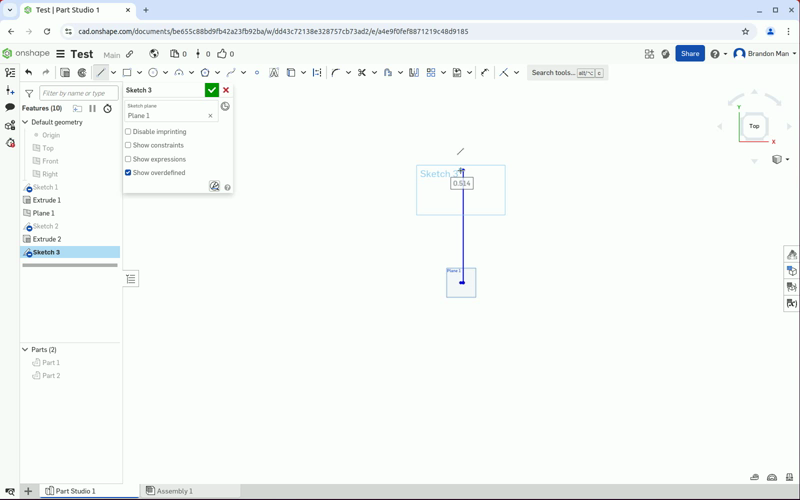
key_up(shift)
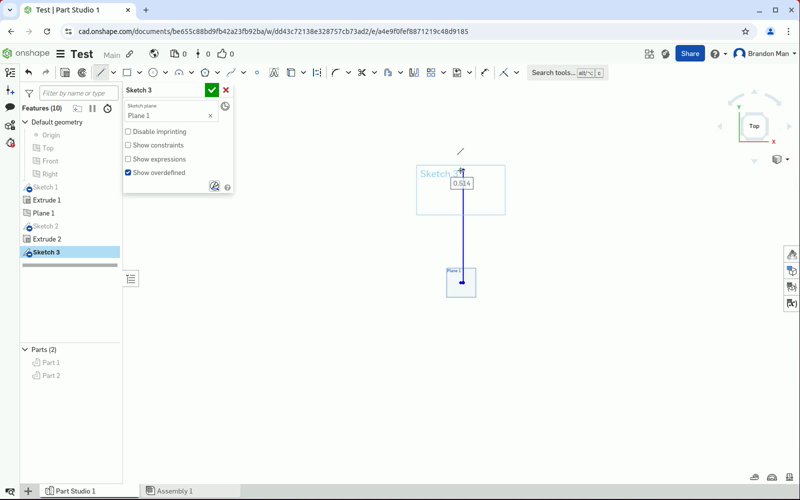
key_down(shift)
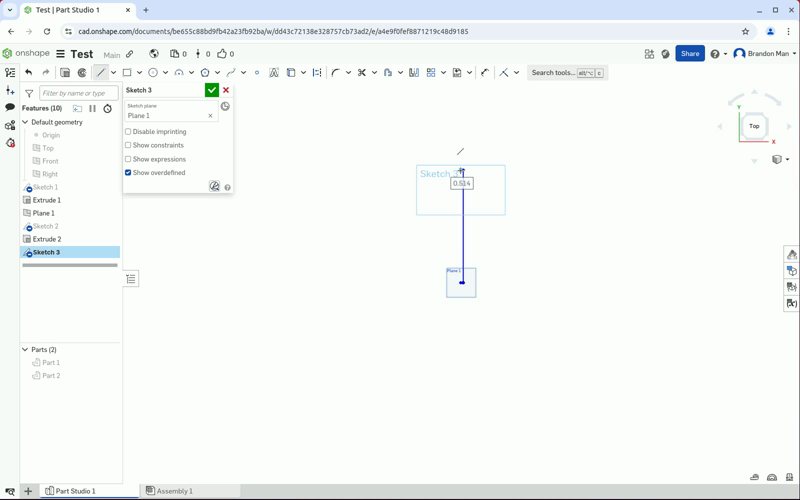
mouse_move(460, 282)
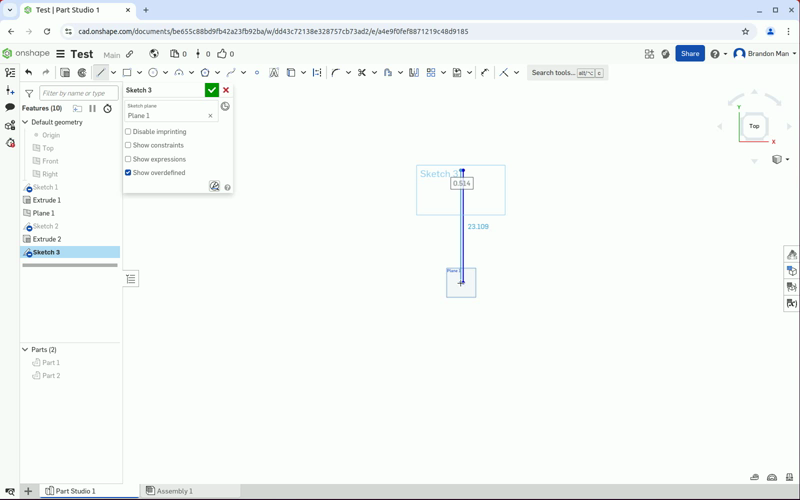
scroll(6)
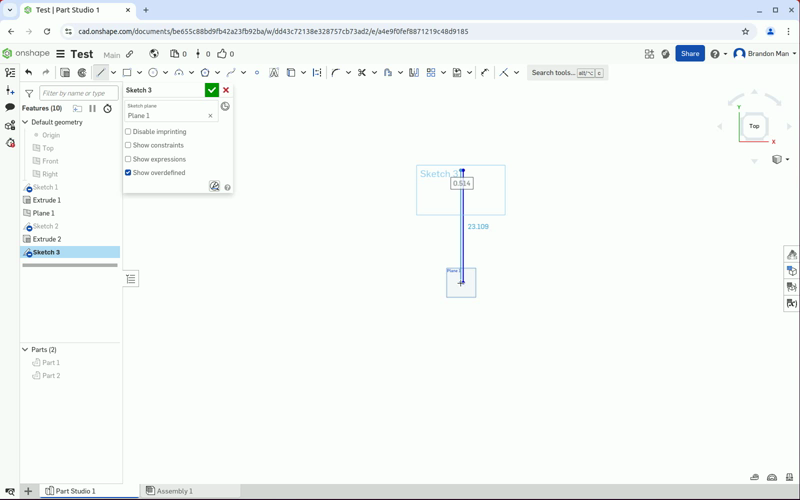
scroll(6)
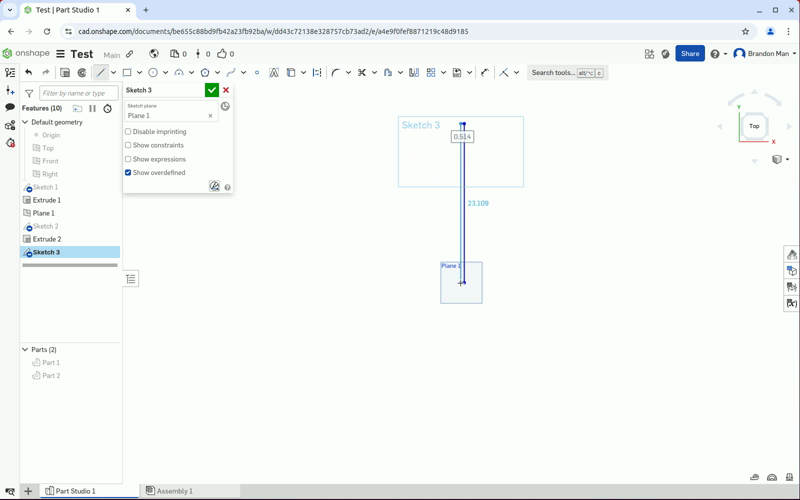
scroll(6)
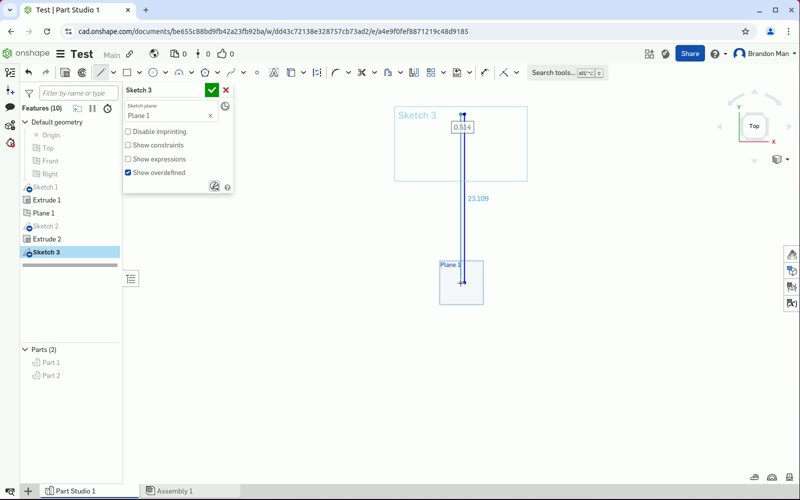
scroll(6)
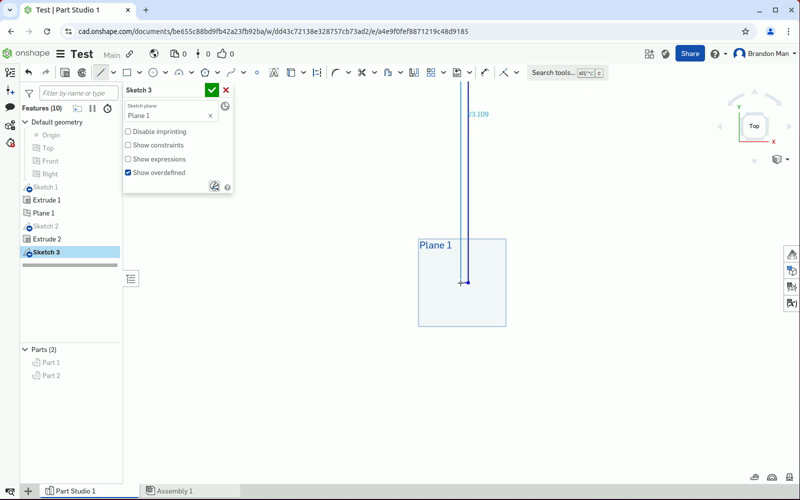
scroll(6)
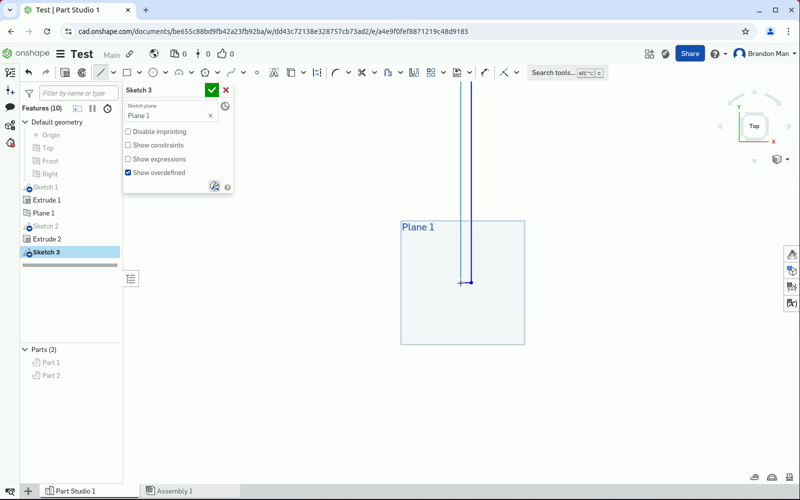
scroll(6)
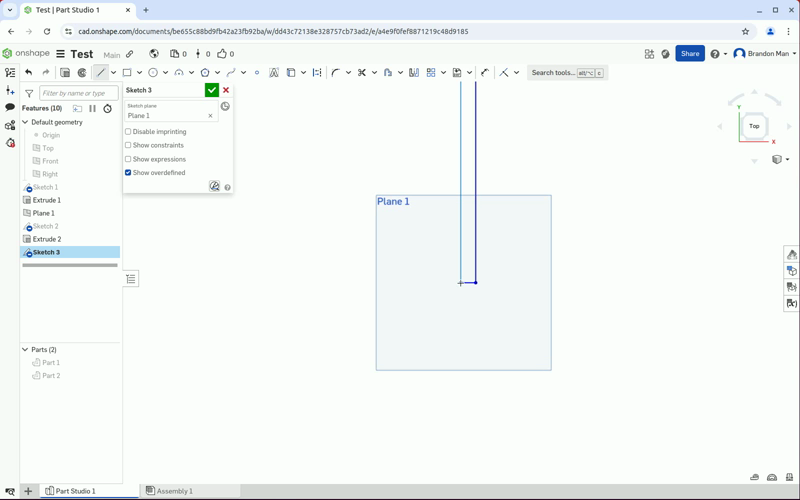
scroll(6)
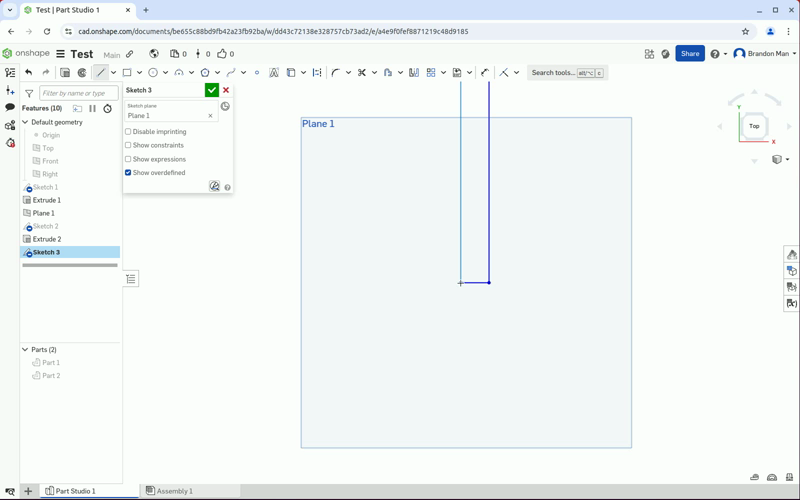
key_up(shift)
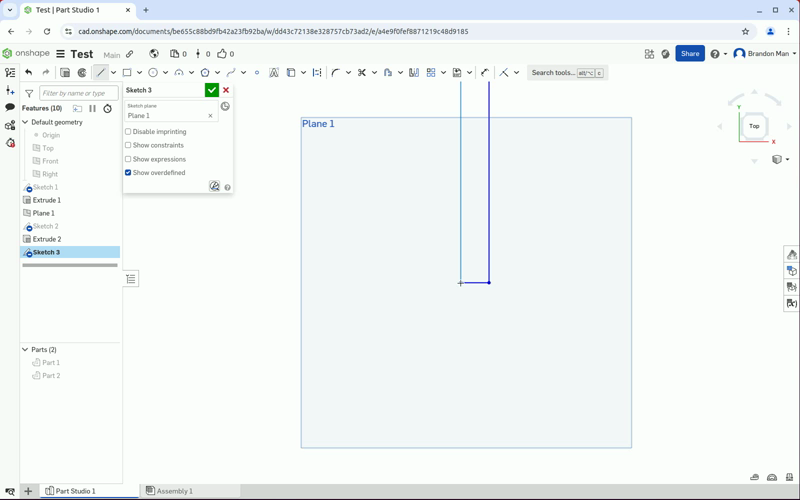
click(460, 282)
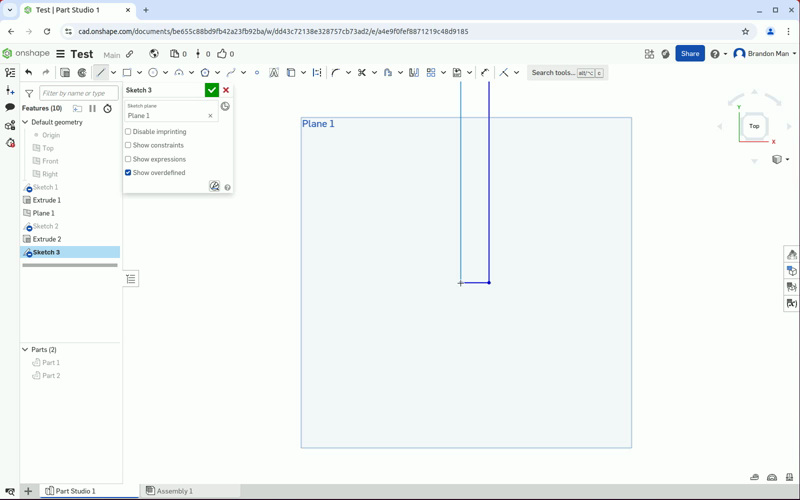
scroll(-6)
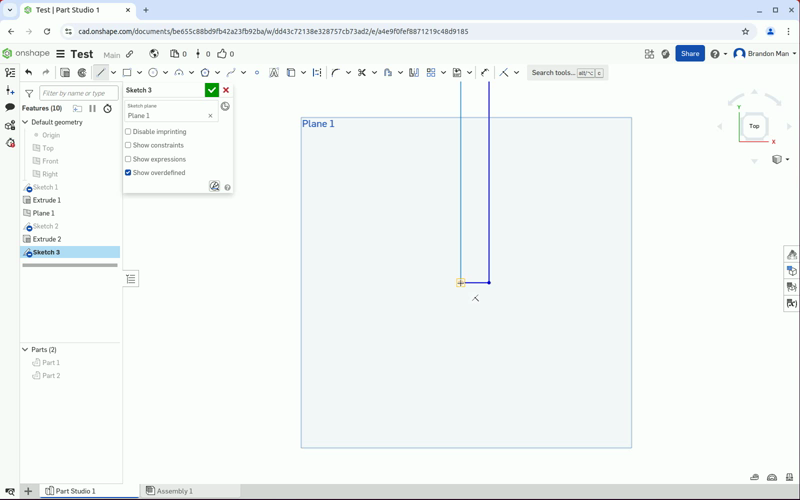
scroll(-6)
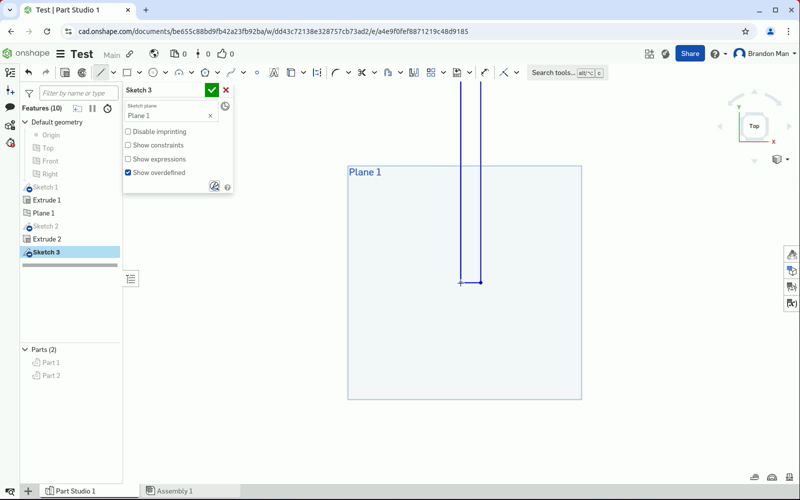
scroll(-6)
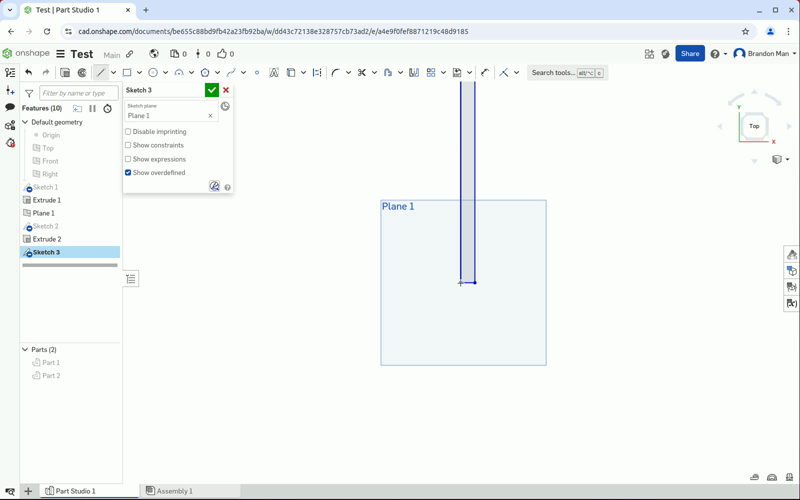
scroll(-6)
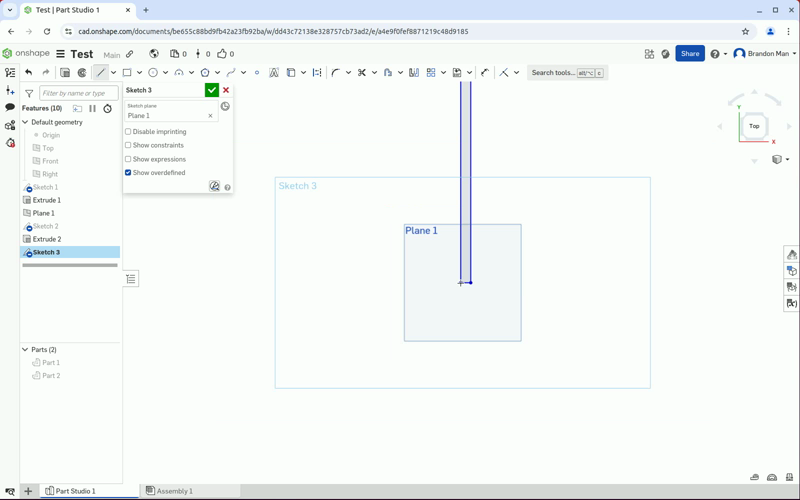
scroll(-6)
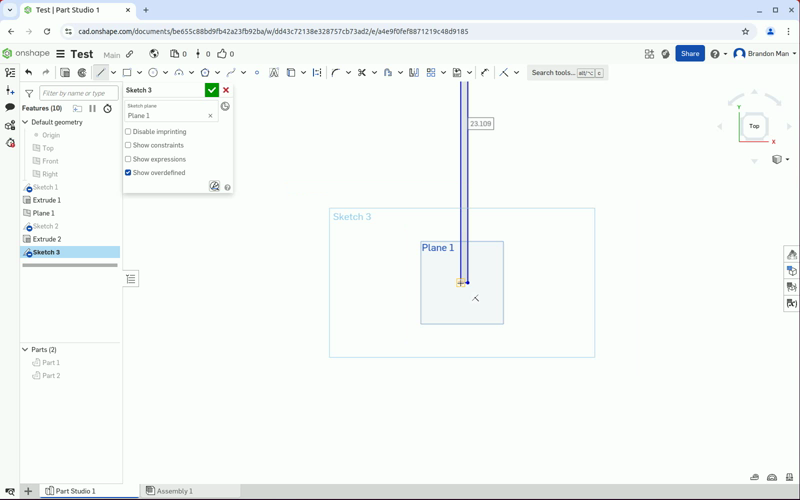
scroll(-6)
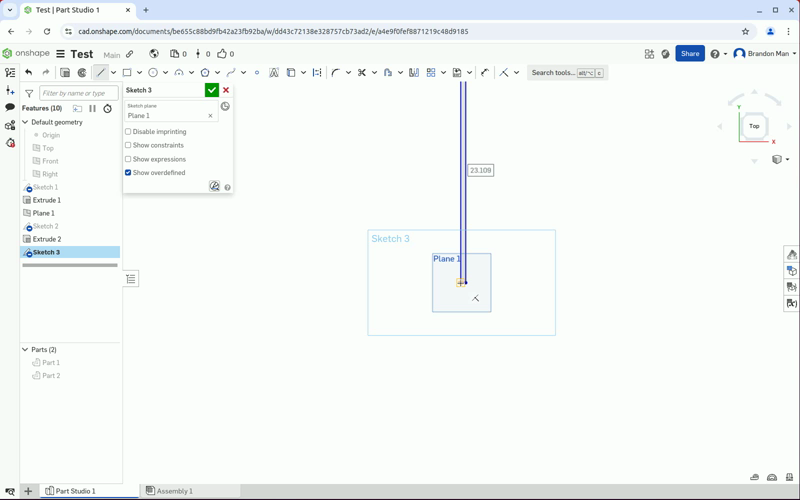
scroll(-6)
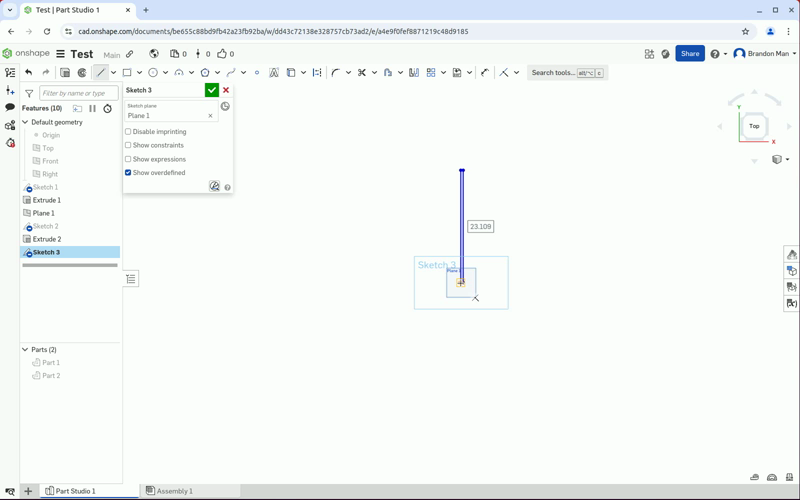
key(esc)
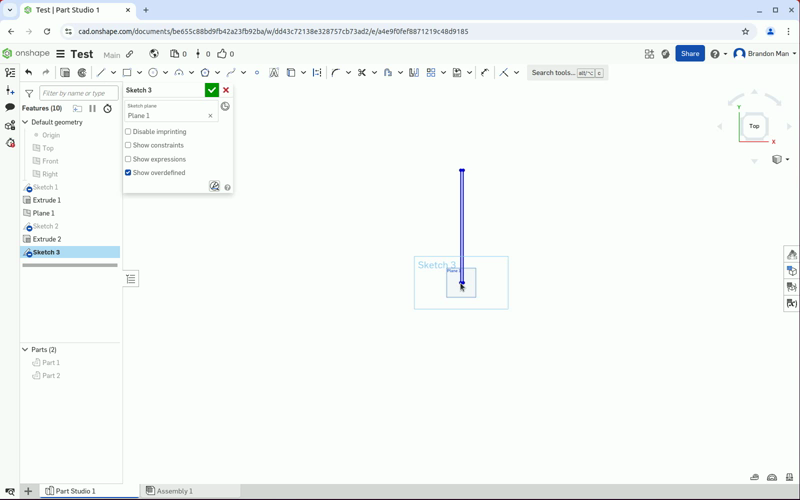
mouse_move(461, 208)
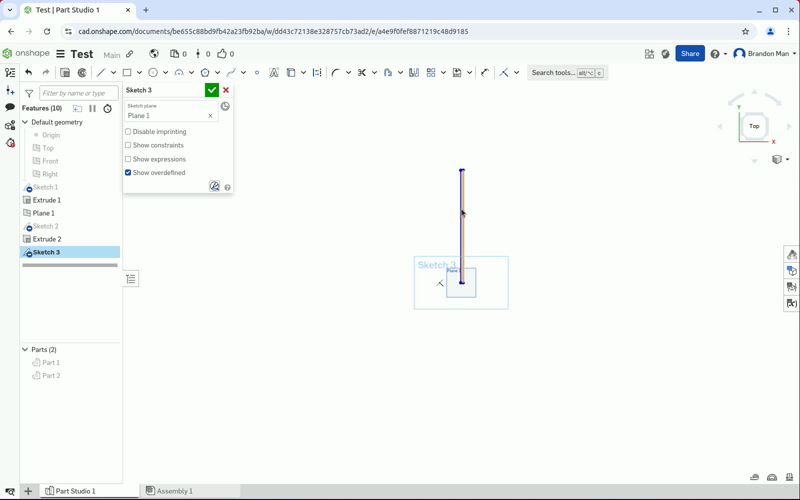
scroll(6)
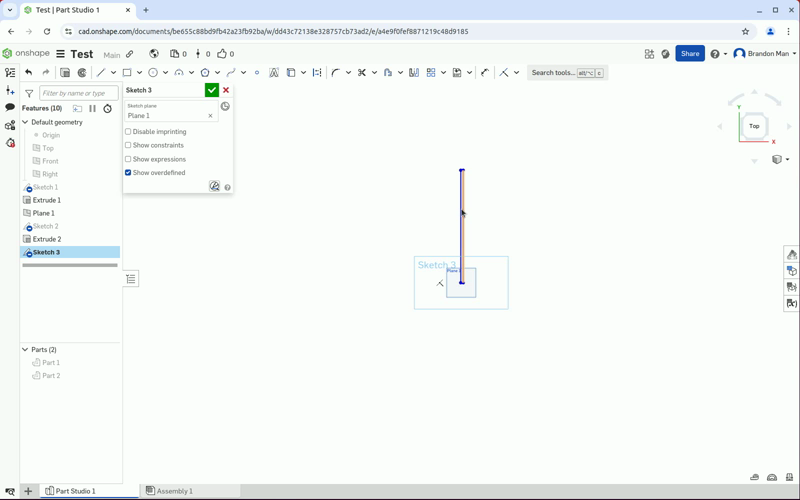
scroll(6)
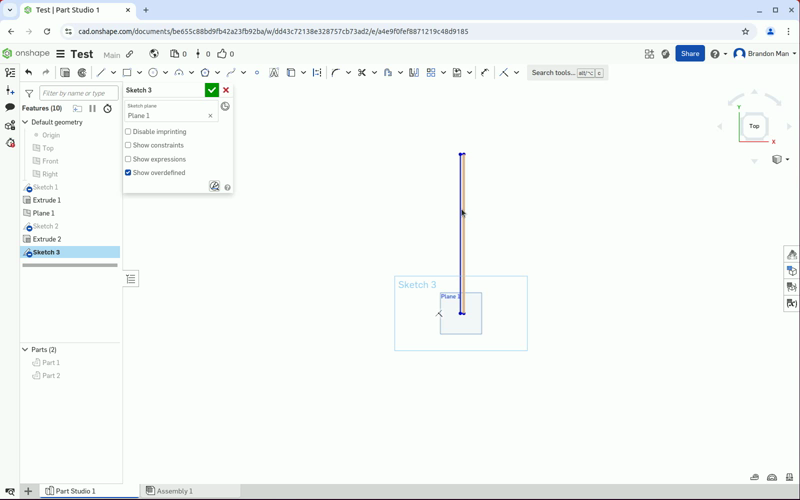
scroll(6)
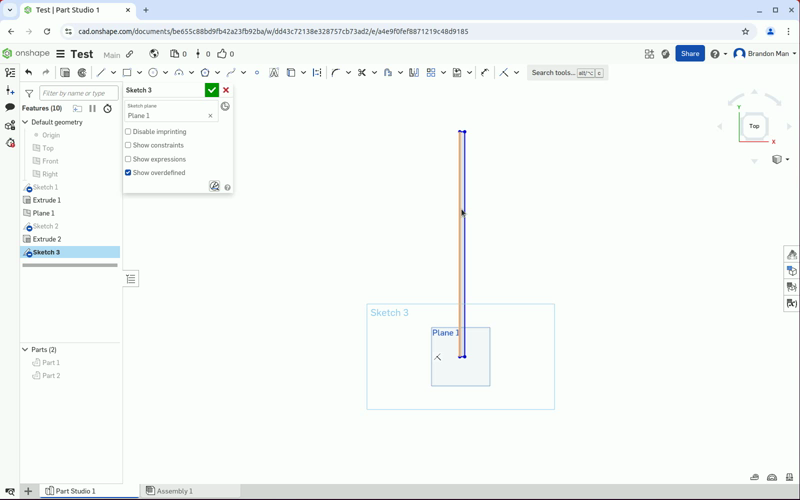
scroll(6)
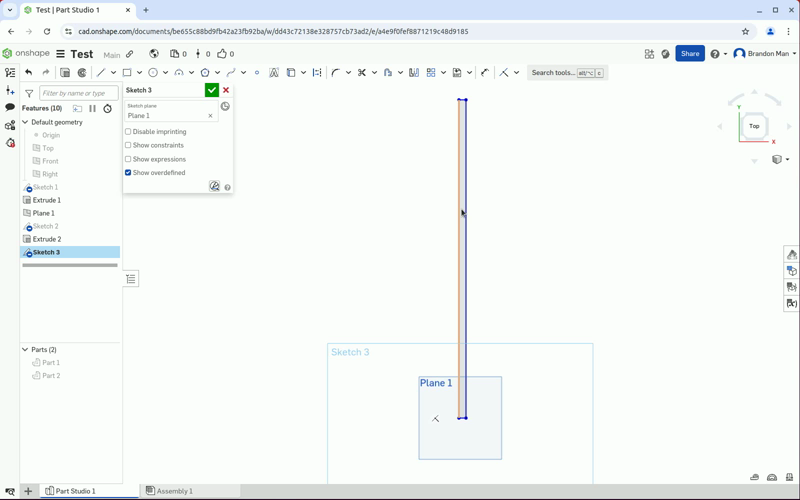
scroll(6)
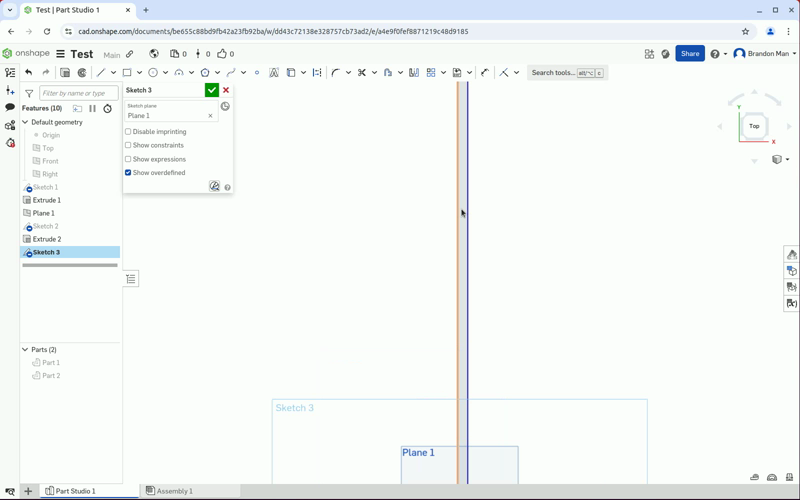
scroll(6)
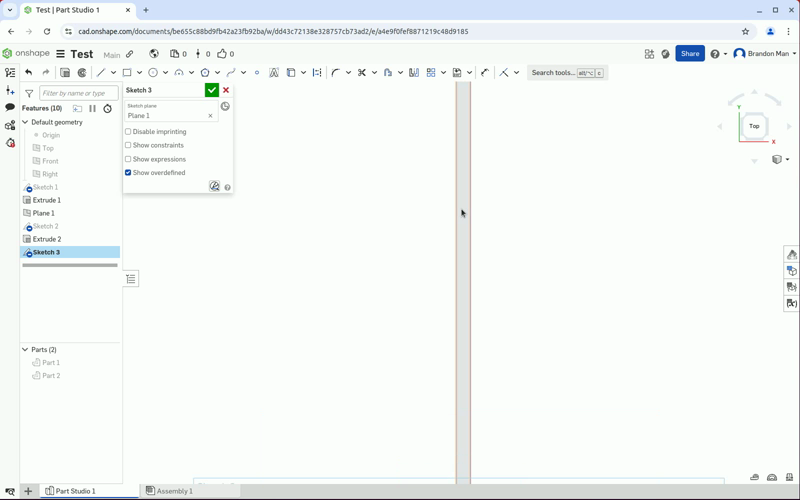
scroll(6)
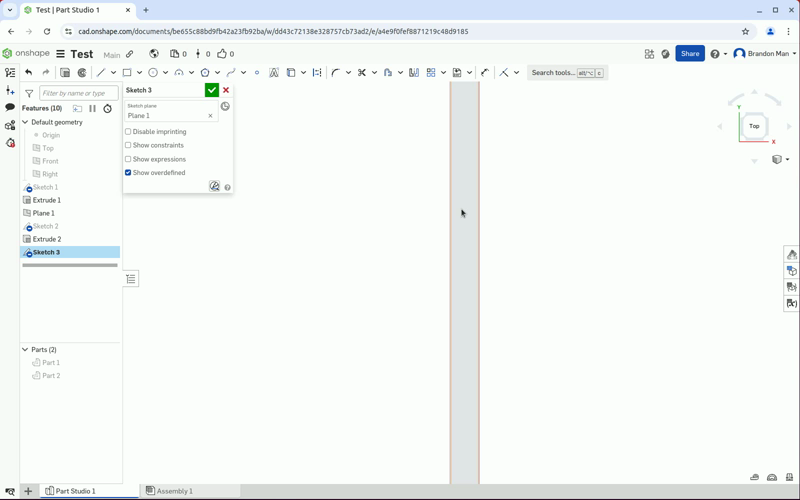
click(461, 208)
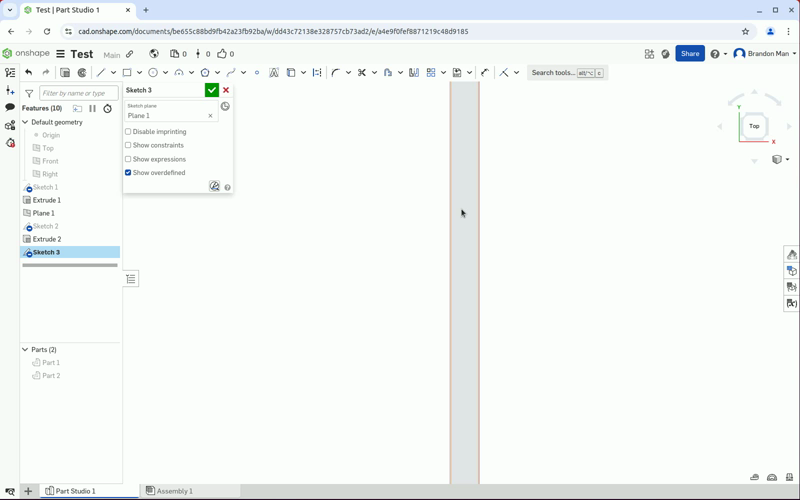
scroll(-6)
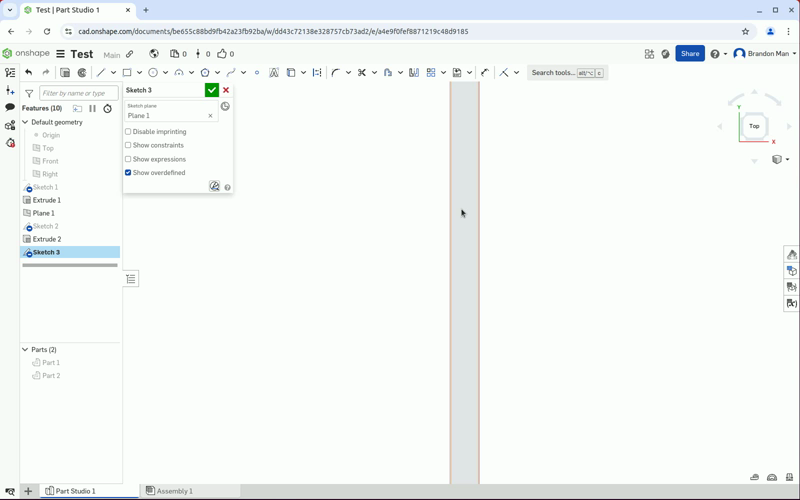
scroll(-6)
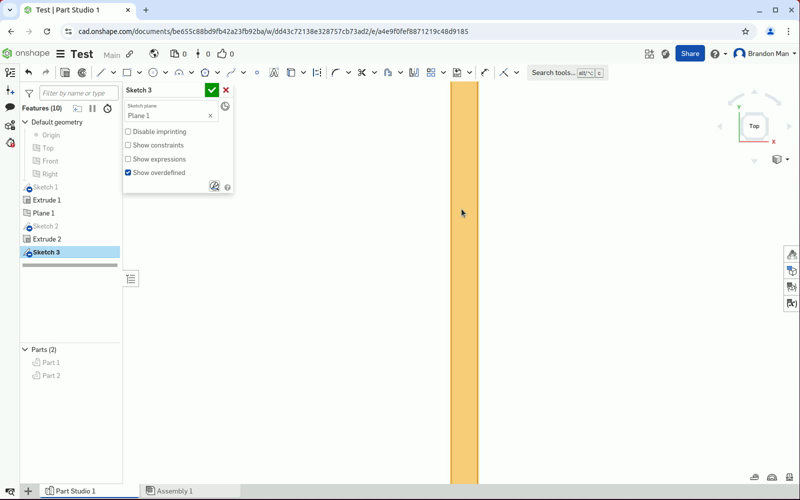
scroll(-6)
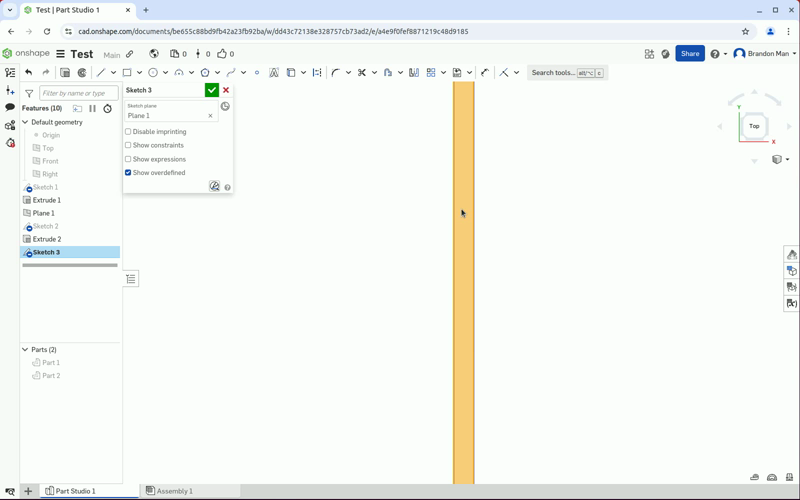
scroll(-6)
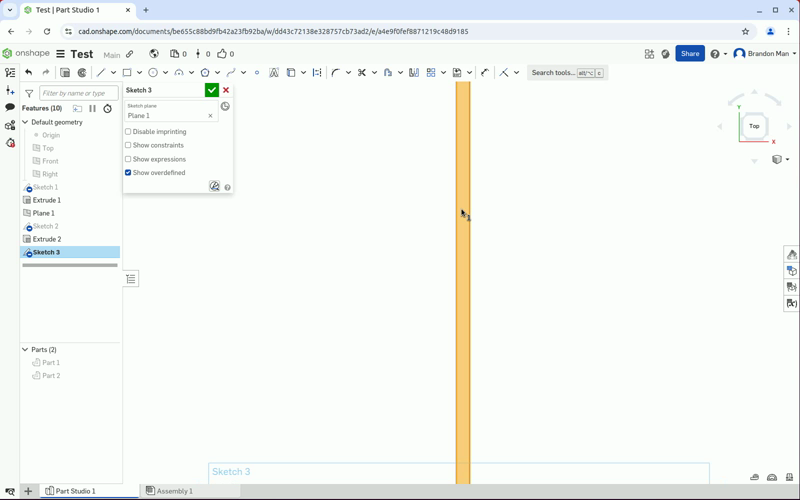
scroll(-6)
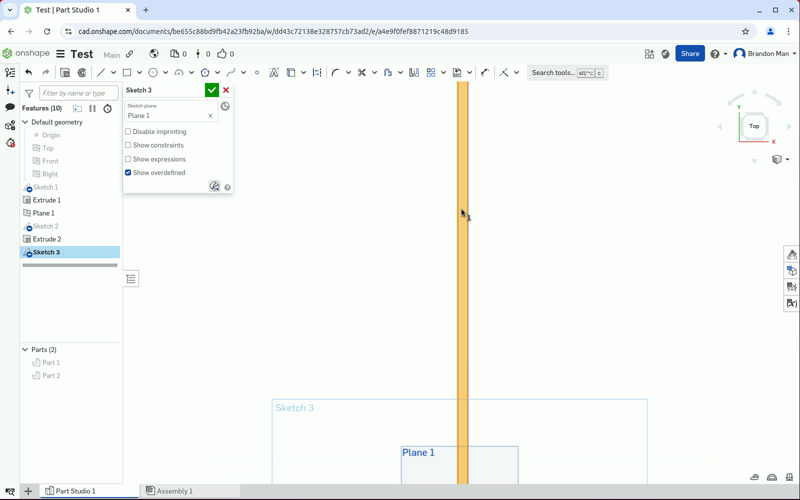
scroll(-6)
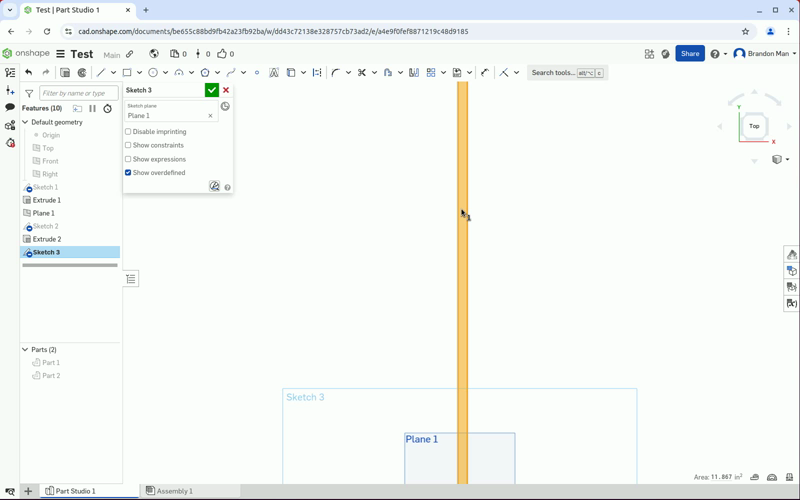
scroll(-6)
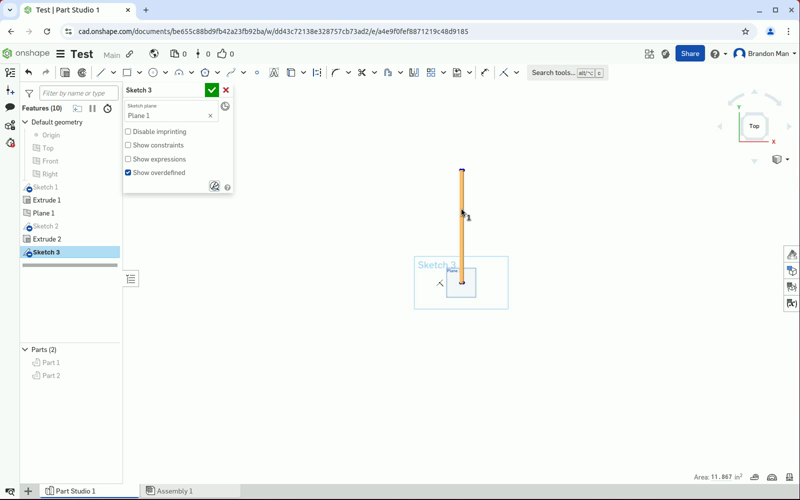
mouse_move(73, 352)
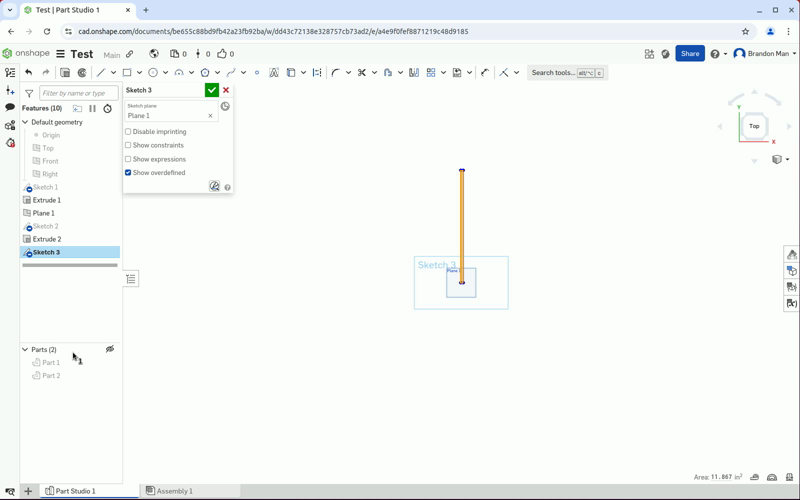
key(shift+y)
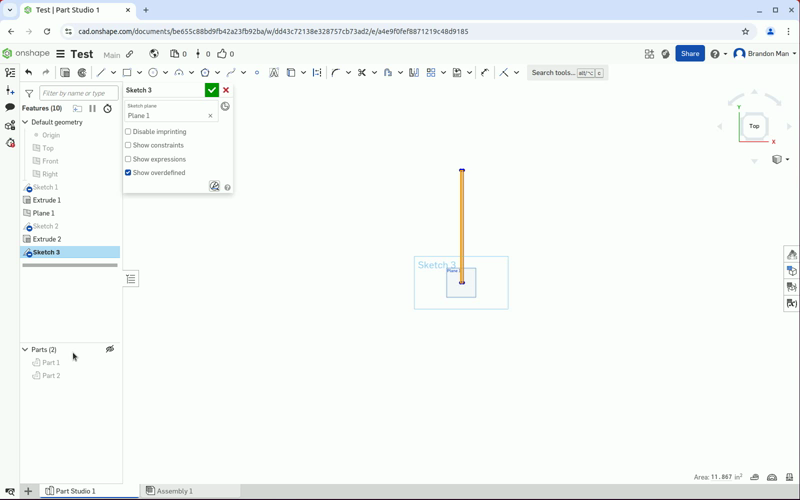
key(shift+e)
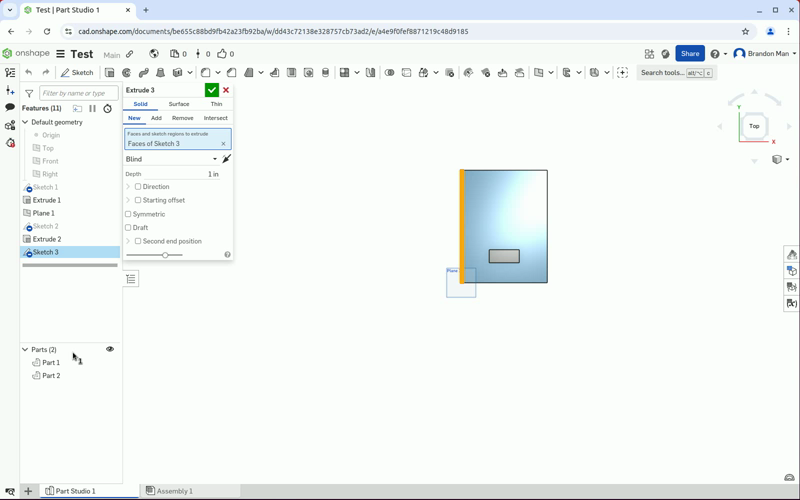
mouse_move(143, 106)
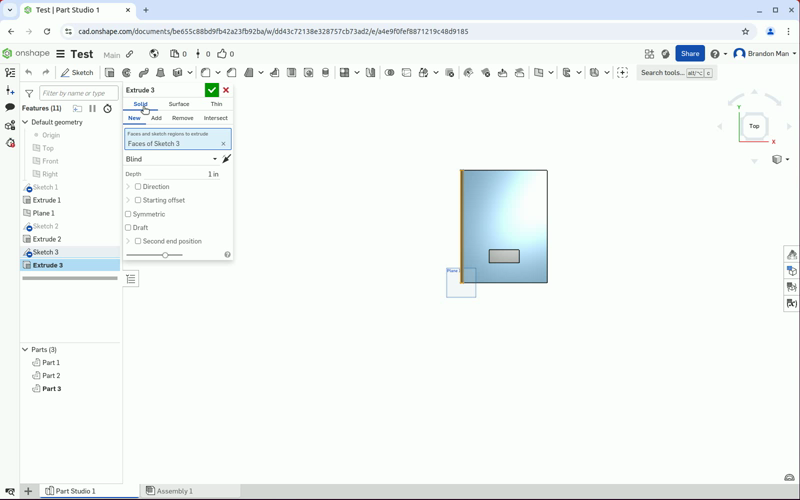
click(143, 106)
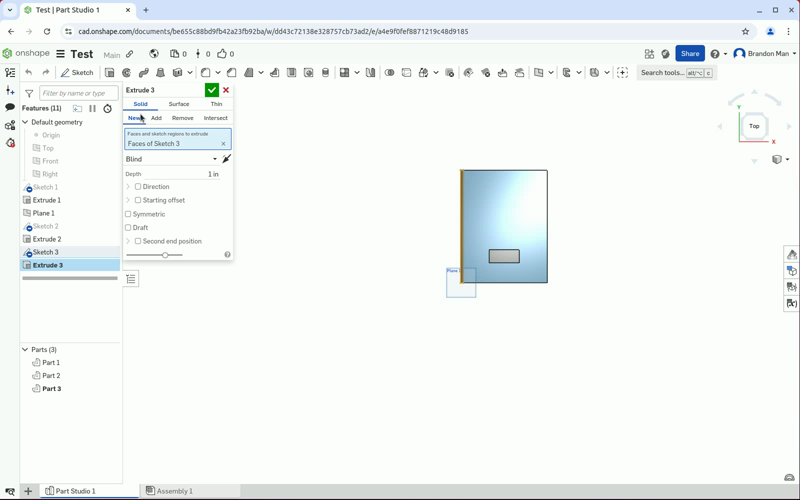
mouse_move(137, 120)
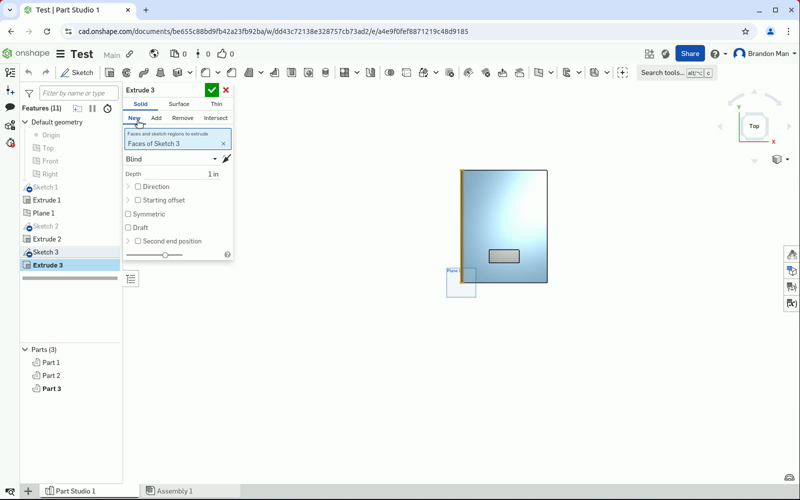
click(137, 120)
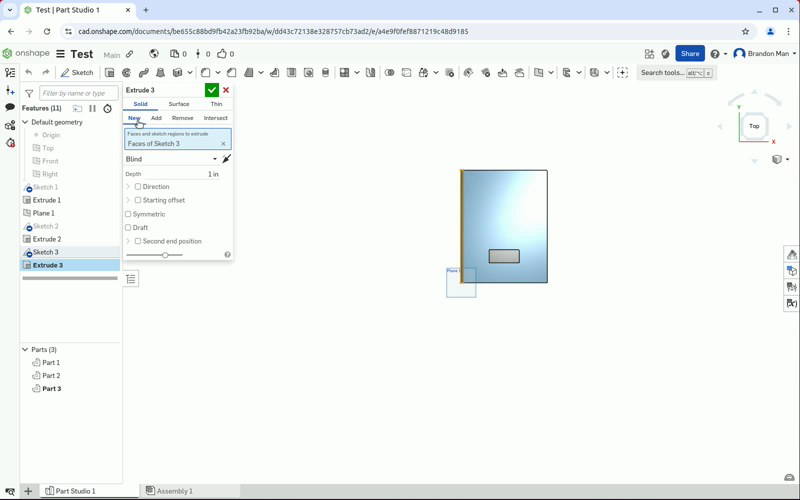
key(tab, 4)
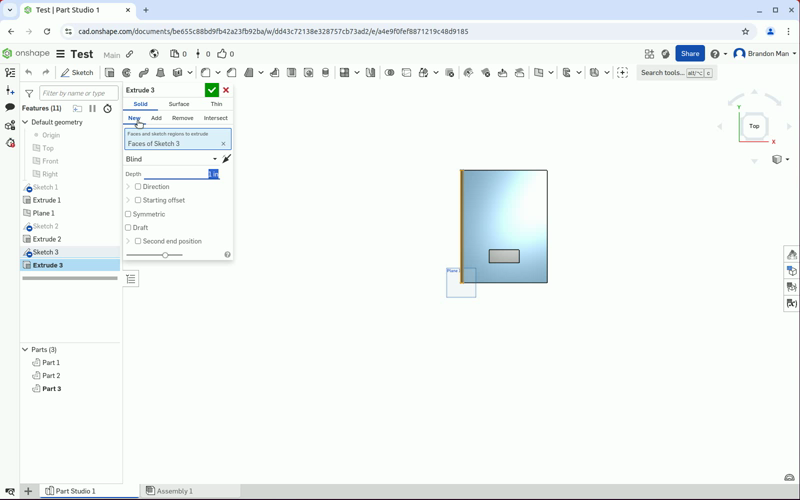
text(0.722)
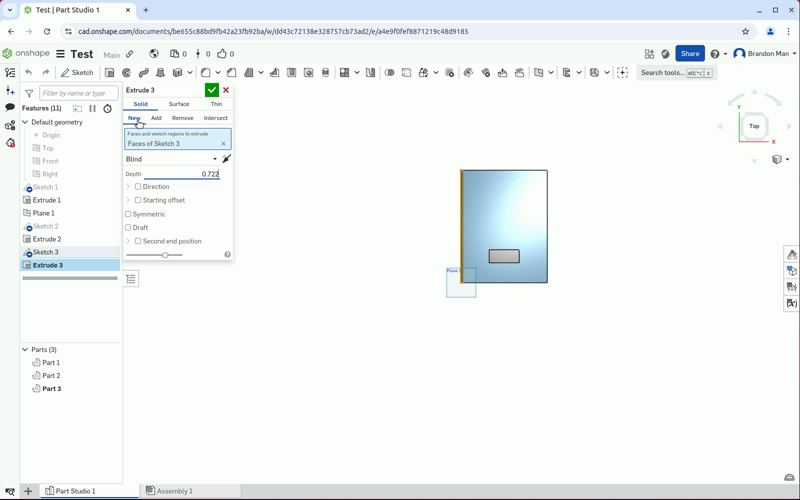
key(enter)
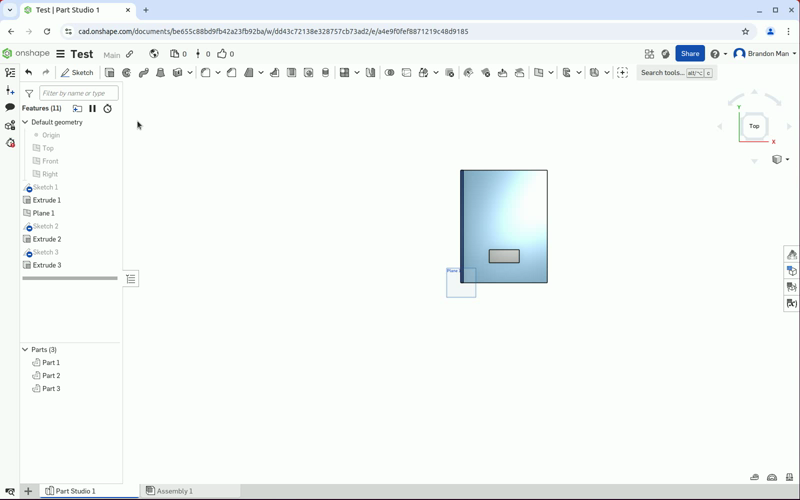
key(shift+h)
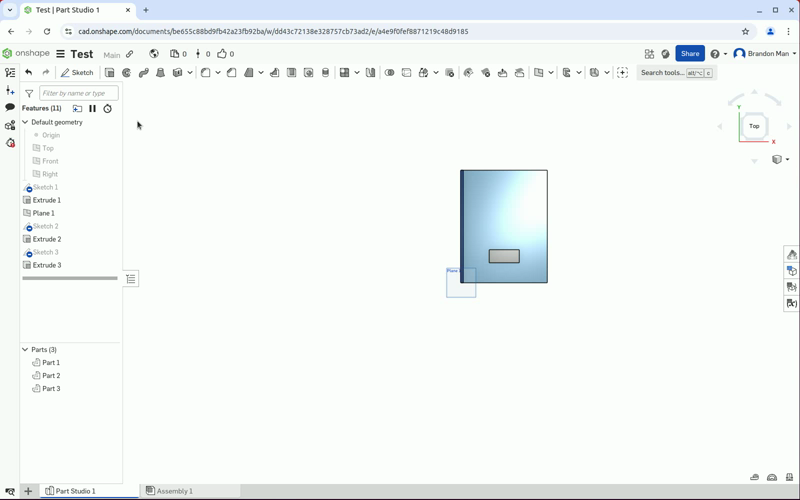
key(shift+h)
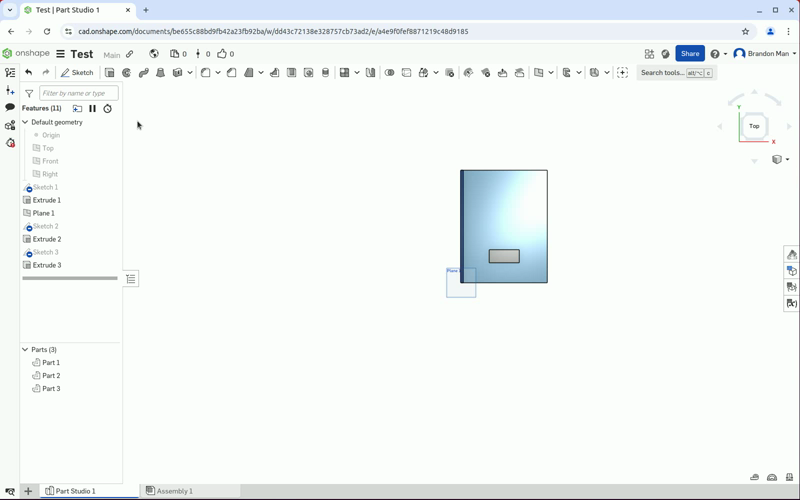
mouse_move(73, 189)
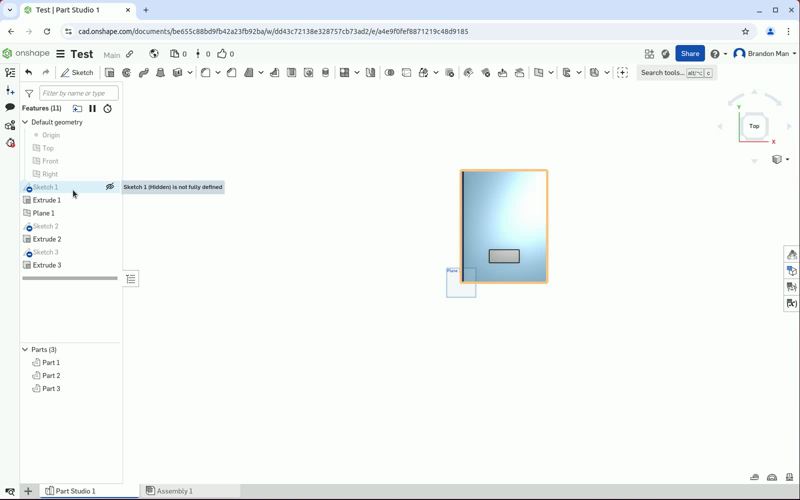
click(73, 189)
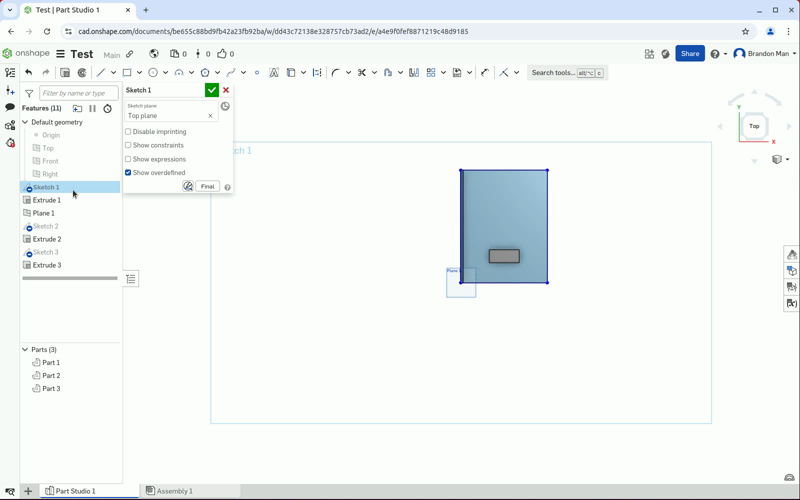
mouse_move(229, 92)
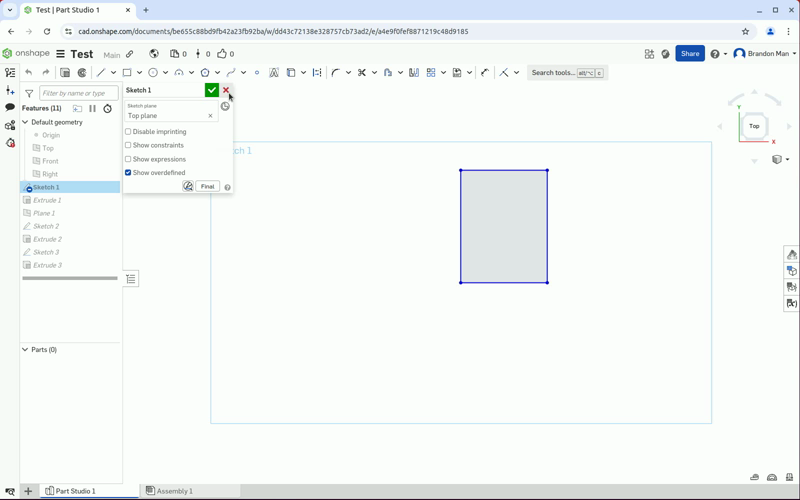
click(229, 92)
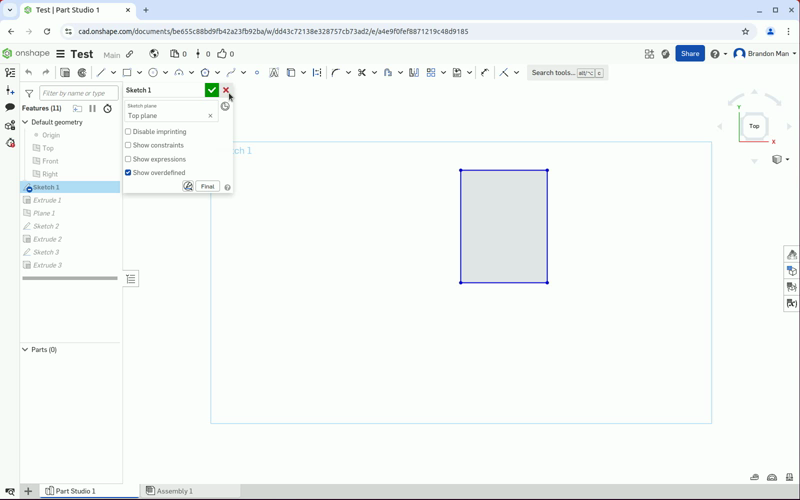
key(shift+s)
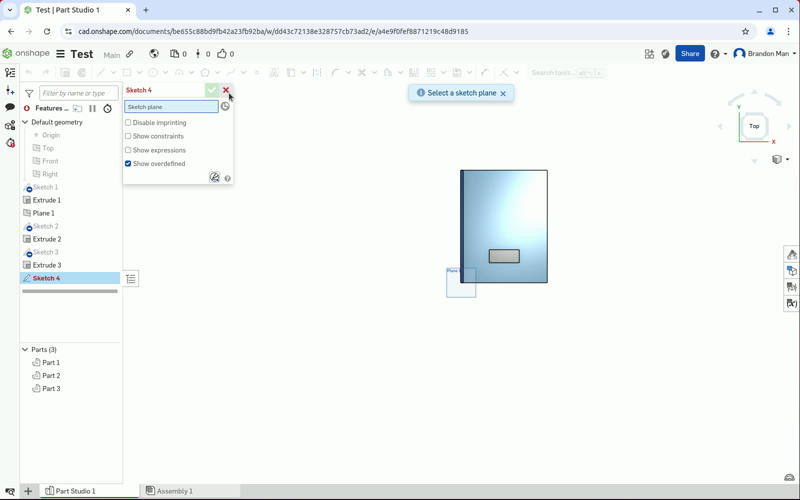
mouse_move(73, 215)
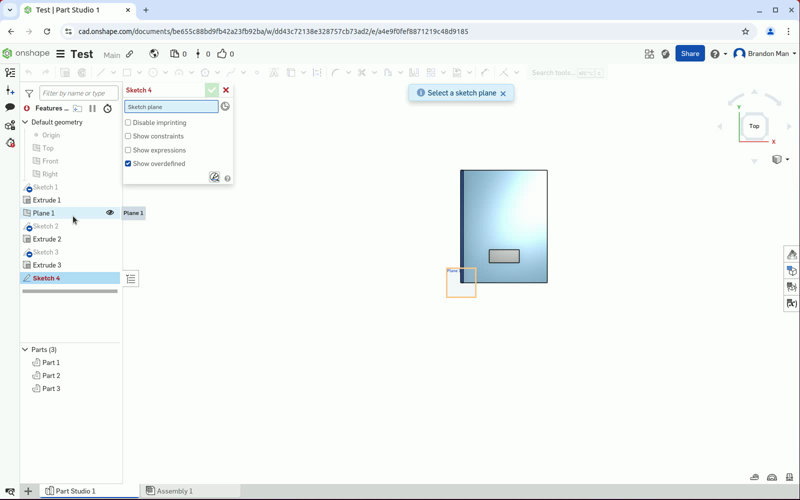
click(73, 215)
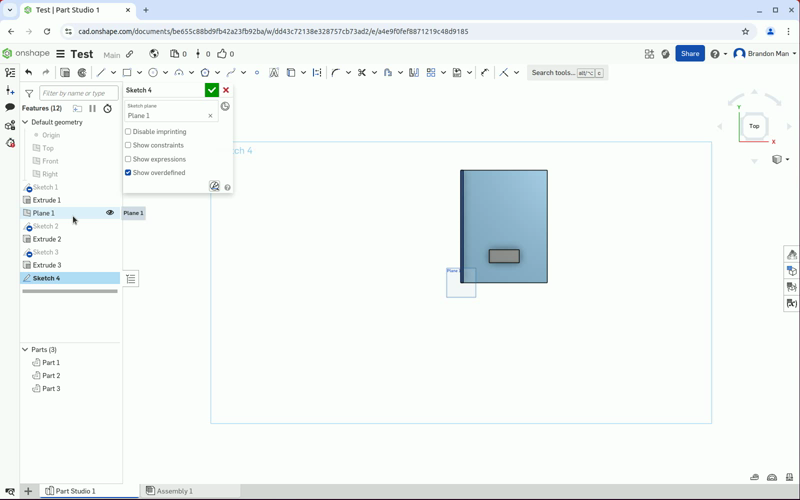
mouse_move(73, 352)
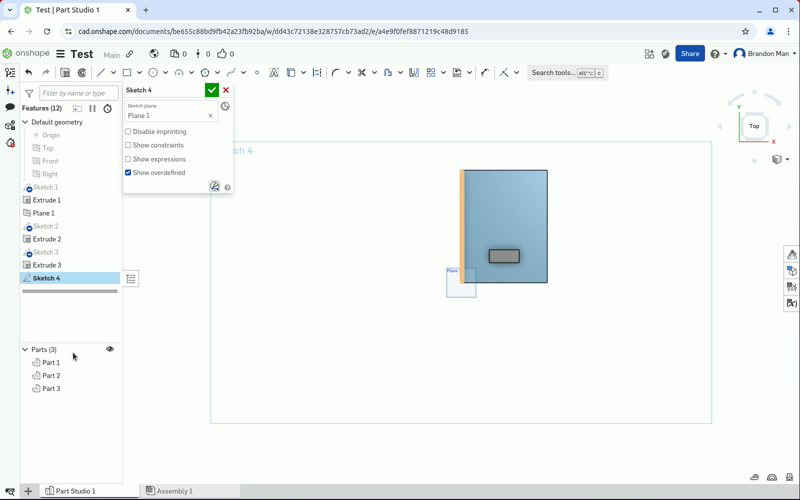
key(y)
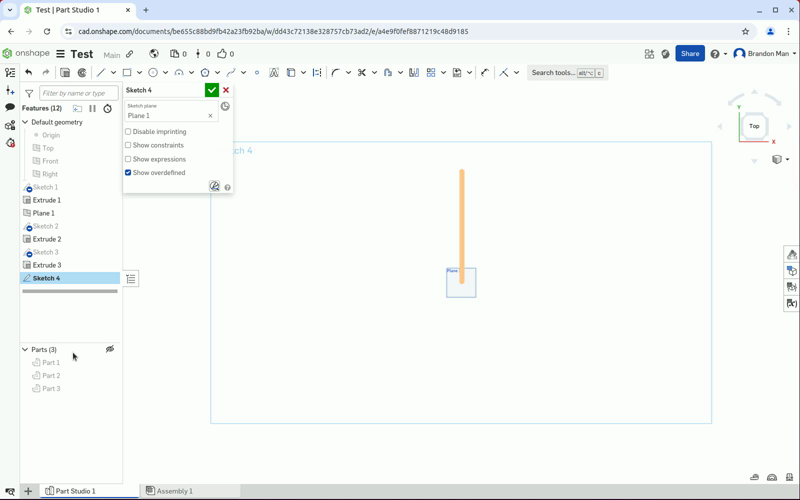
key(l)
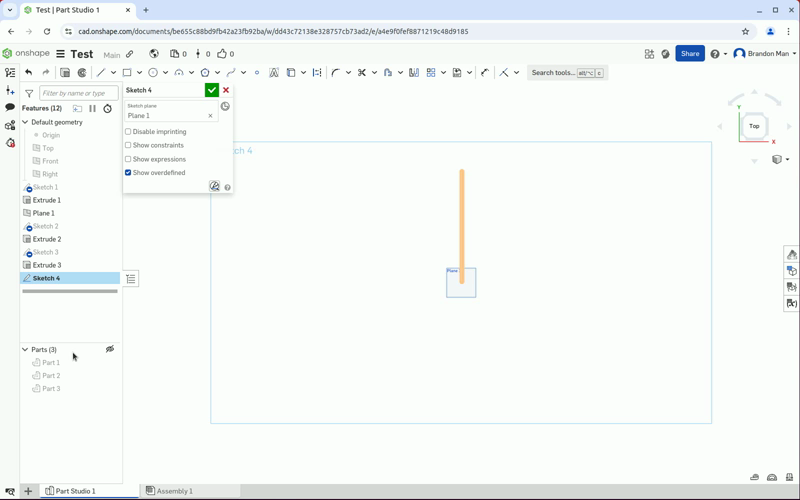
key_down(shift)
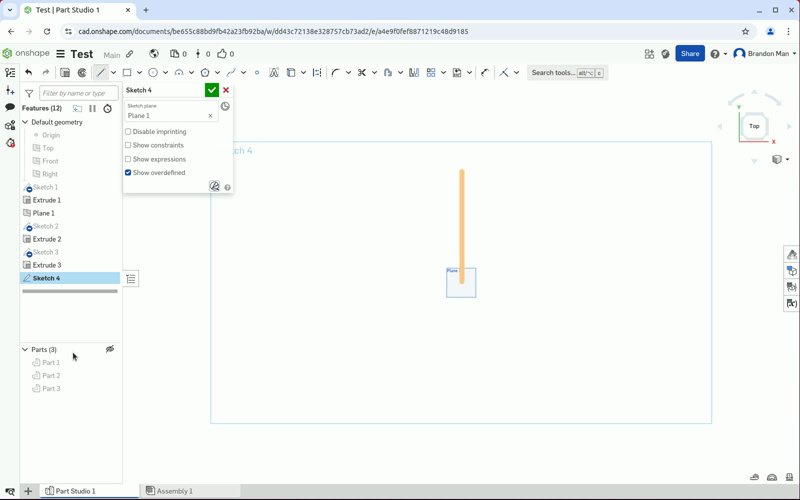
mouse_move(543, 282)
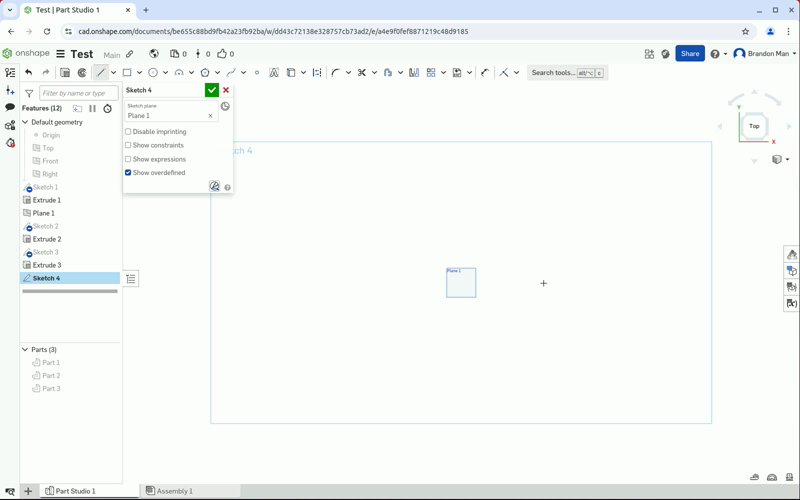
click(543, 282)
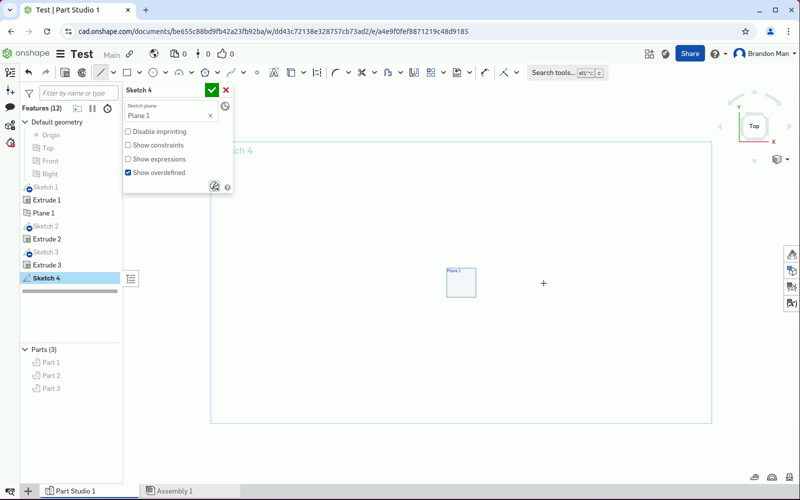
key_up(shift)
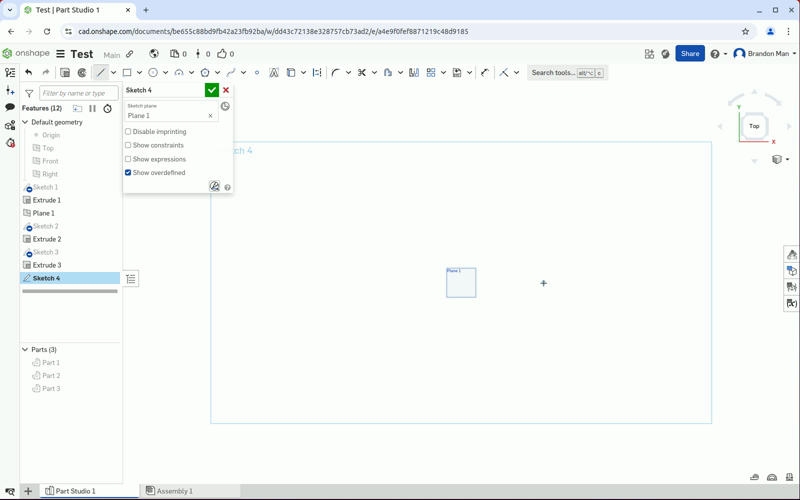
key_down(shift)
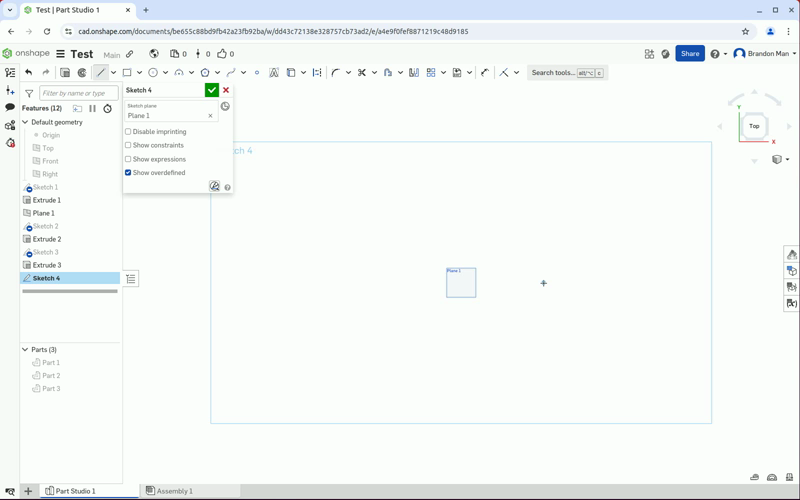
mouse_move(573, 282)
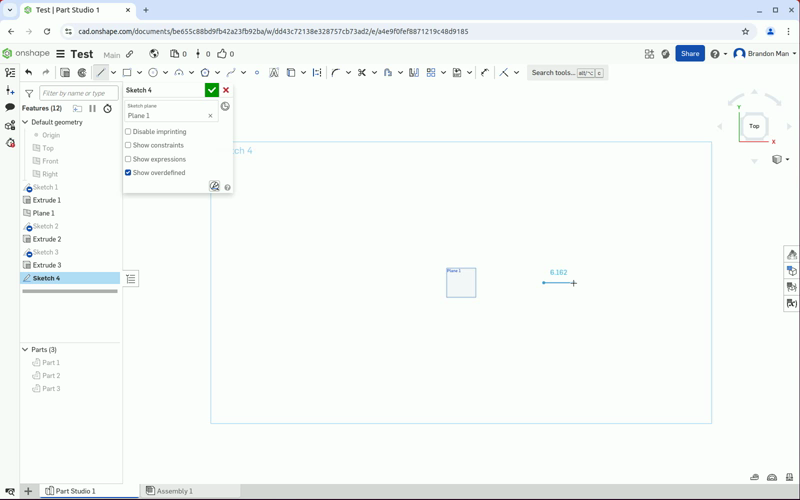
mouse_move(546, 282)
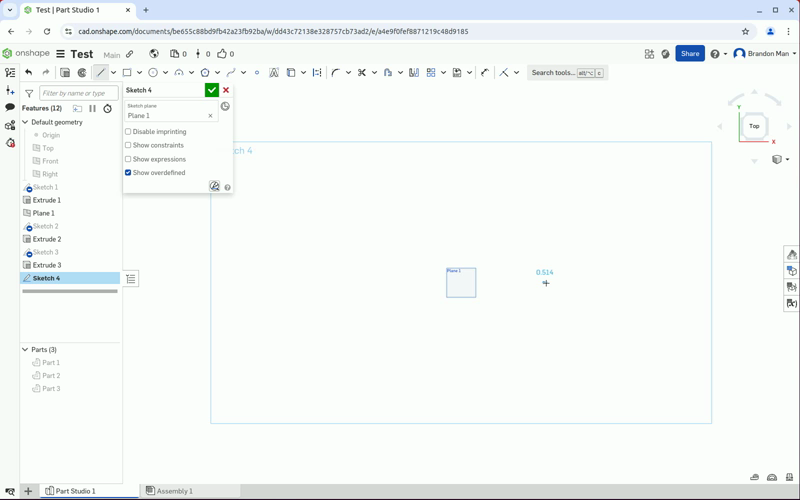
scroll(6)
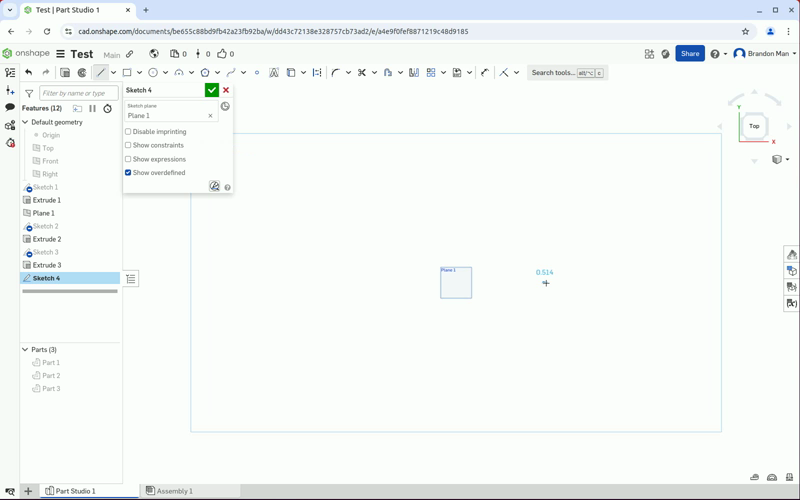
scroll(6)
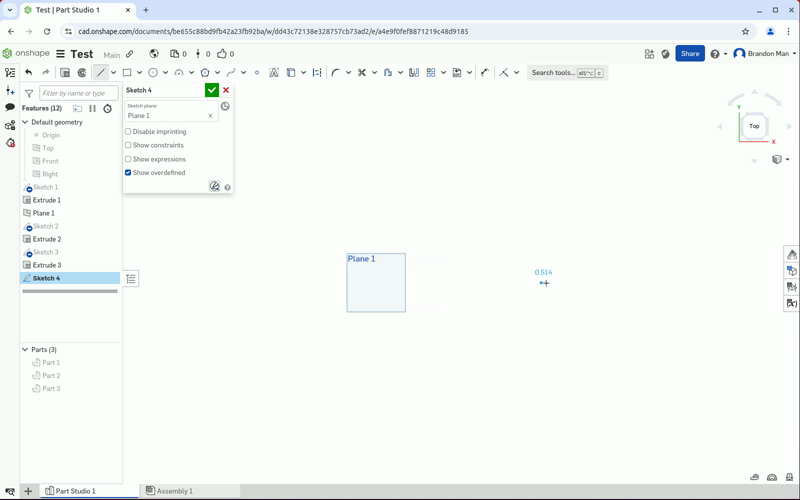
scroll(6)
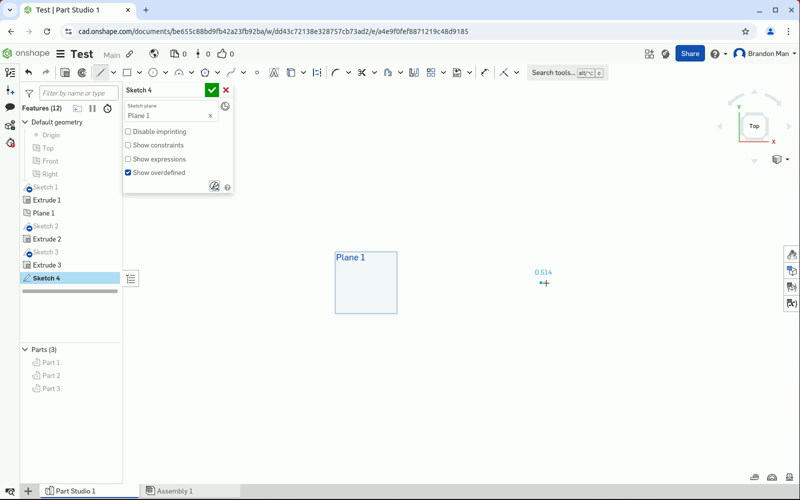
scroll(6)
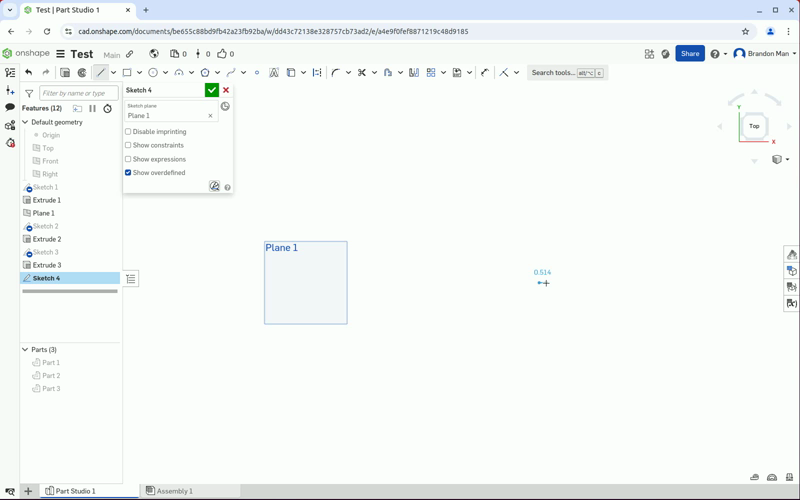
scroll(6)
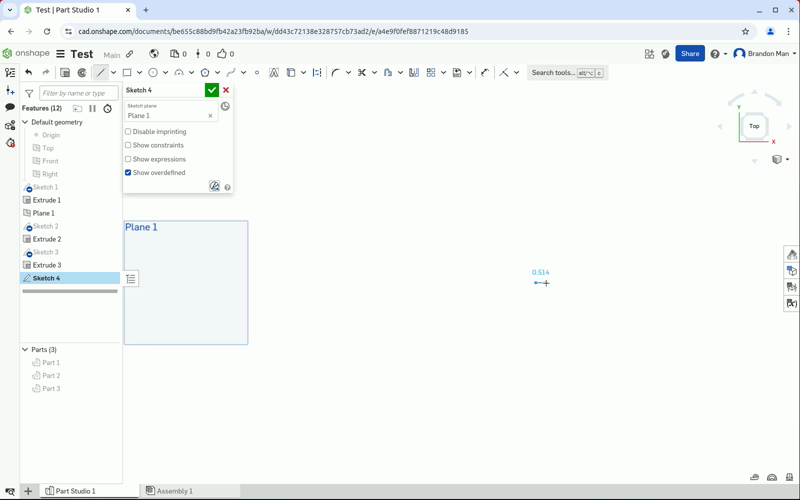
scroll(6)
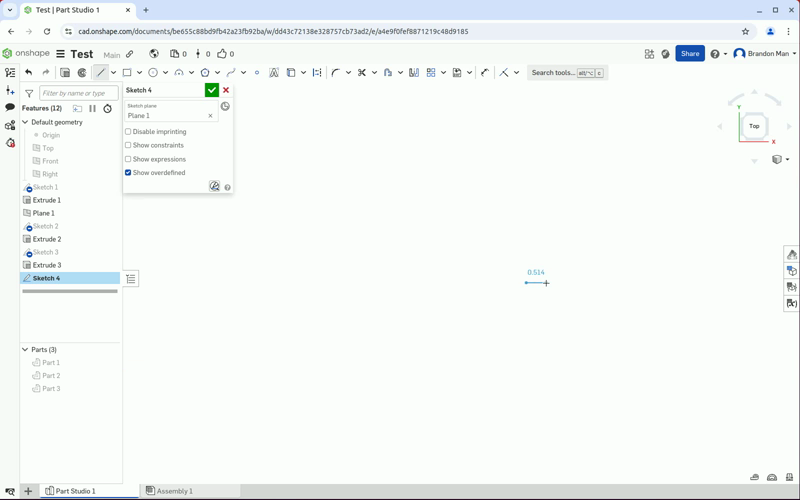
scroll(6)
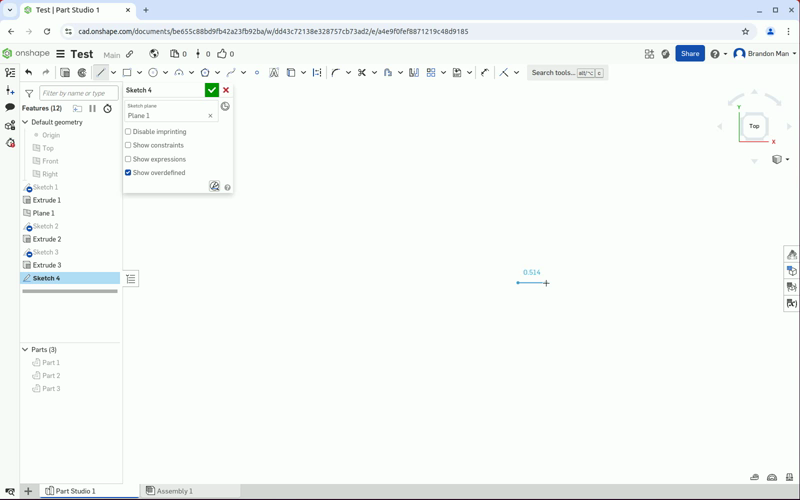
click(546, 282)
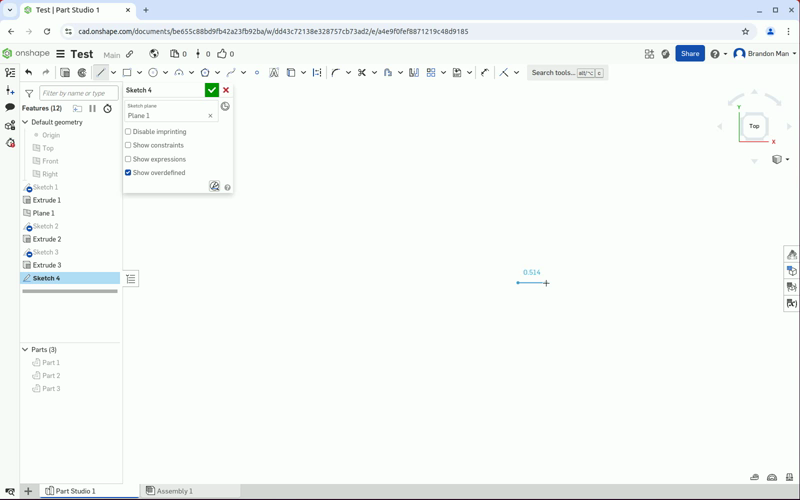
scroll(-6)
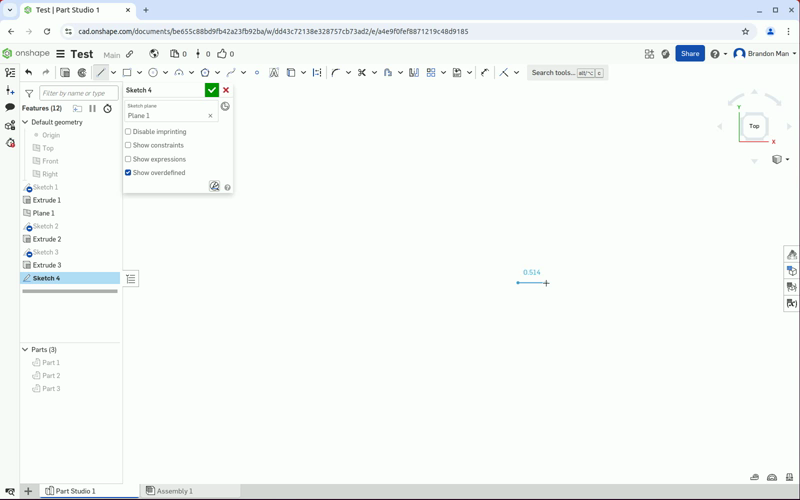
scroll(-6)
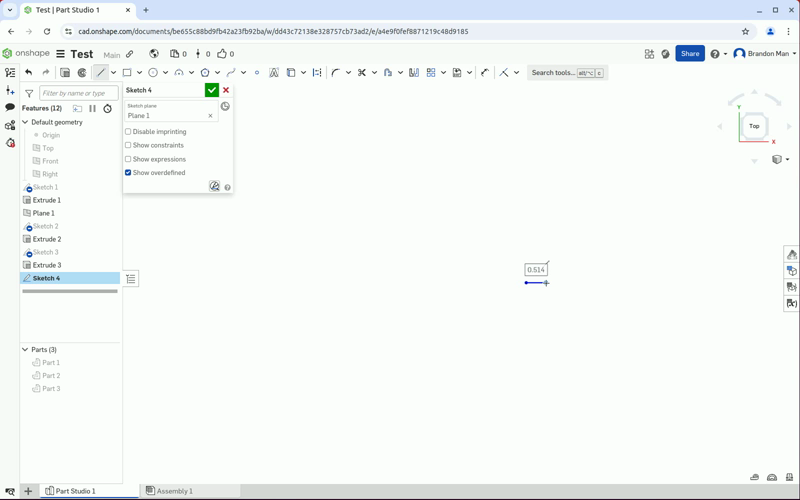
scroll(-6)
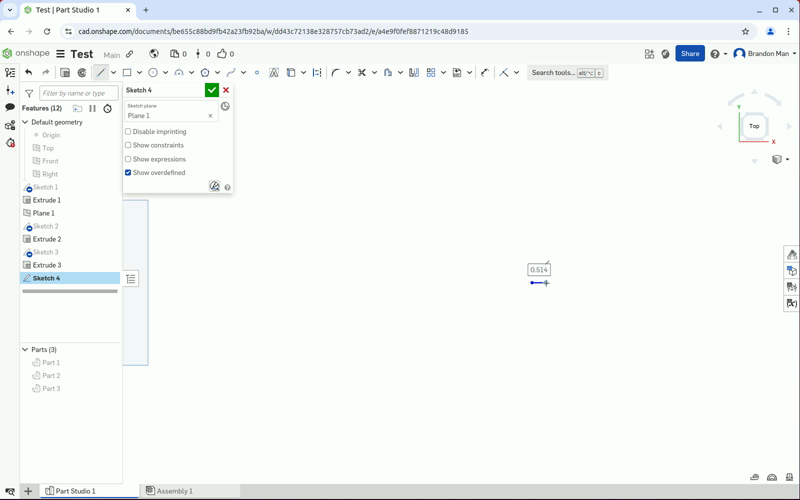
scroll(-6)
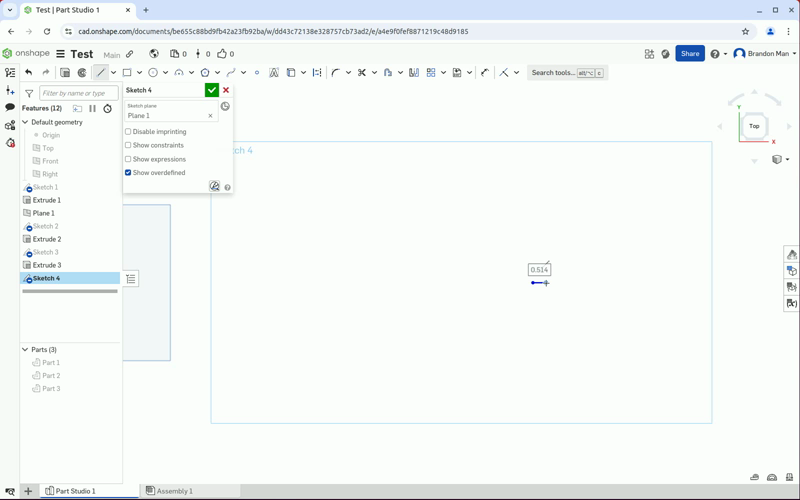
scroll(-6)
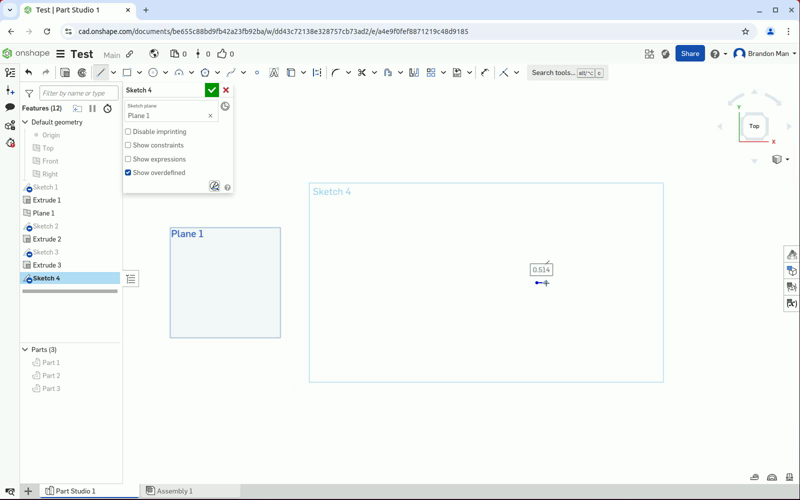
scroll(-6)
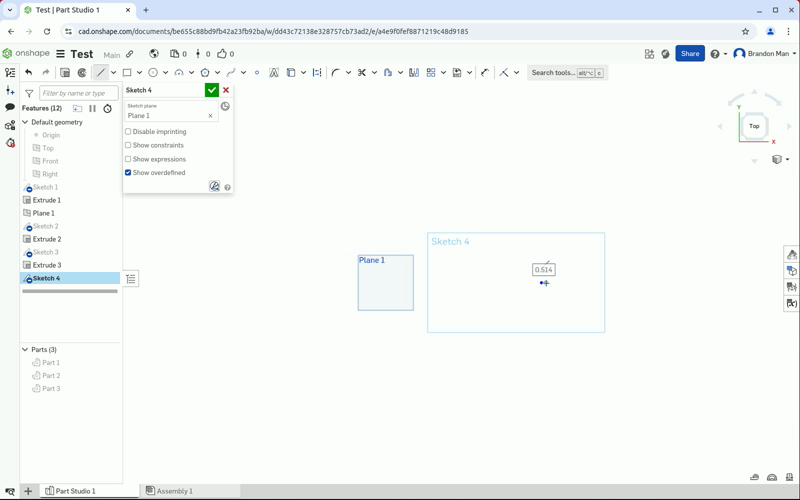
scroll(-6)
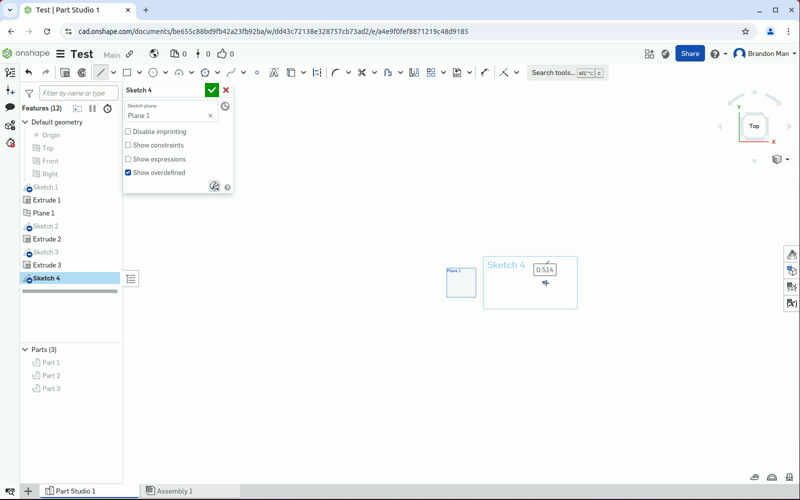
key_up(shift)
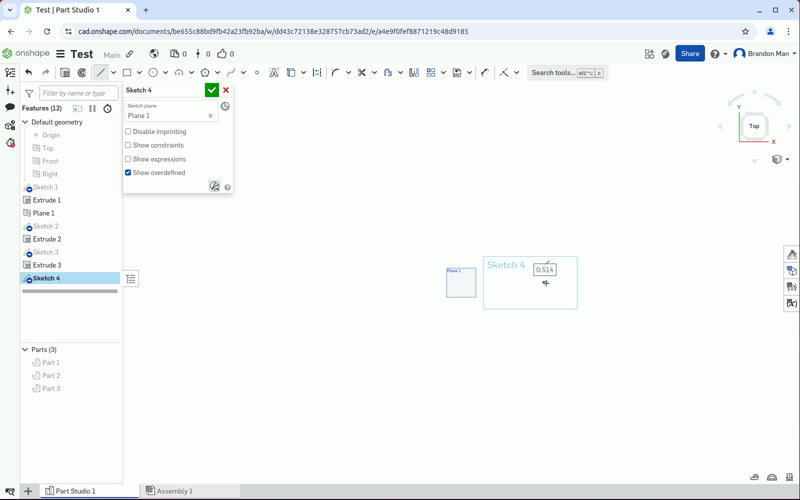
key_down(shift)
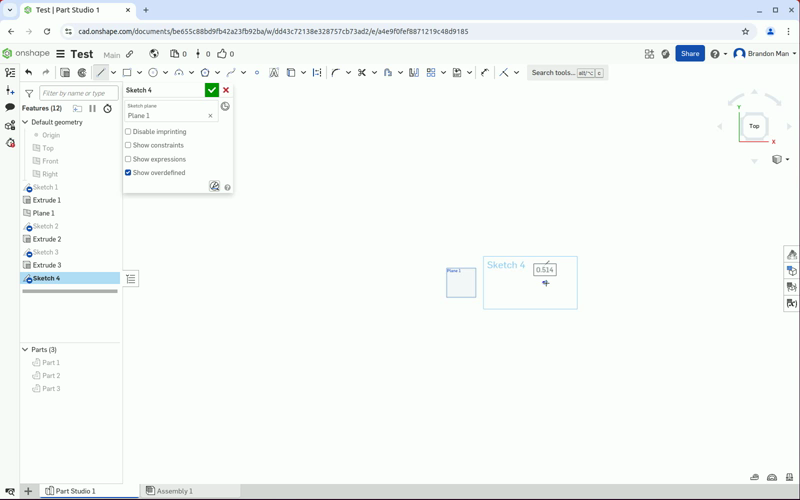
mouse_move(546, 170)
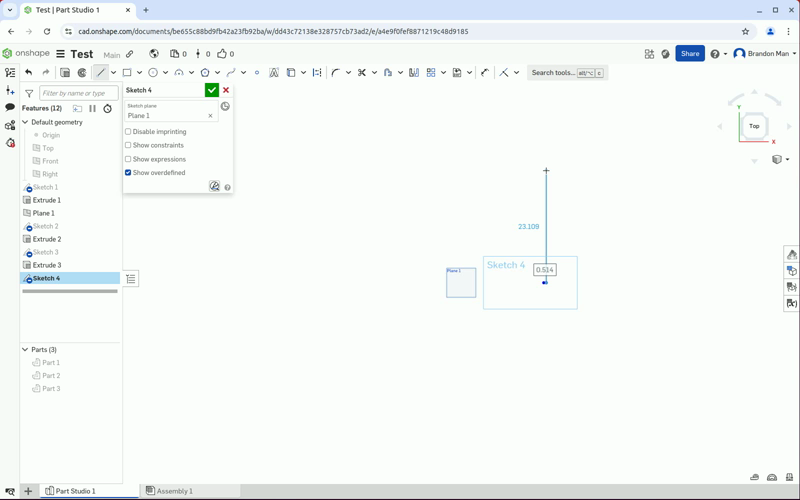
click(546, 170)
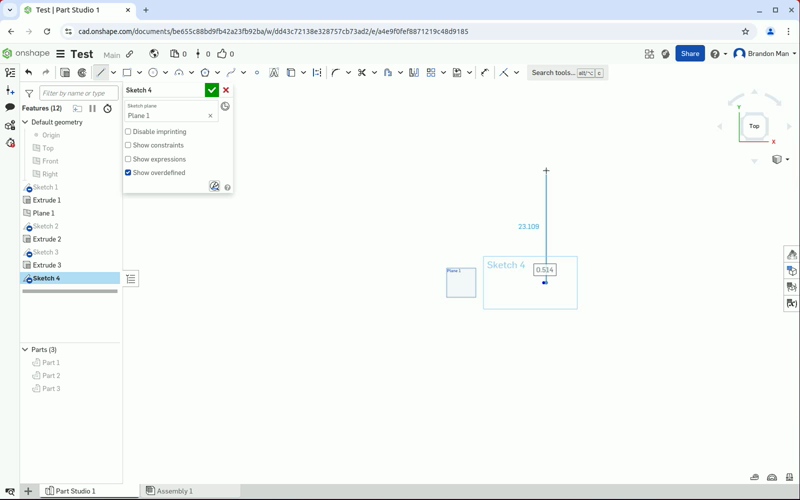
key_up(shift)
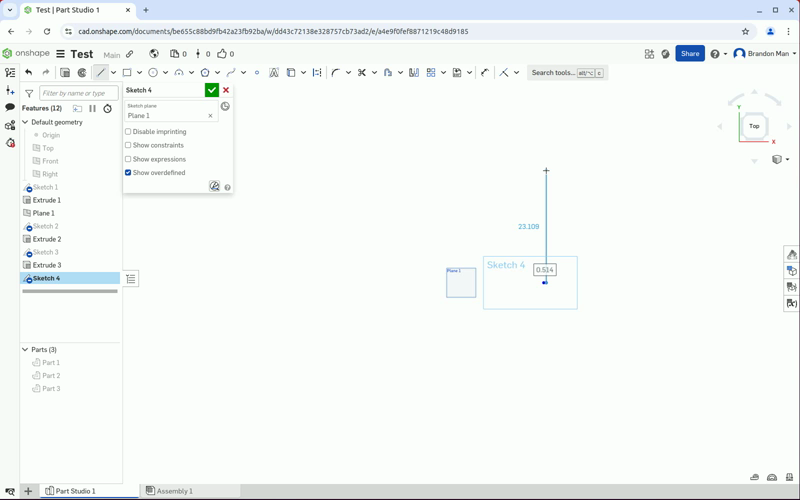
key_down(shift)
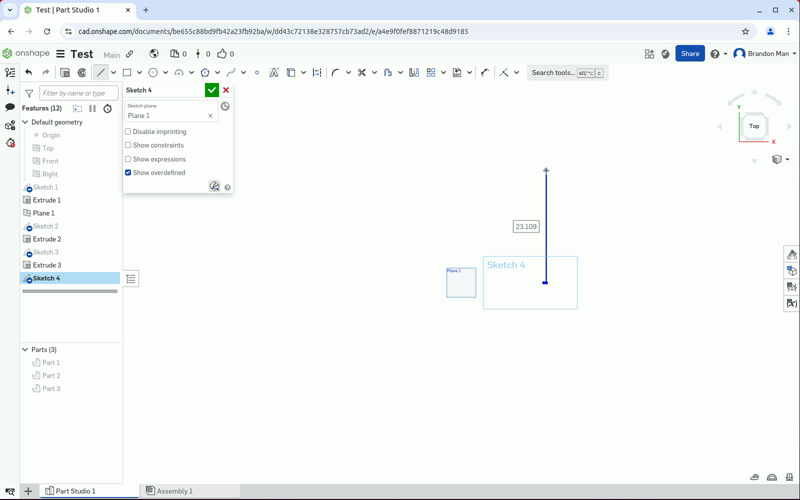
mouse_move(576, 170)
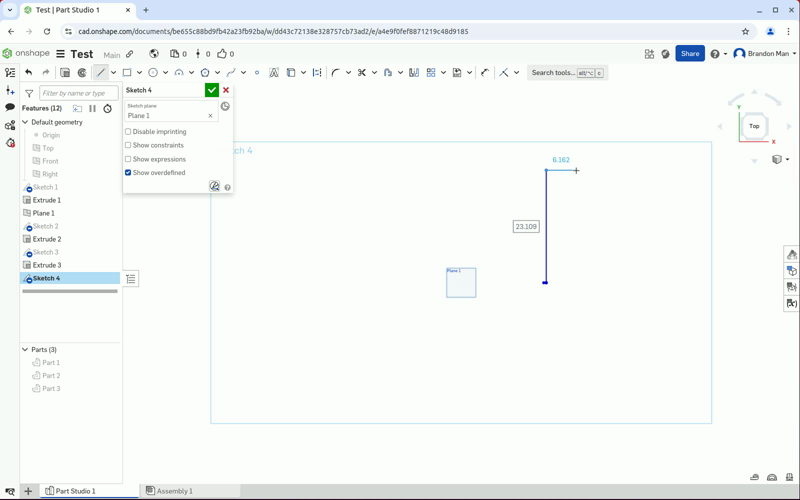
mouse_move(543, 170)
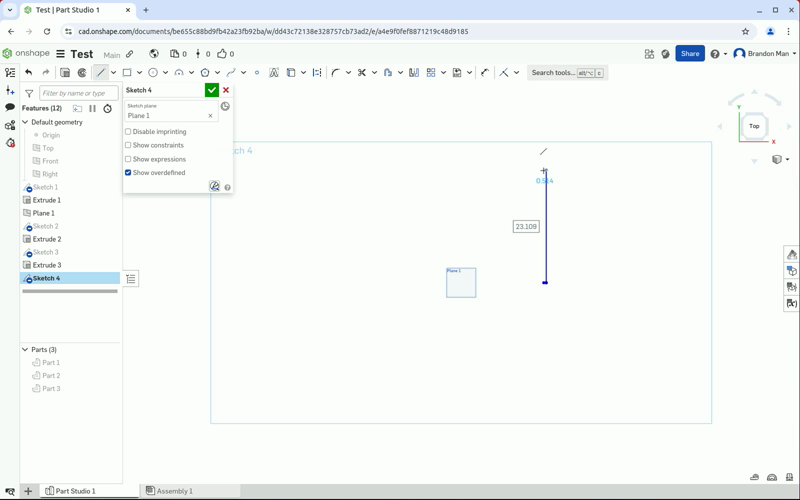
scroll(6)
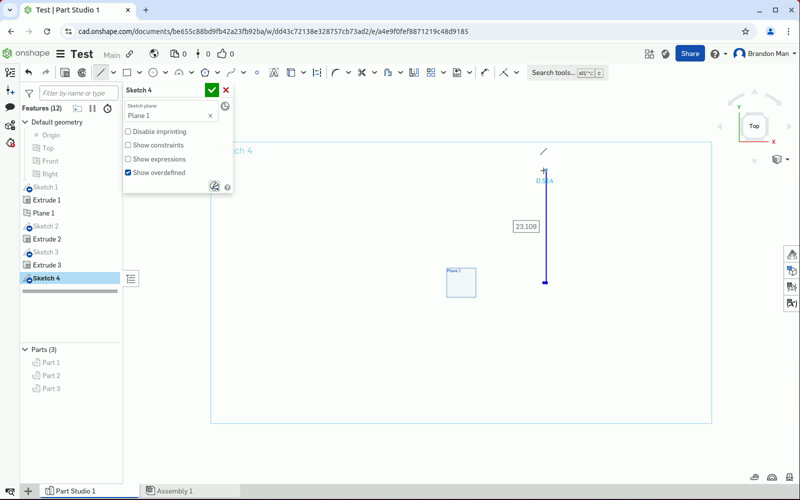
scroll(6)
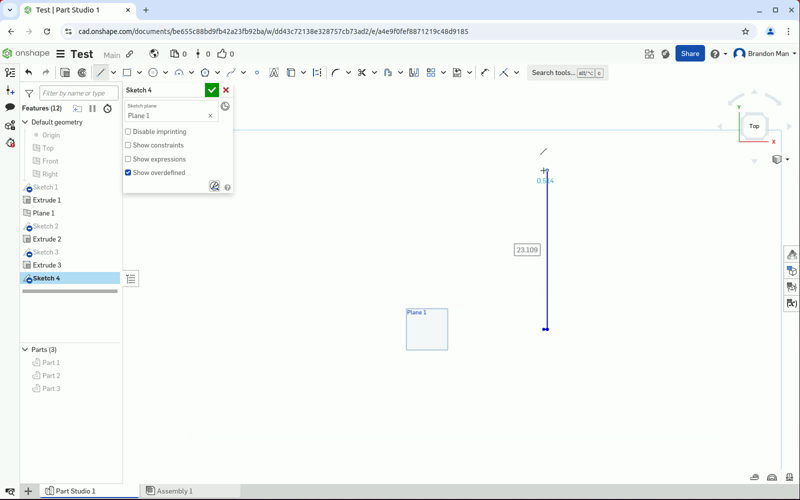
scroll(6)
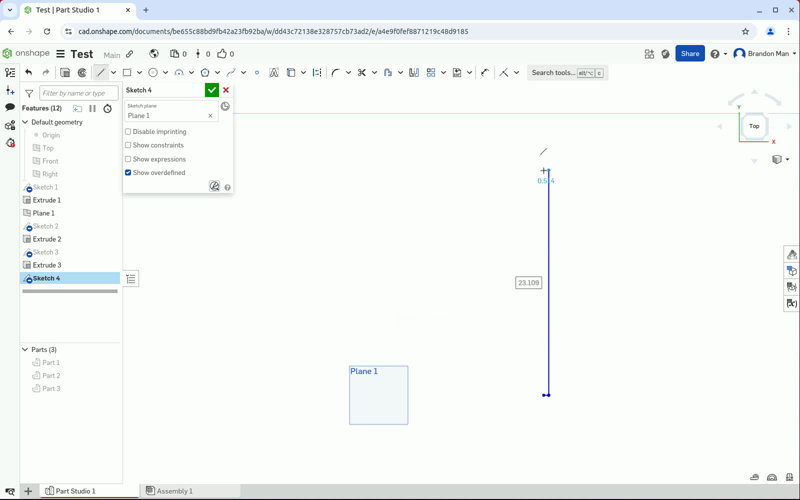
scroll(6)
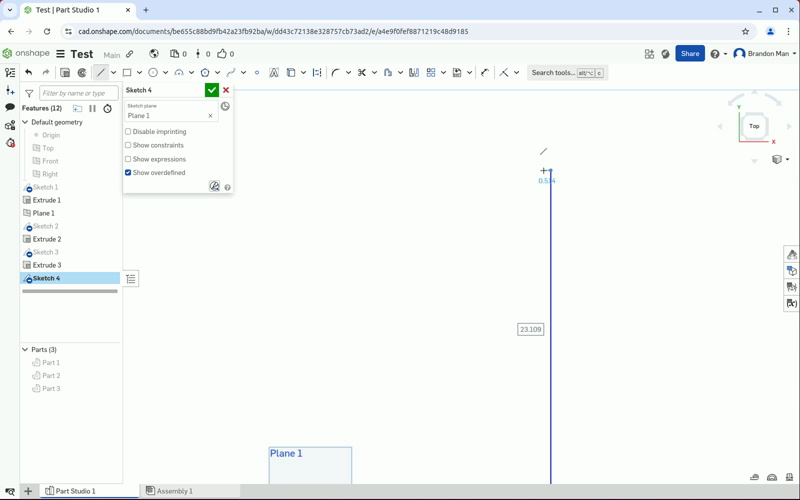
scroll(6)
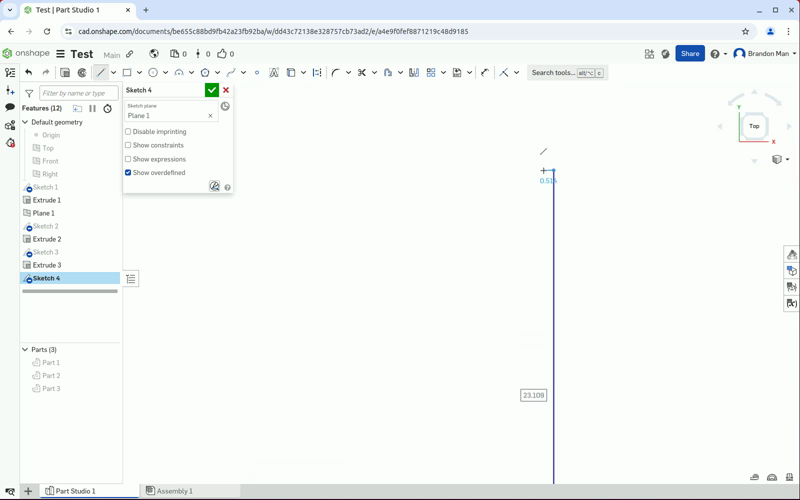
scroll(6)
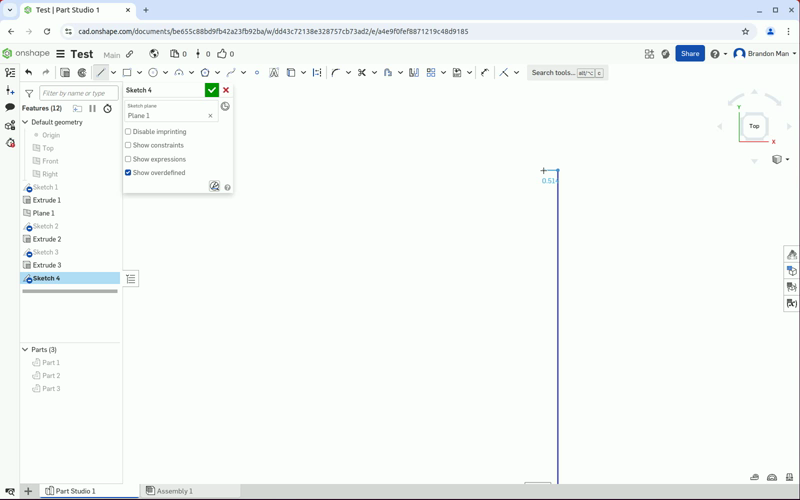
scroll(6)
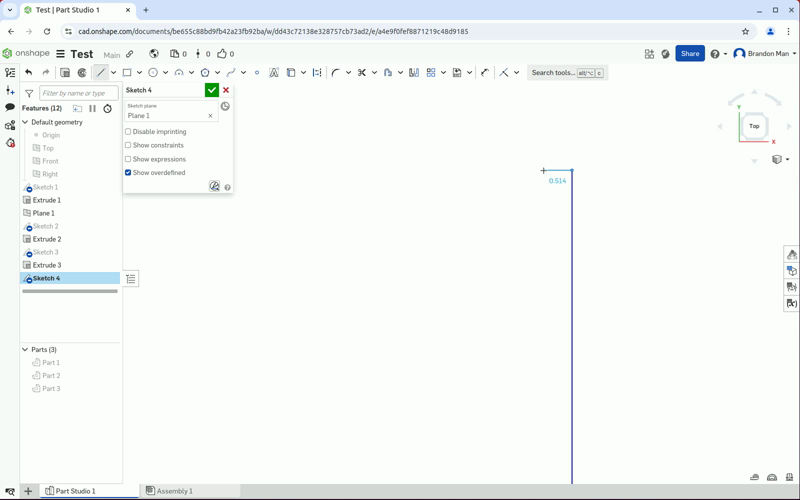
click(543, 170)
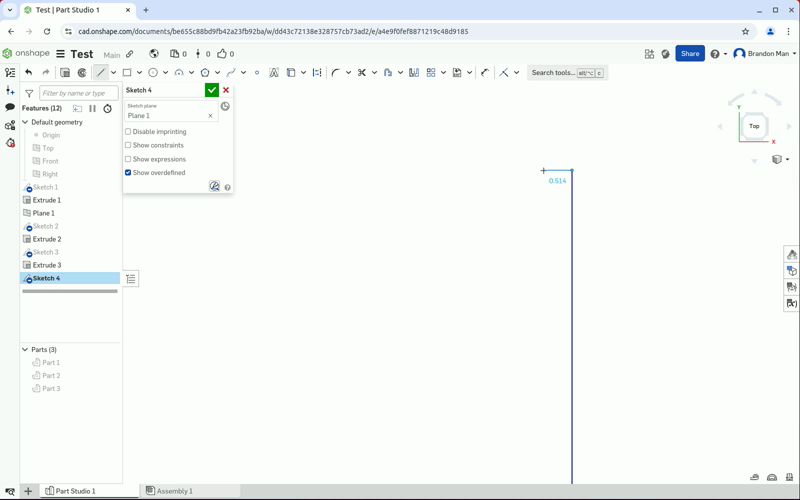
scroll(-6)
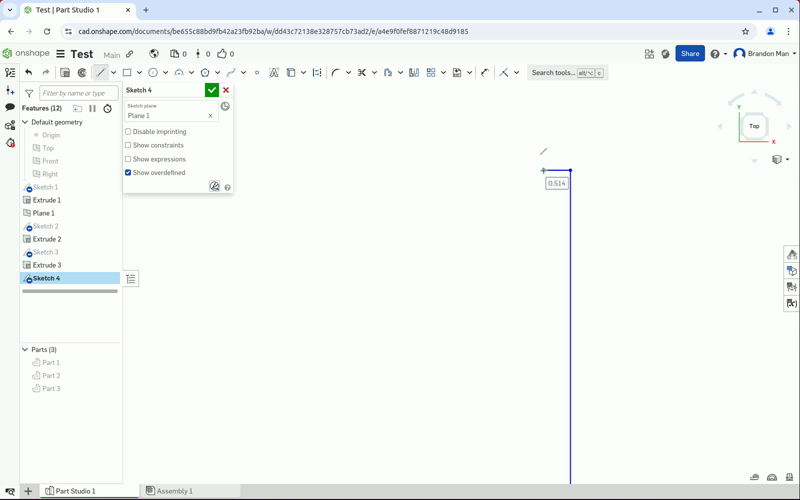
scroll(-6)
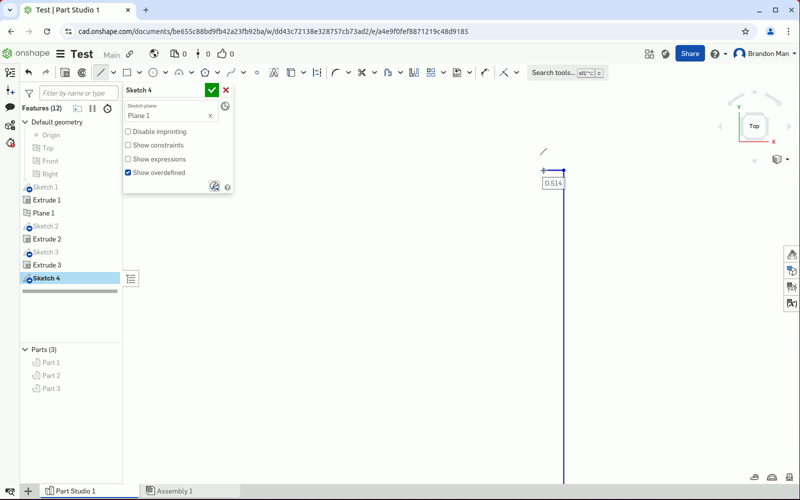
scroll(-6)
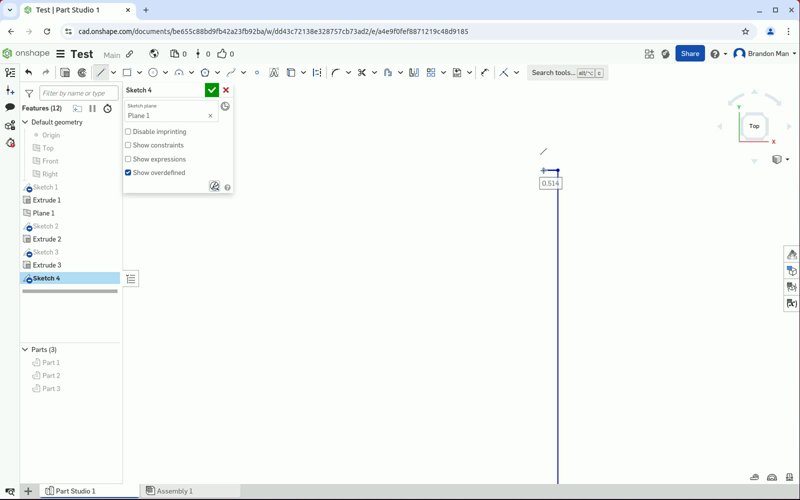
scroll(-6)
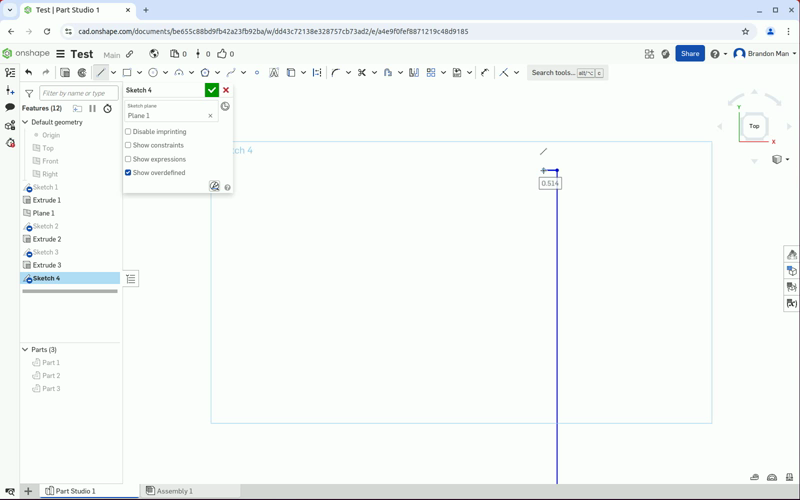
scroll(-6)
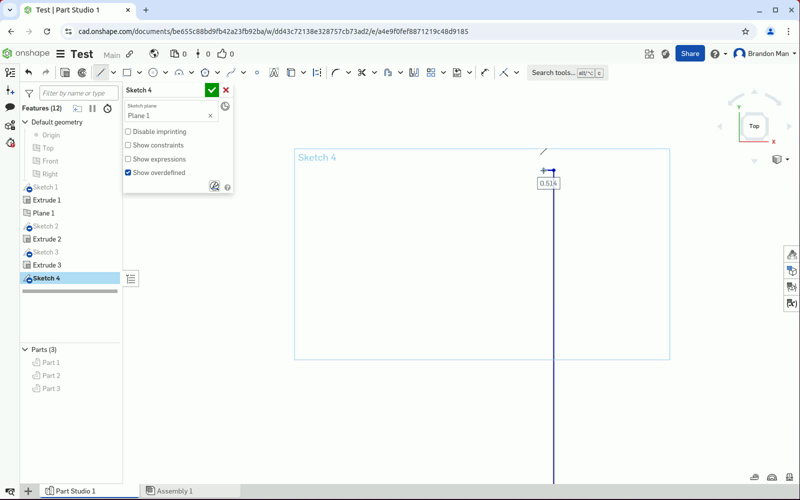
scroll(-6)
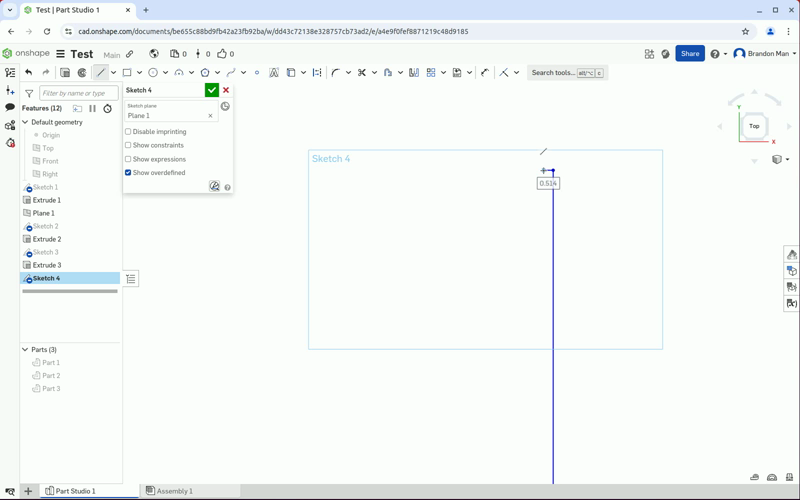
scroll(-6)
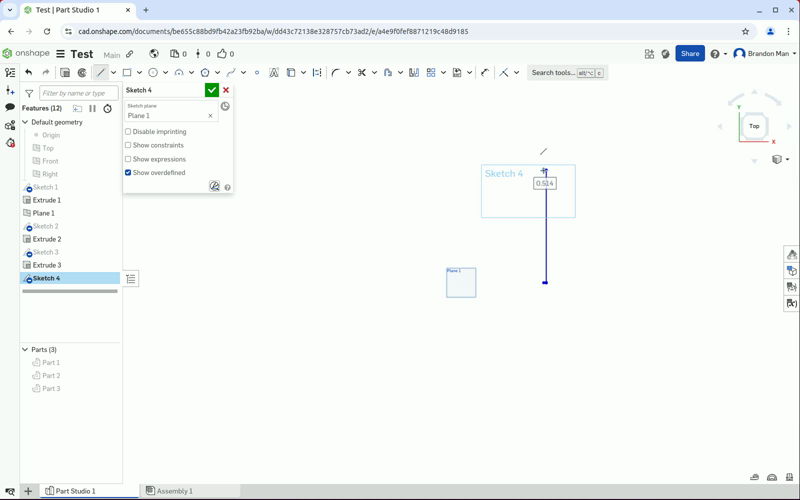
key_up(shift)
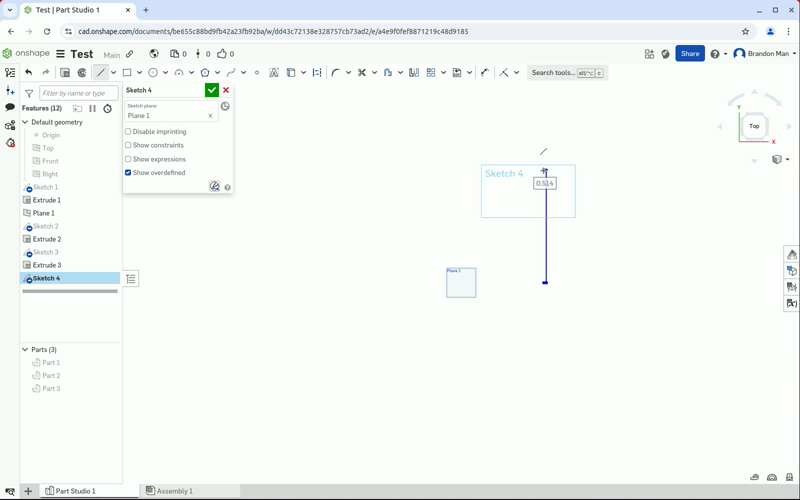
key_down(shift)
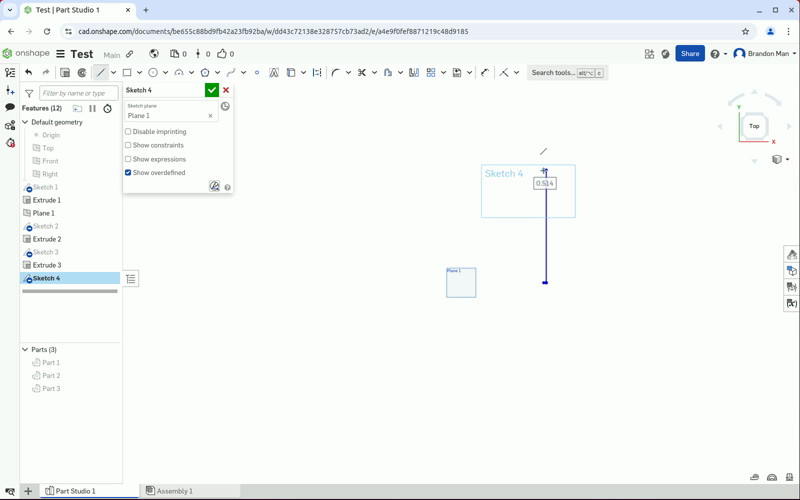
mouse_move(543, 282)
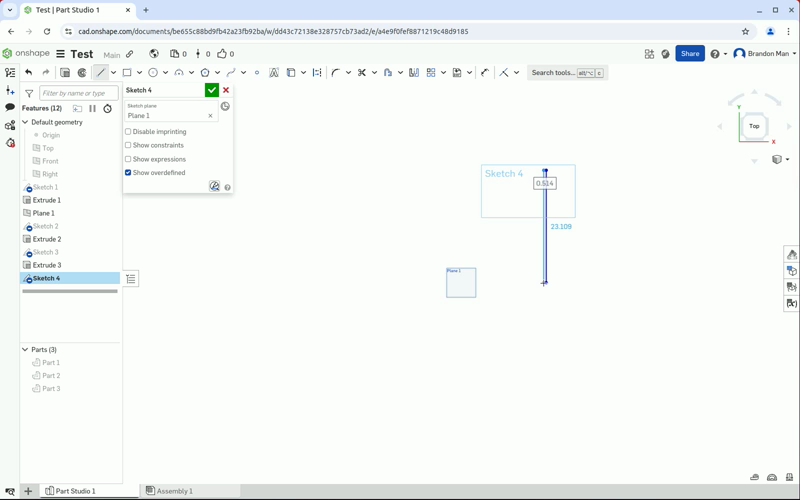
scroll(6)
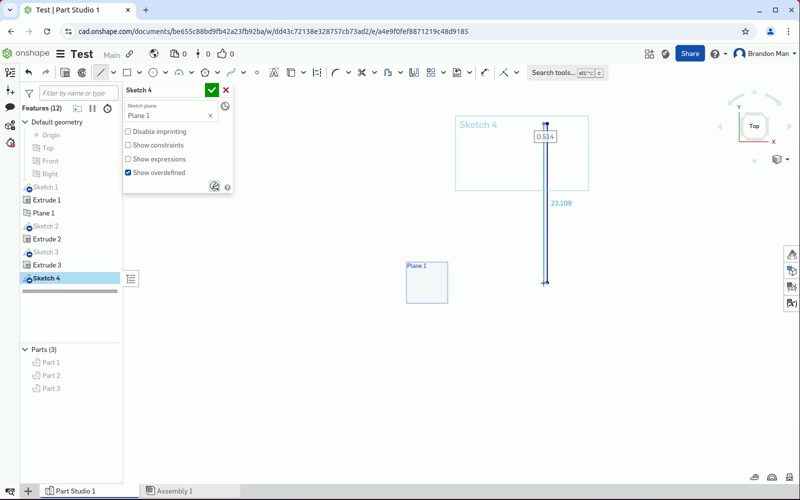
scroll(6)
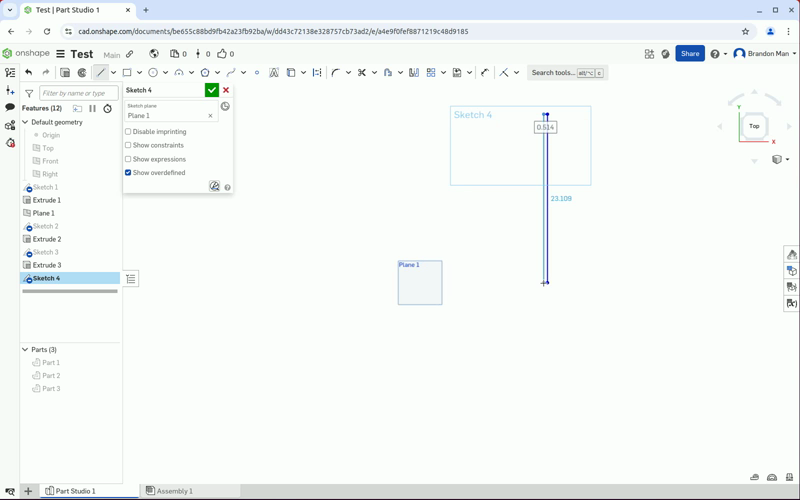
scroll(6)
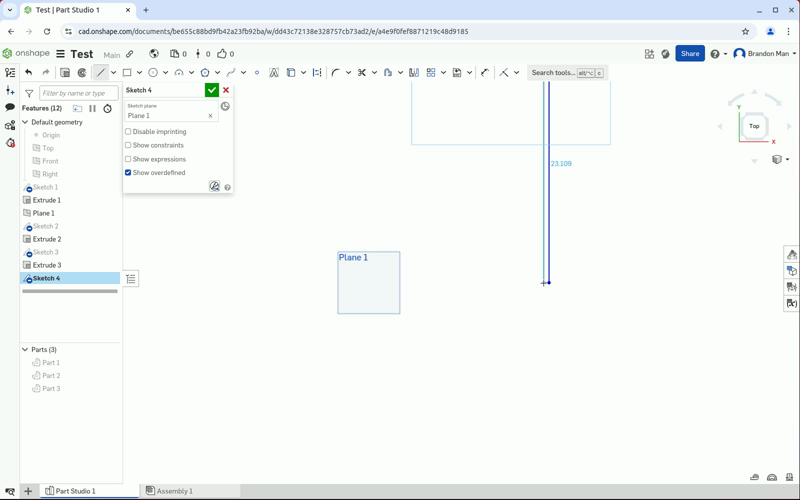
scroll(6)
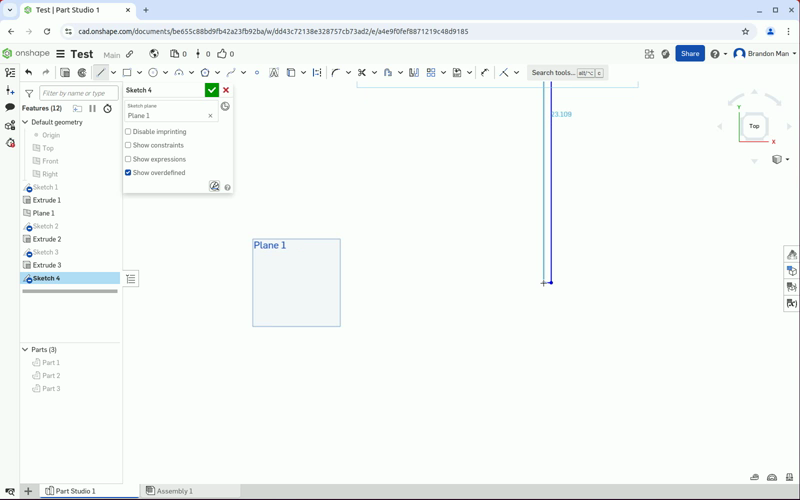
scroll(6)
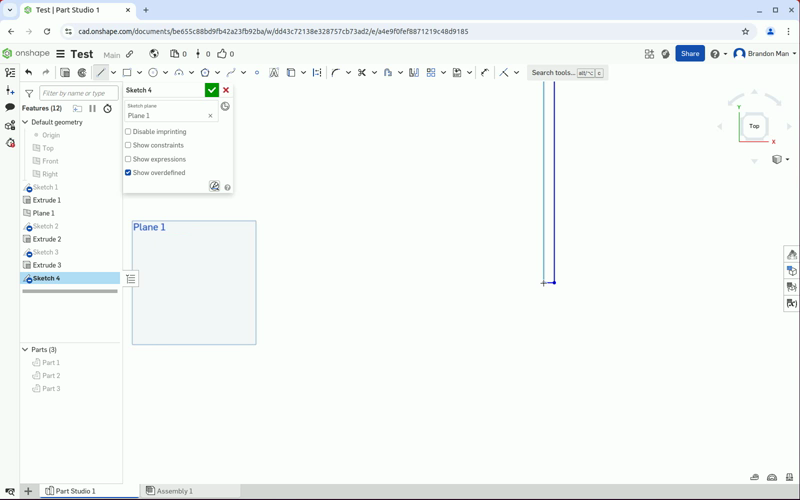
scroll(6)
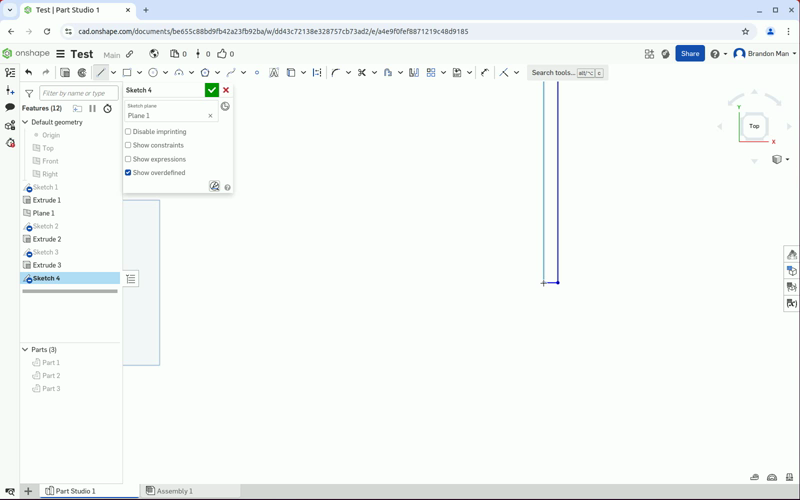
scroll(6)
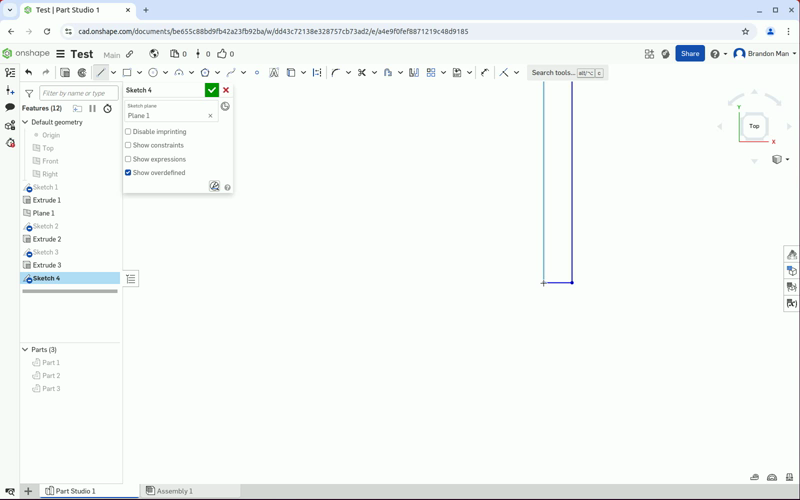
key_up(shift)
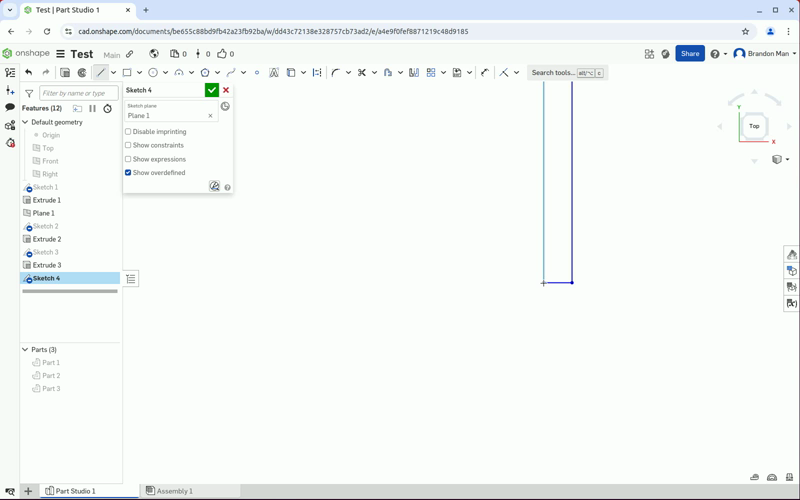
click(543, 282)
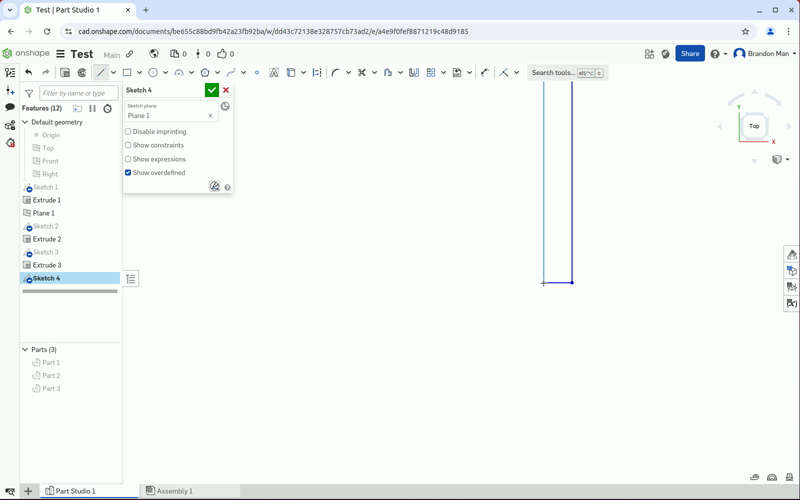
scroll(-6)
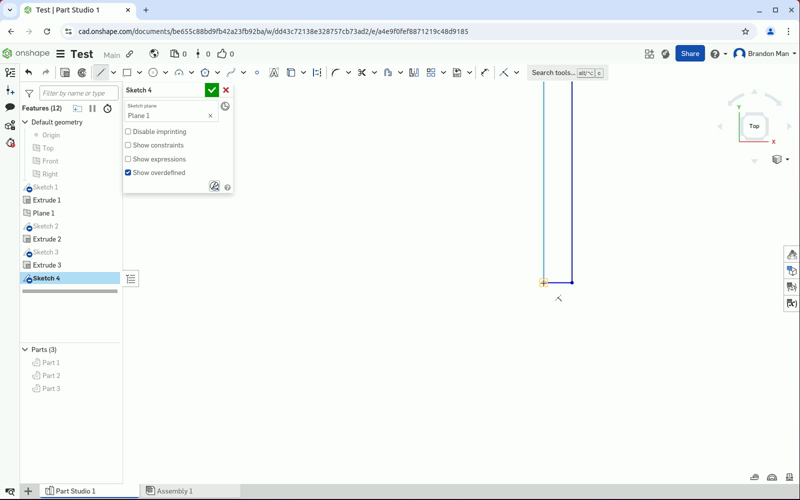
scroll(-6)
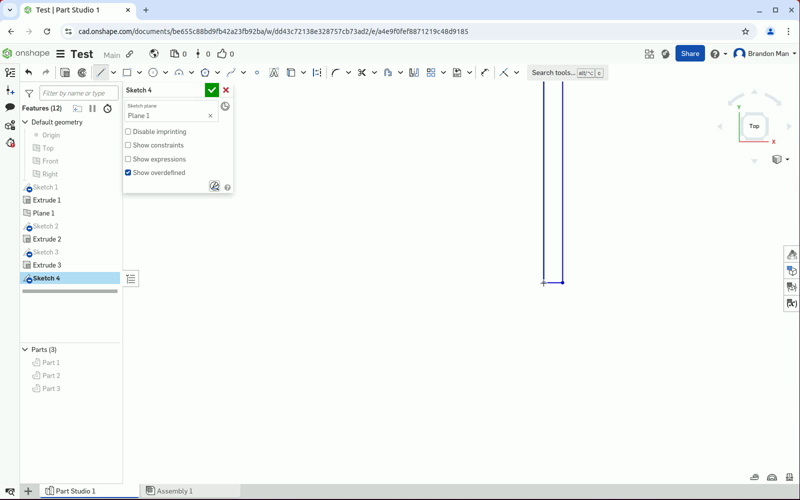
scroll(-6)
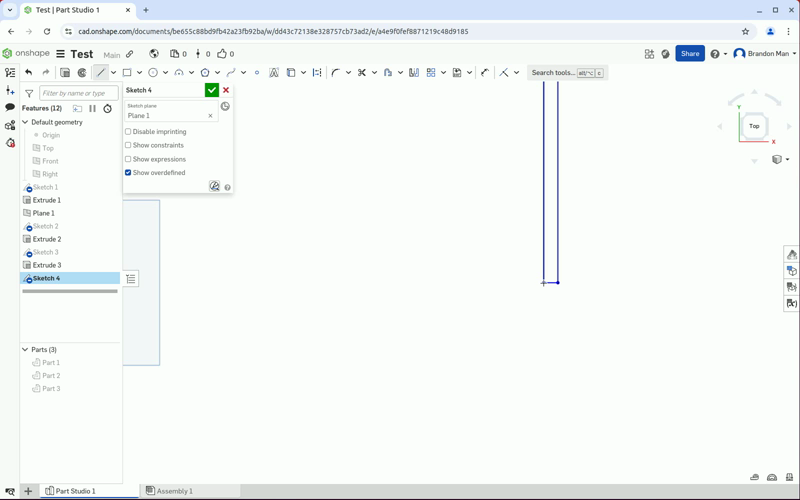
scroll(-6)
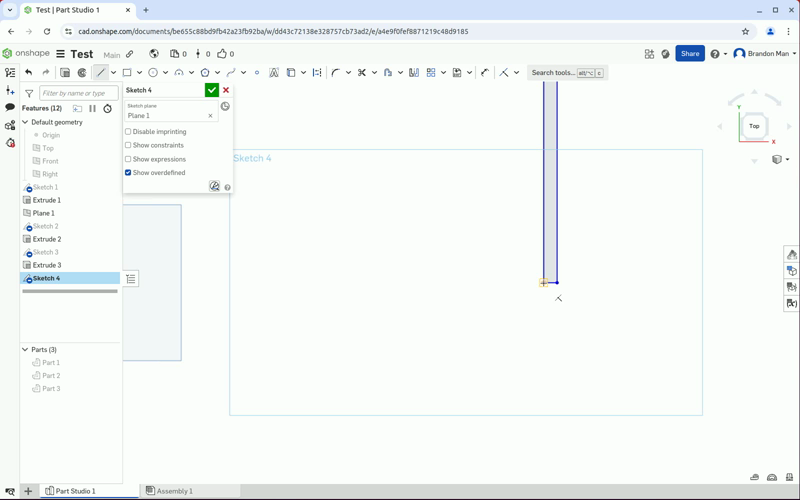
scroll(-6)
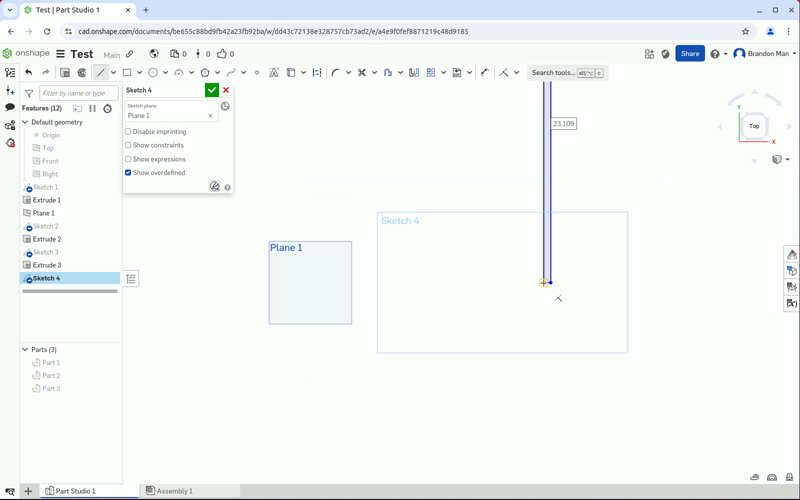
scroll(-6)
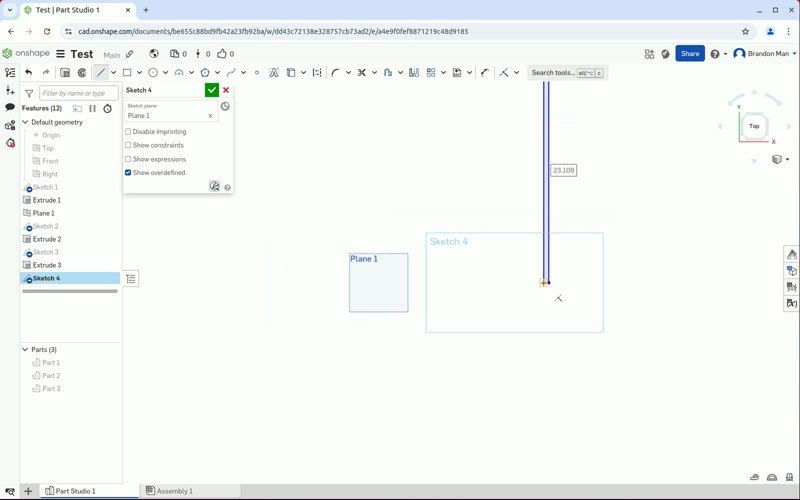
scroll(-6)
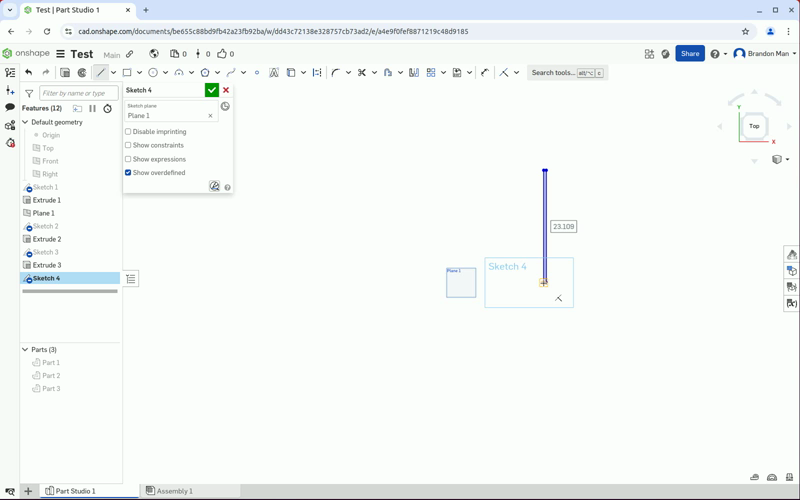
key(esc)
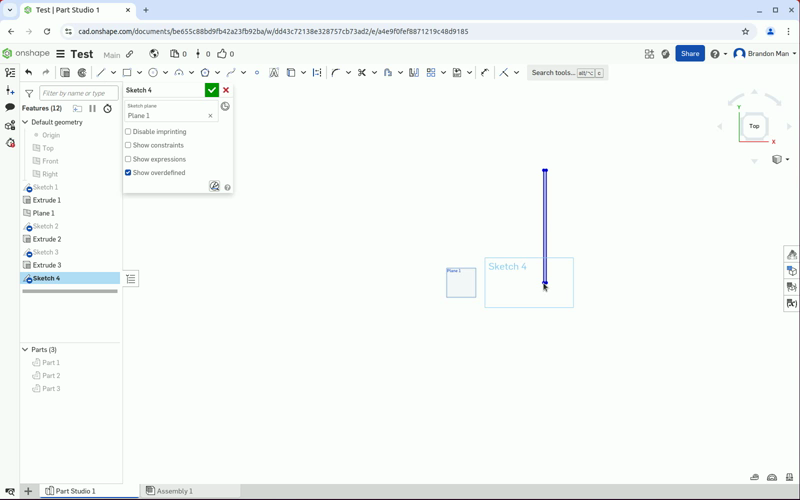
mouse_move(544, 190)
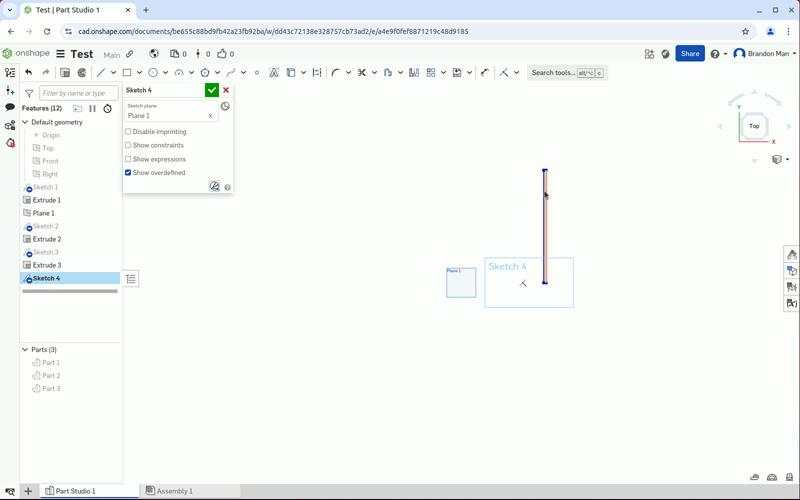
scroll(6)
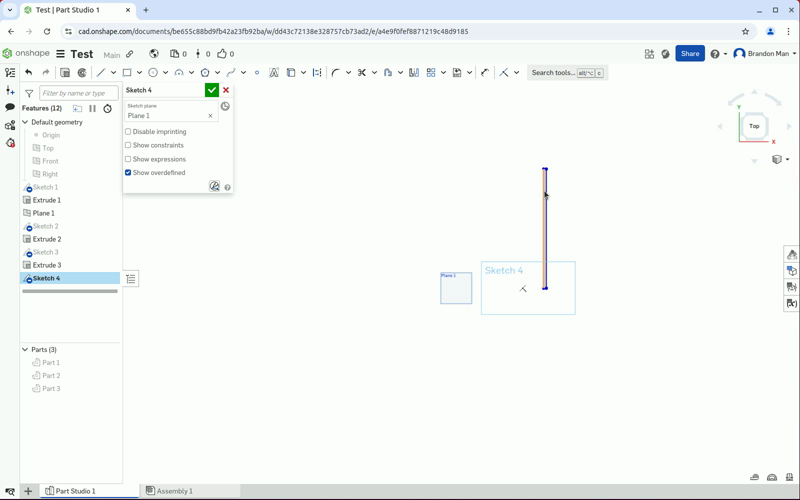
scroll(6)
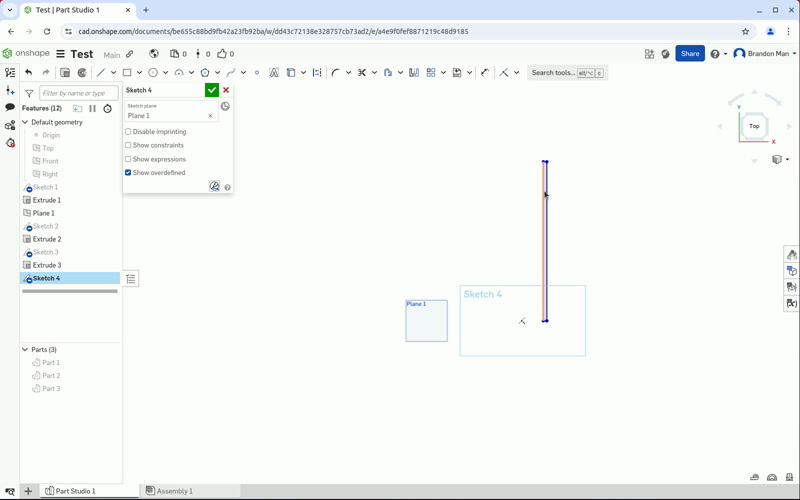
scroll(6)
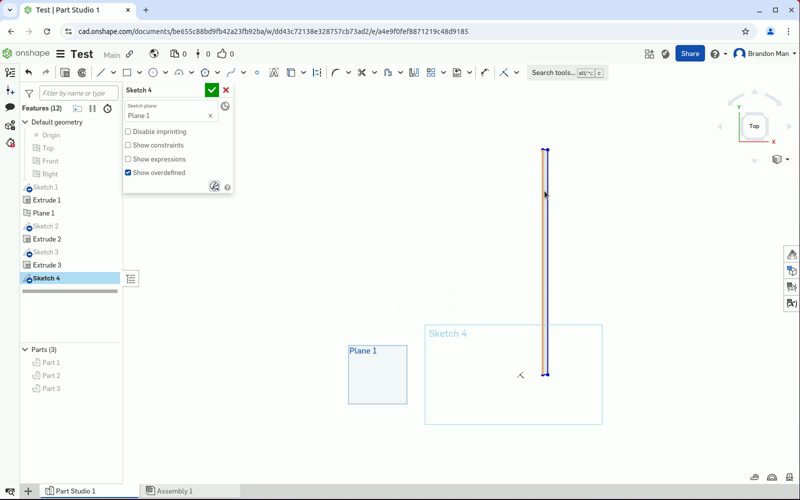
scroll(6)
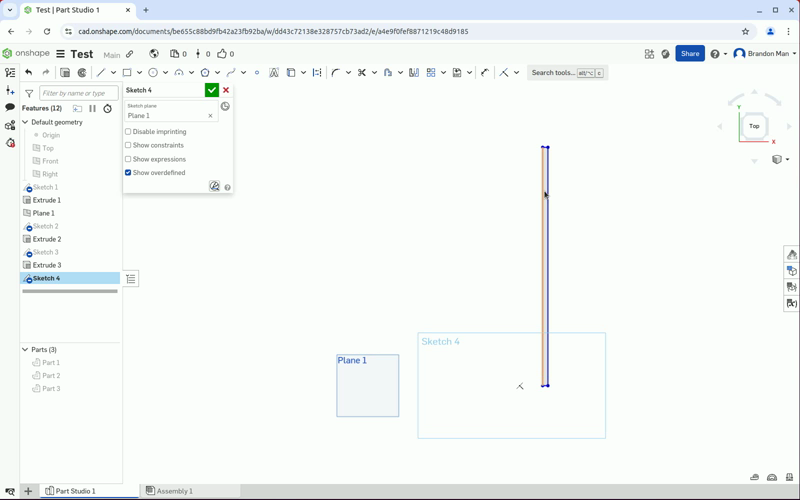
scroll(6)
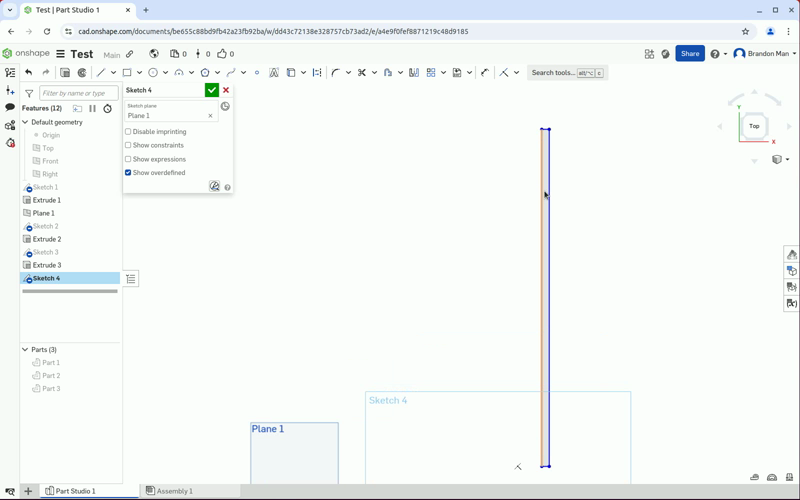
scroll(6)
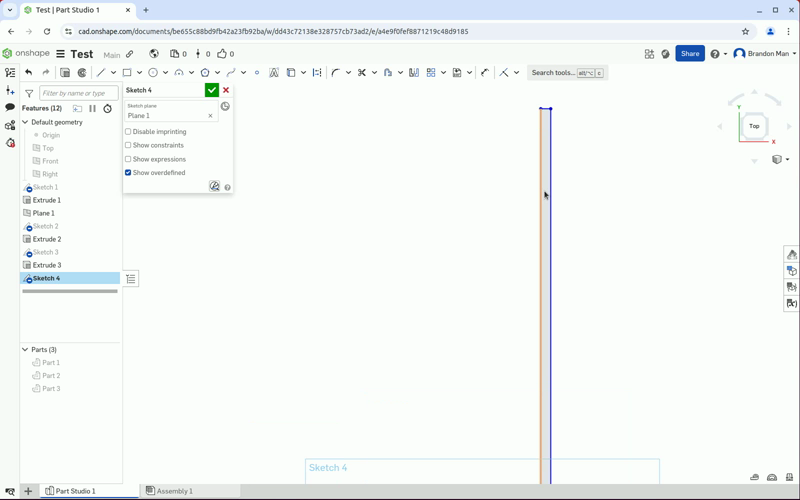
scroll(6)
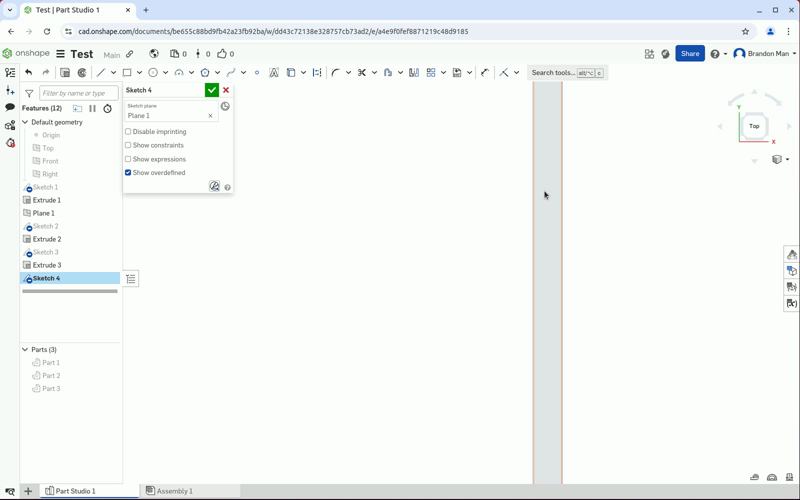
click(544, 190)
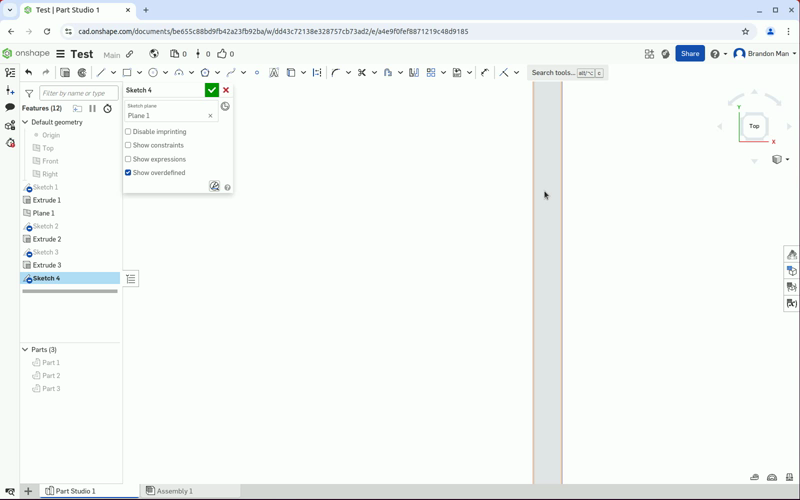
scroll(-6)
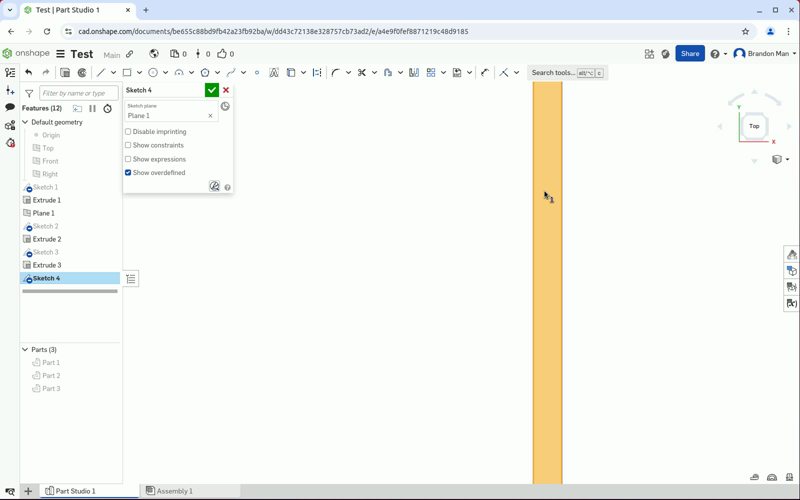
scroll(-6)
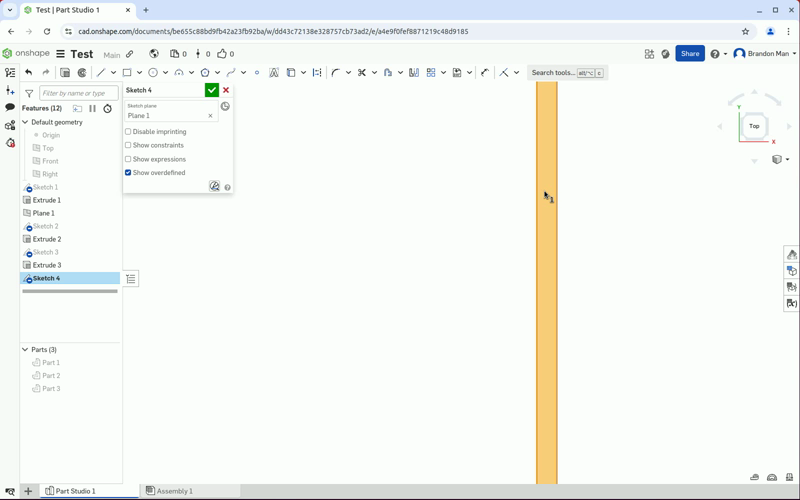
scroll(-6)
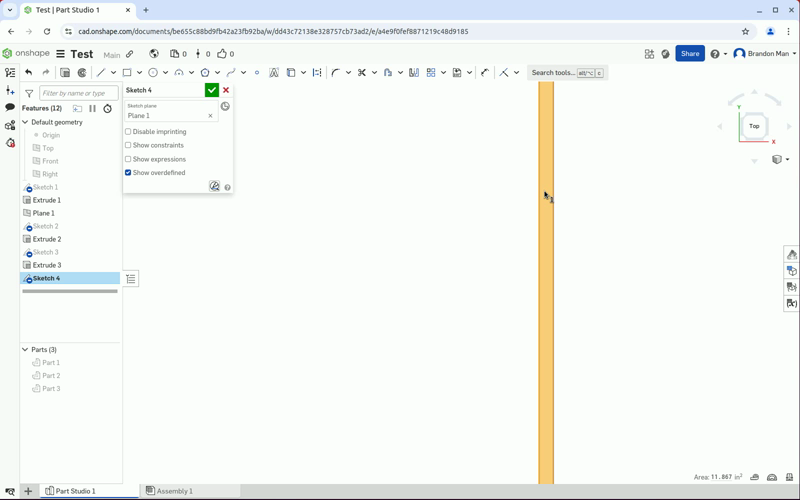
scroll(-6)
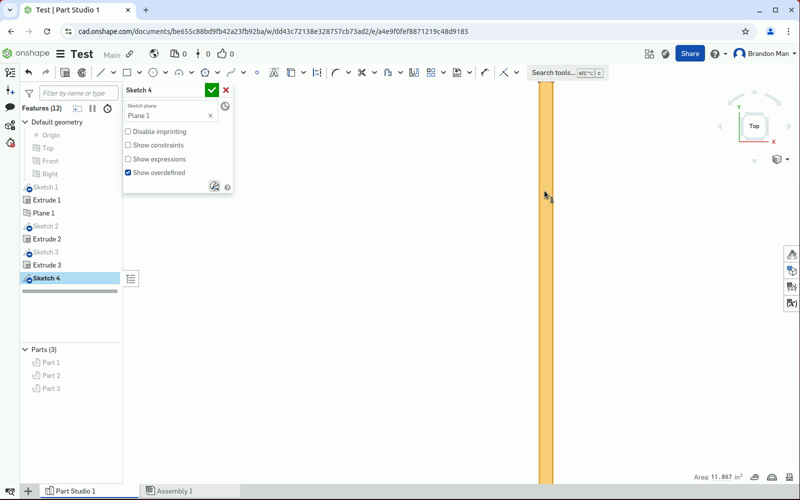
scroll(-6)
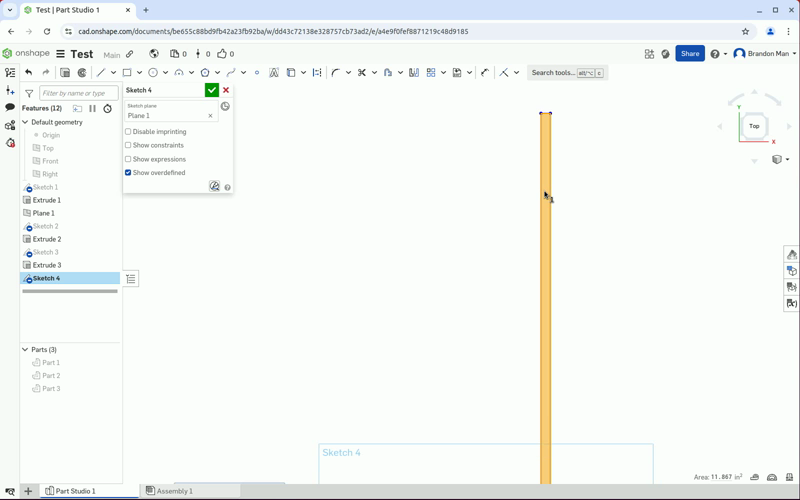
scroll(-6)
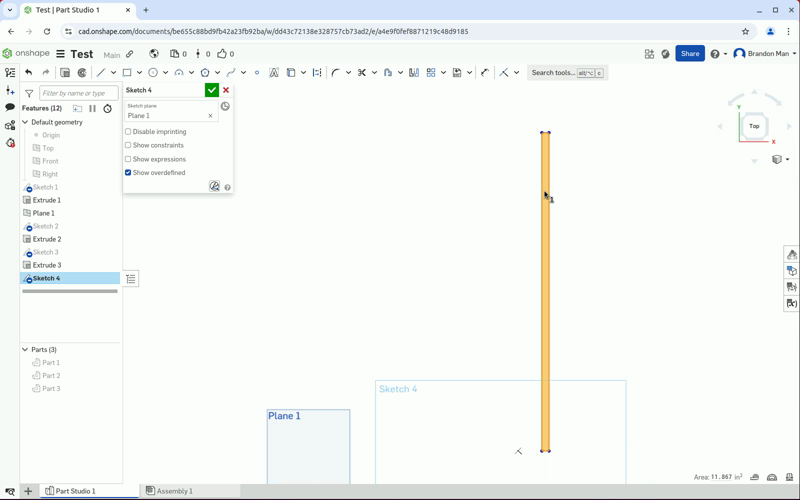
scroll(-6)
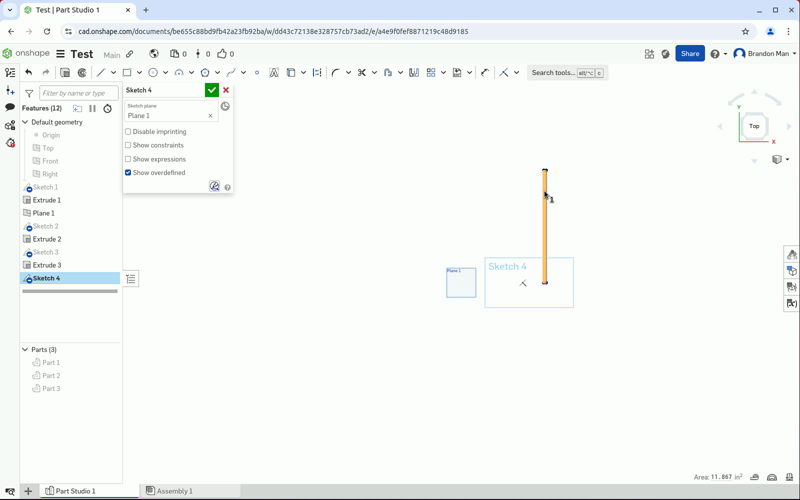
mouse_move(73, 352)
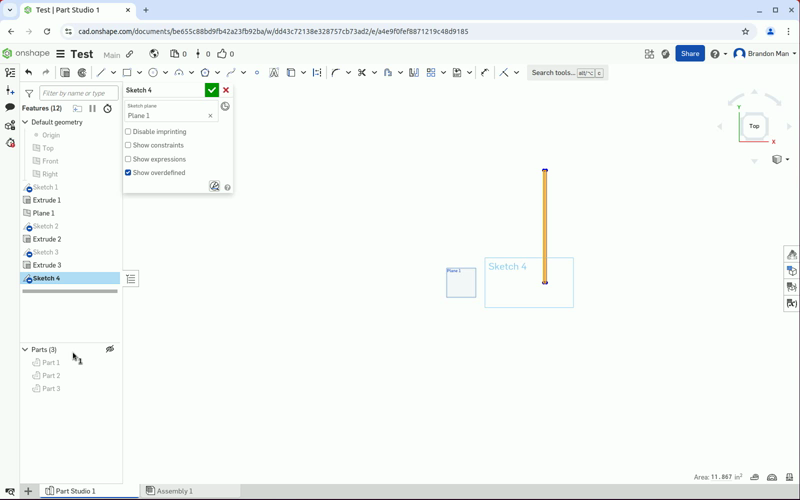
key(shift+y)
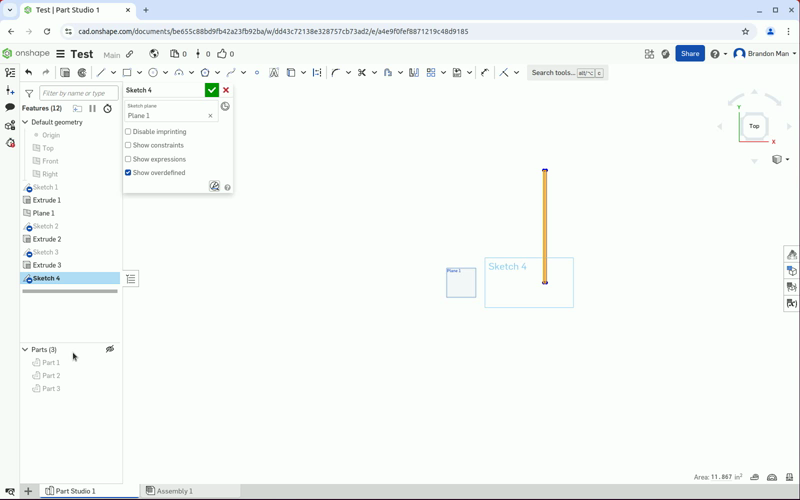
key(shift+e)
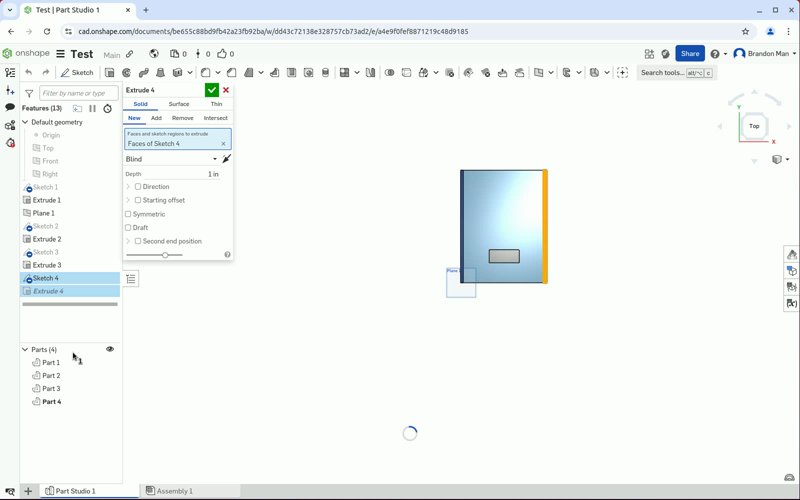
mouse_move(143, 106)
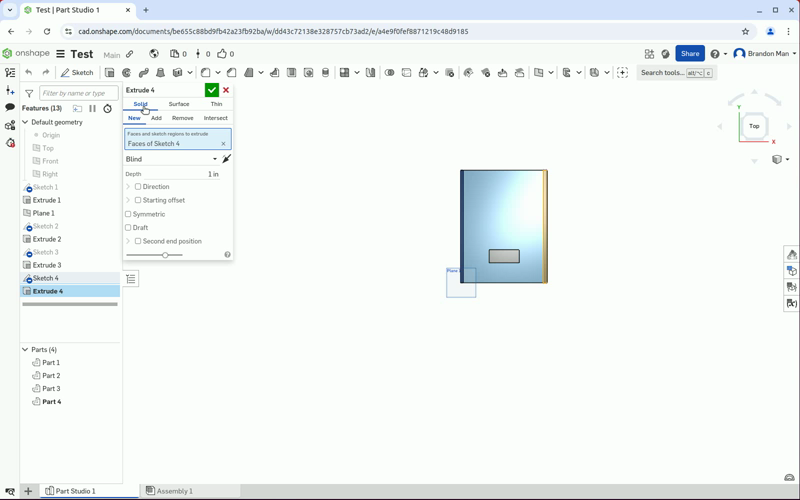
click(143, 106)
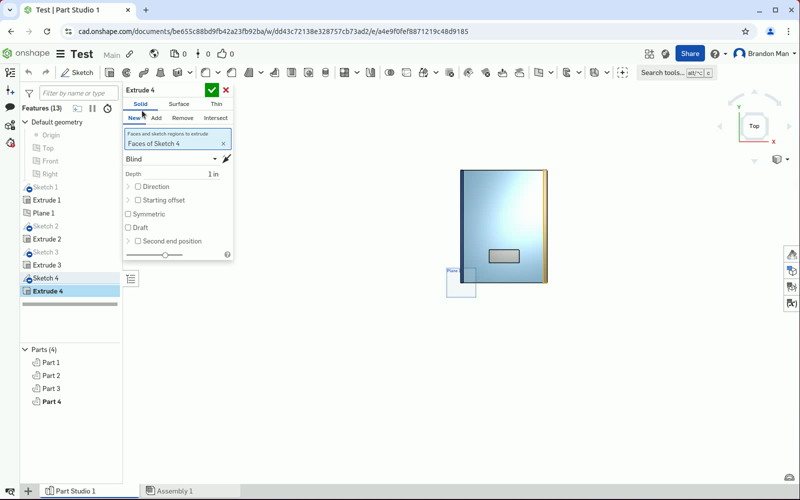
mouse_move(137, 120)
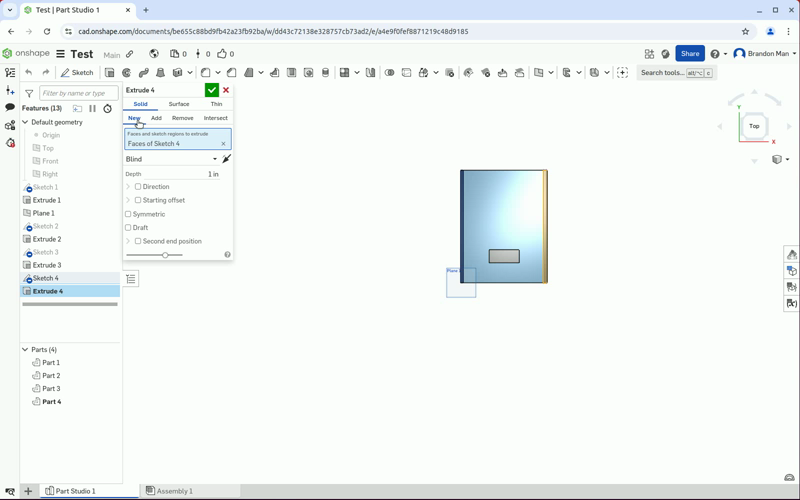
click(137, 120)
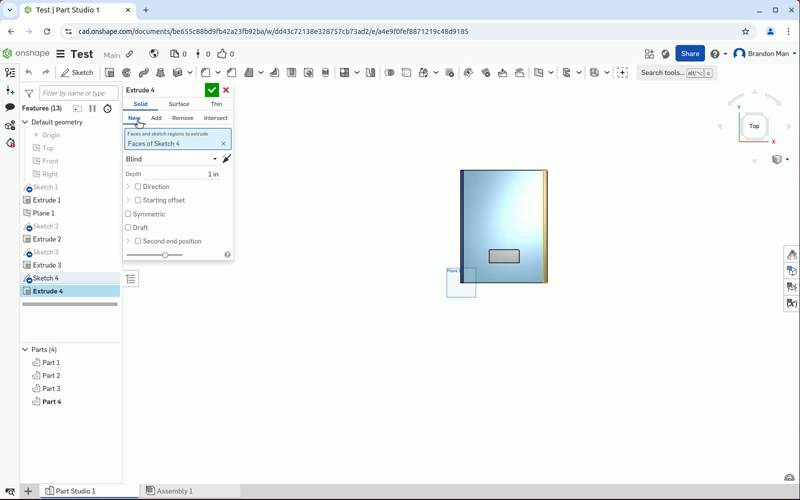
key(tab, 4)
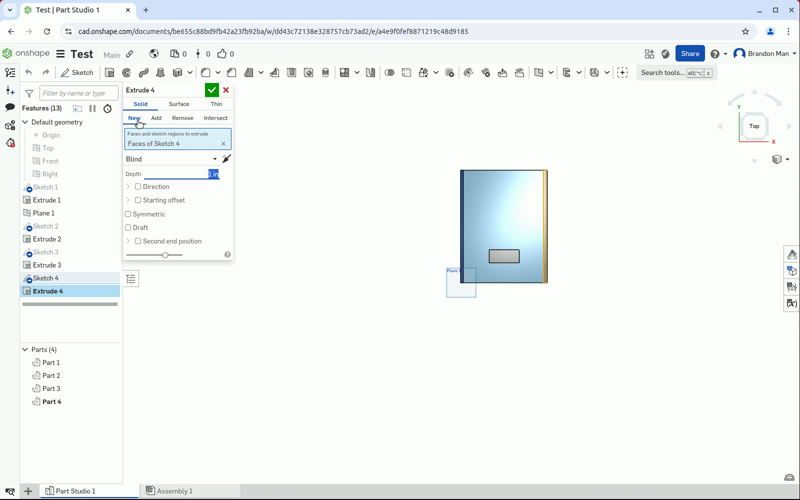
text(0.722)
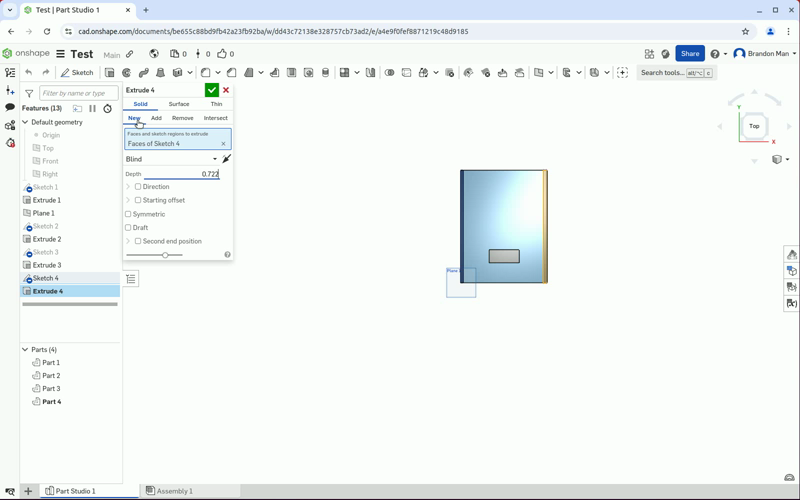
key(enter)
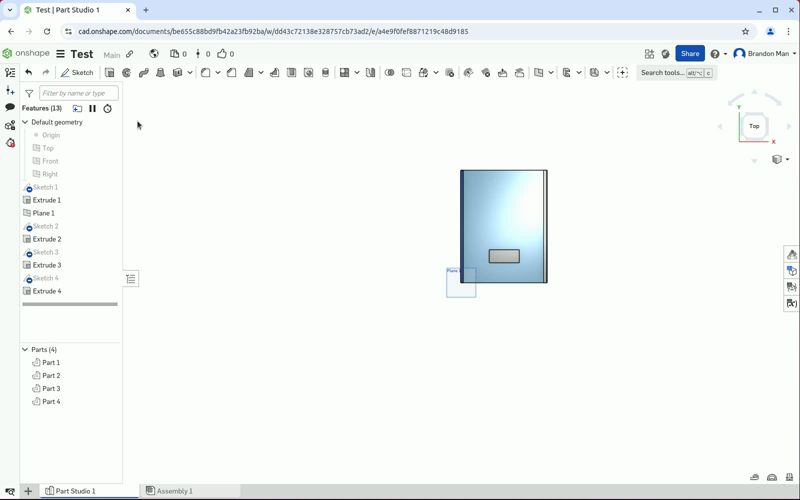
key(shift+h)
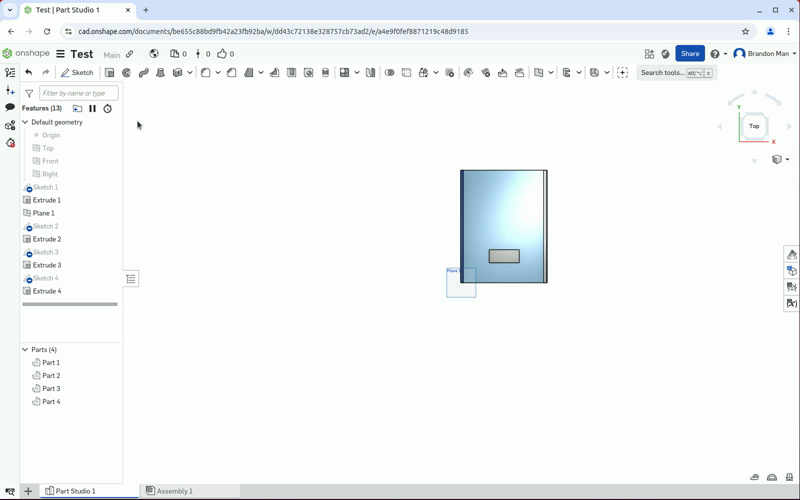
key(shift+h)
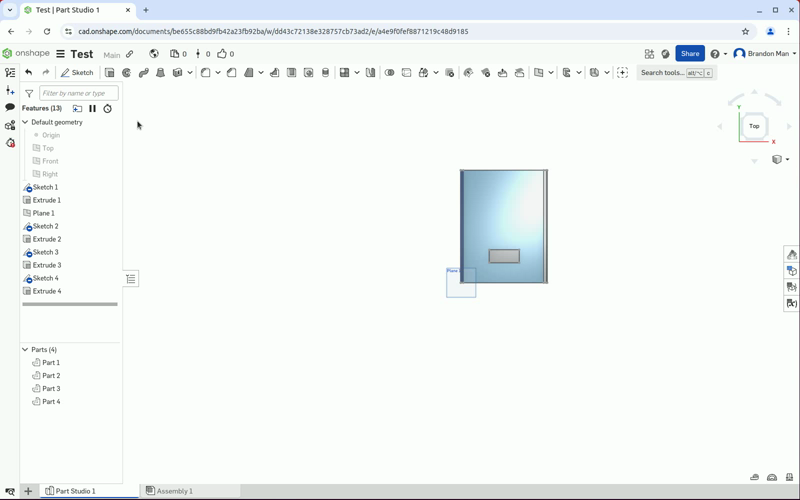
key(shift+7)
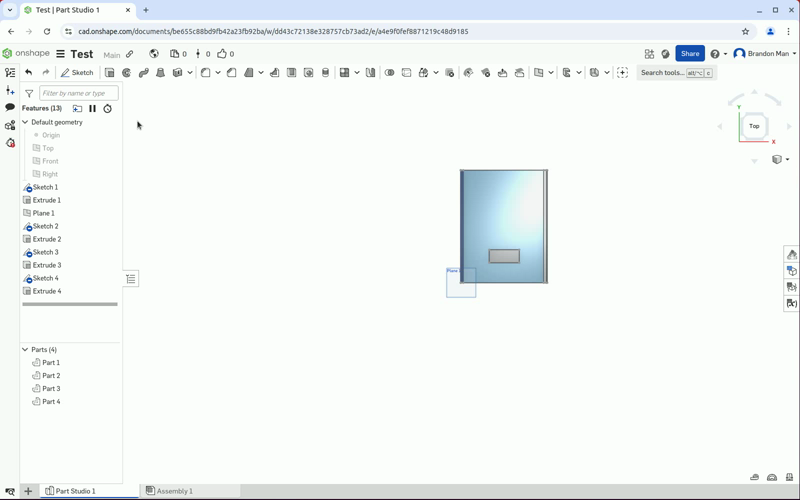
key(up, 3)
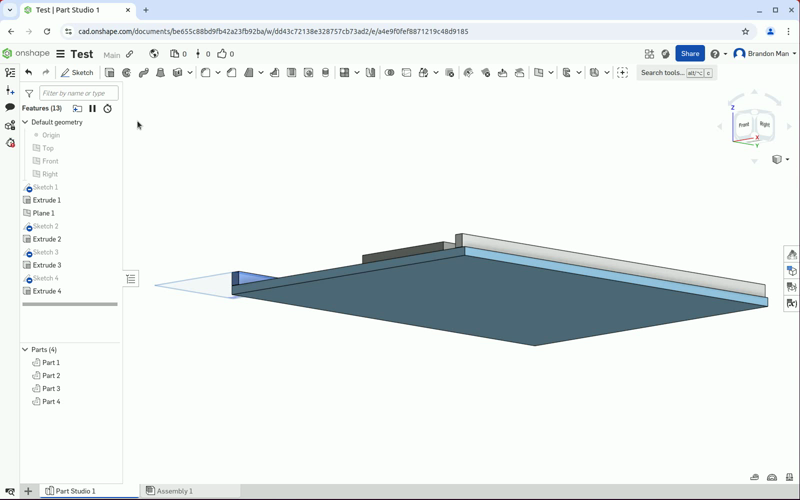
key(left, 3)
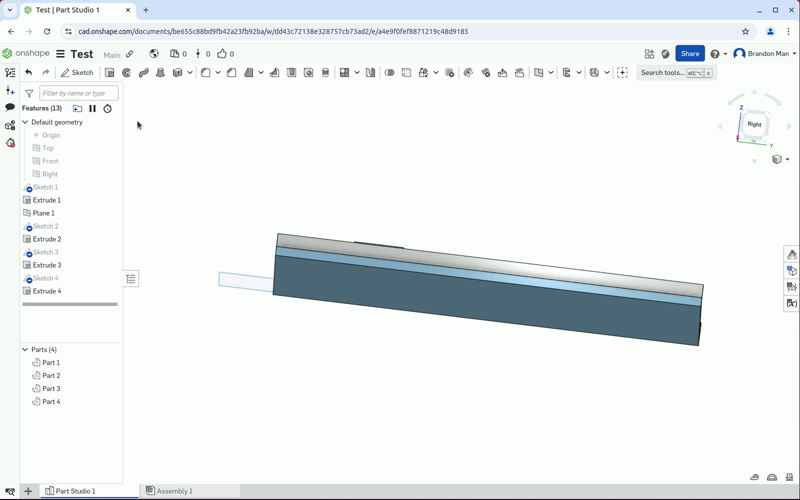
key(right, 3)
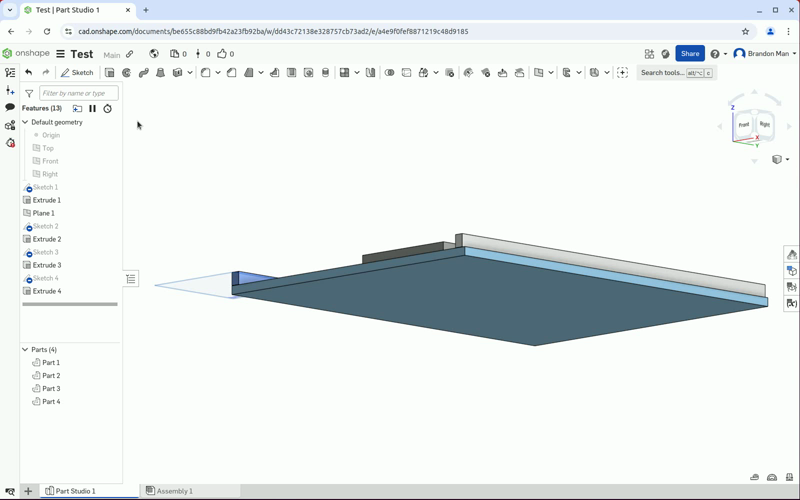
key(down, 3)
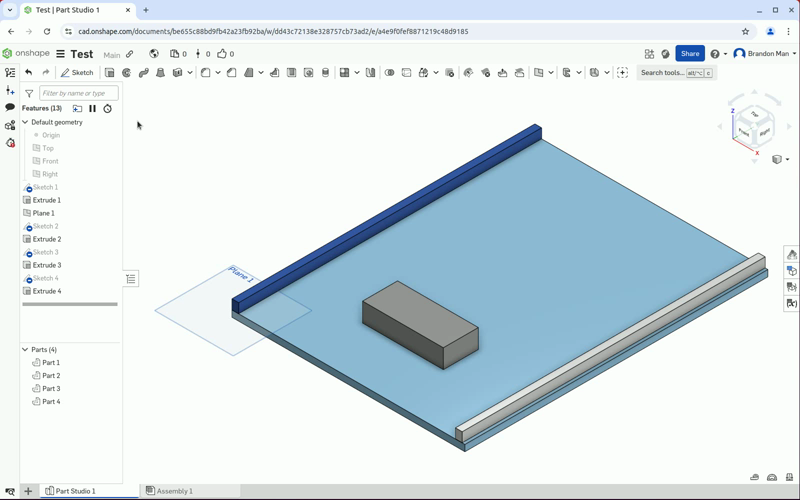
mouse_move(73, 189)
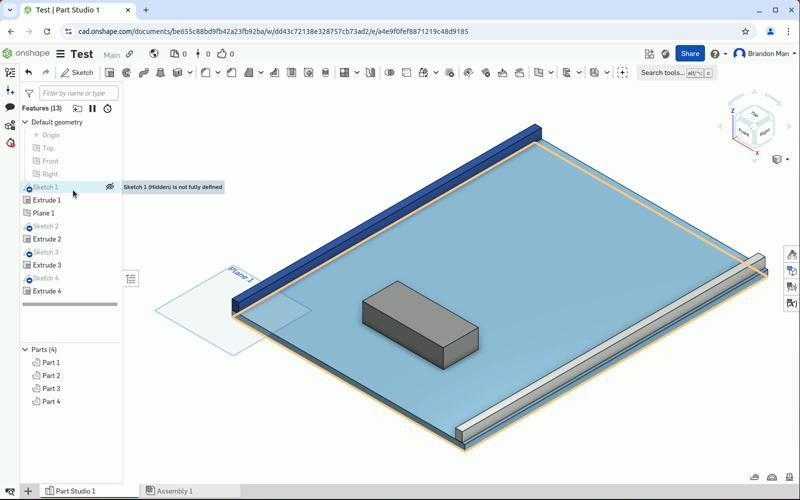
click(73, 189)